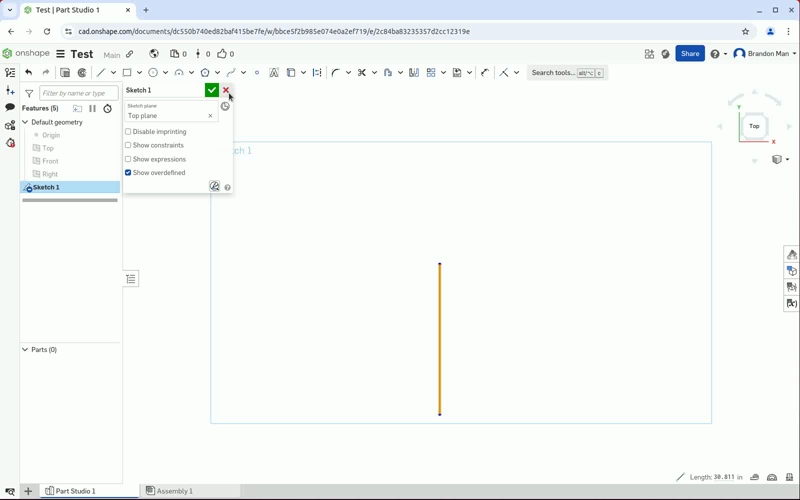
key(shift+h)
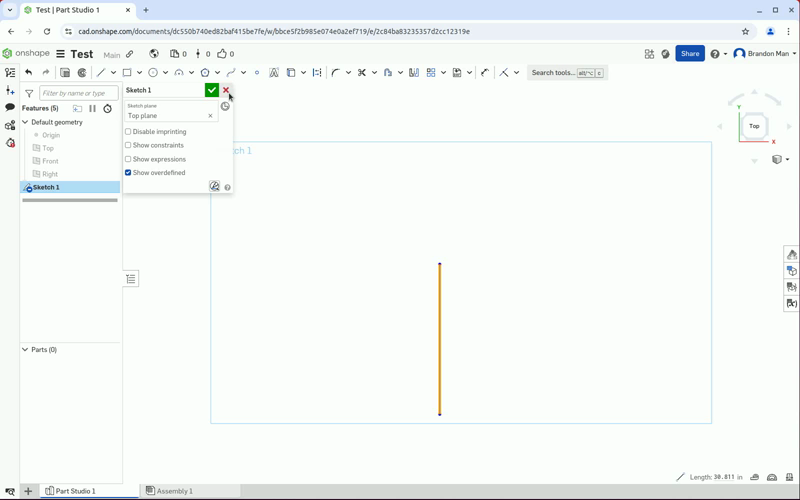
key(shift+s)
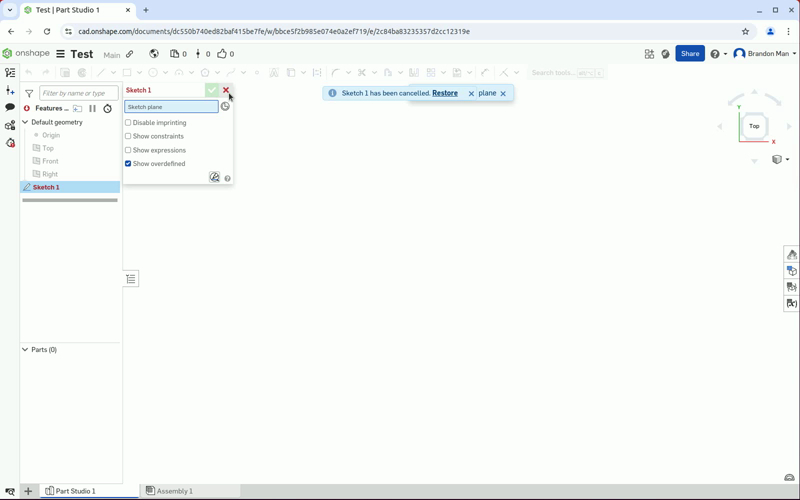
mouse_move(73, 150)
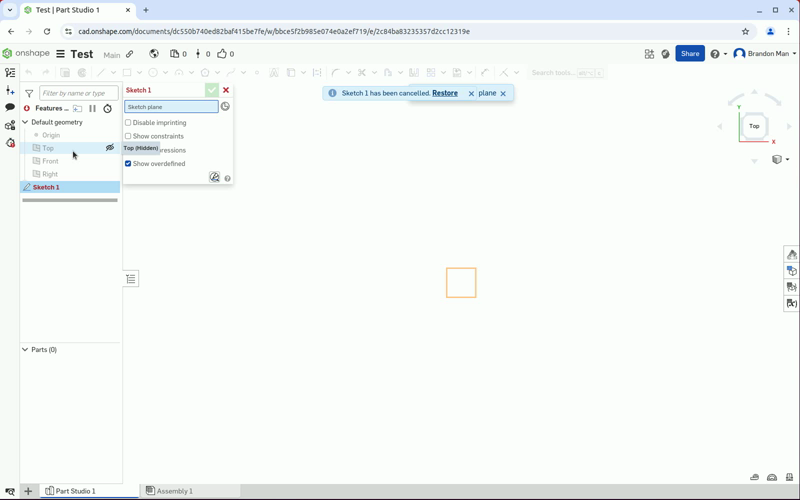
click(73, 150)
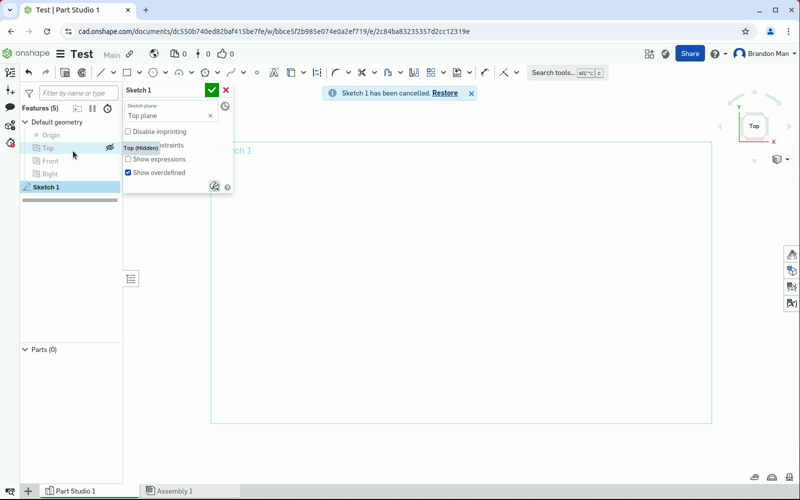
mouse_move(73, 352)
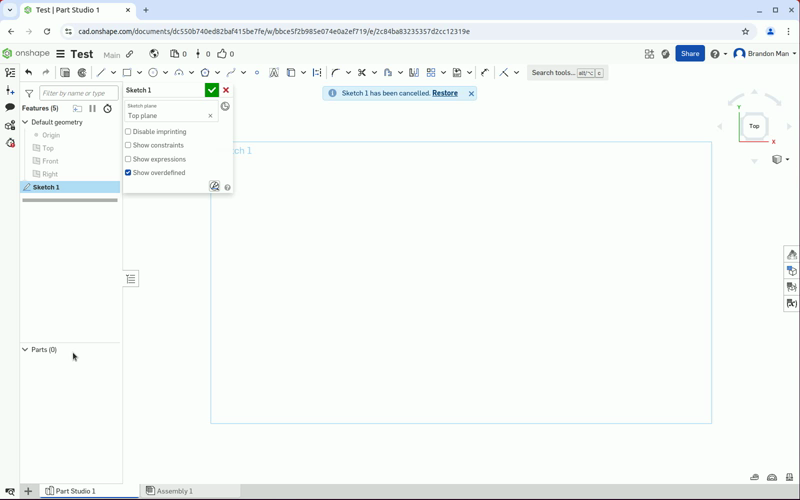
key(y)
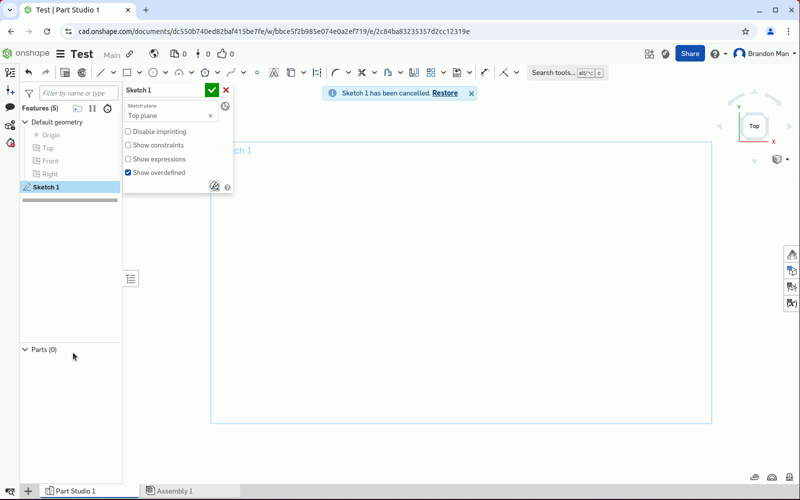
key(l)
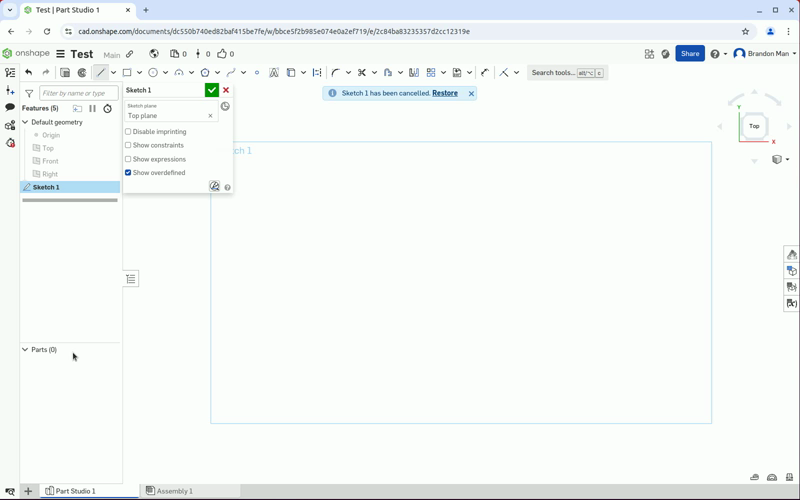
key_down(shift)
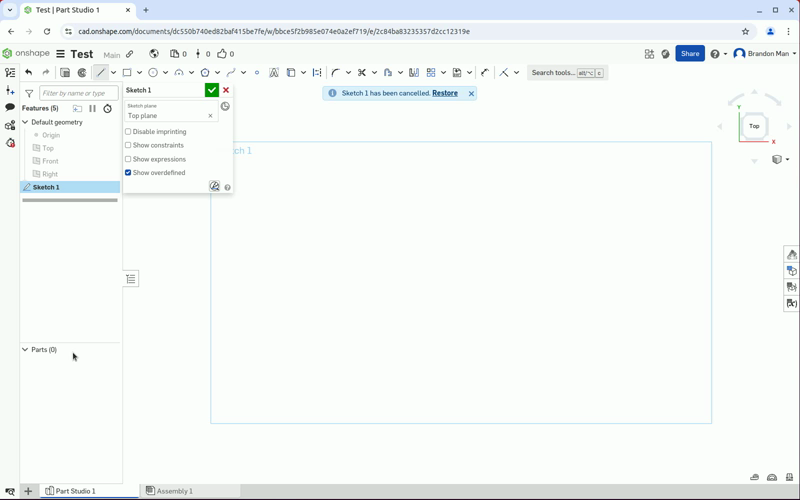
mouse_move(393, 324)
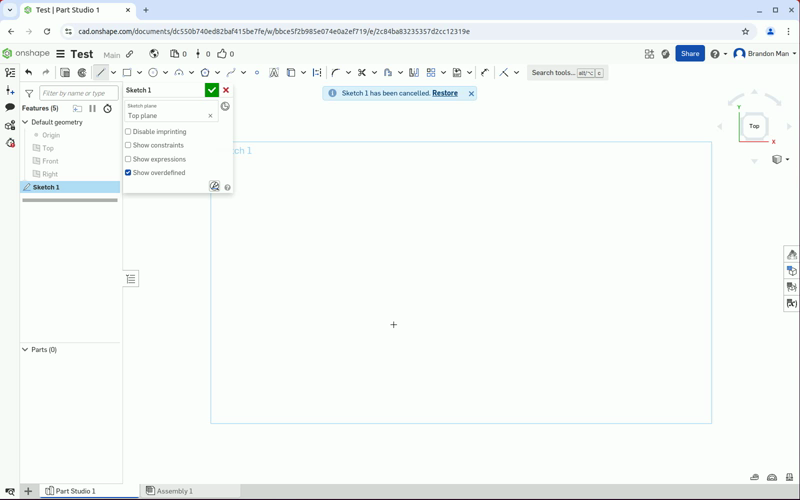
click(393, 324)
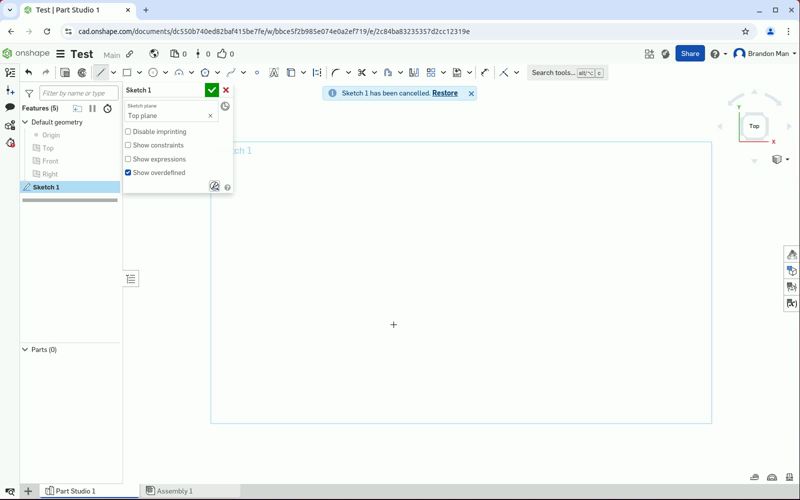
key_up(shift)
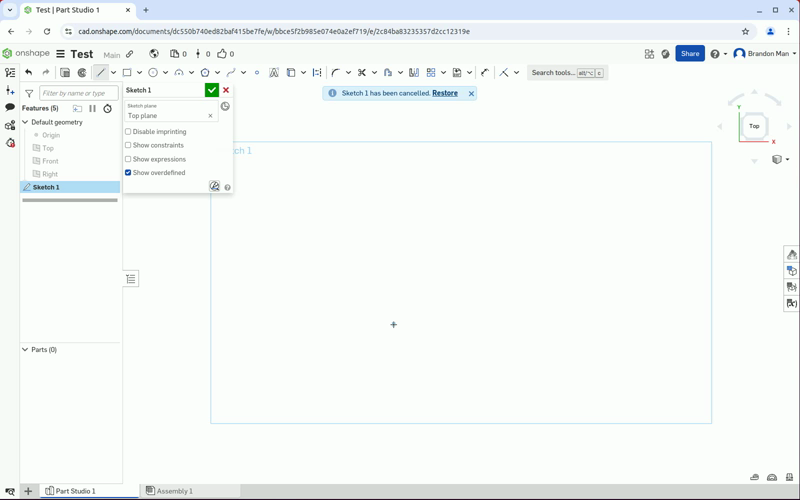
key_down(shift)
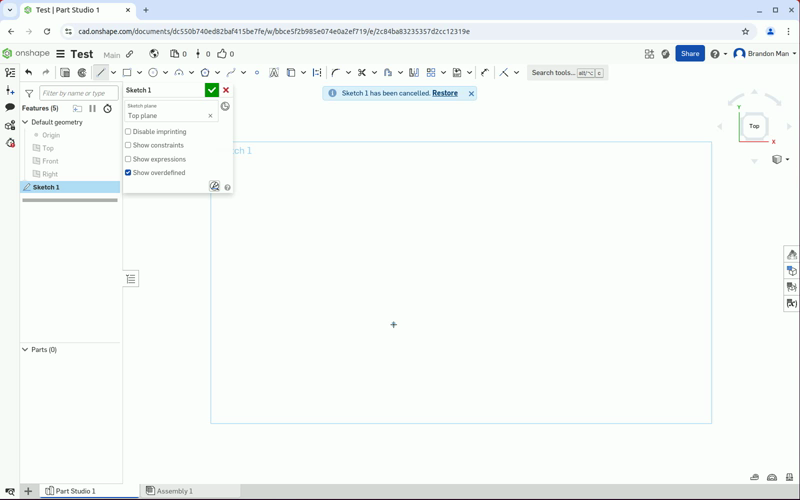
mouse_move(500, 324)
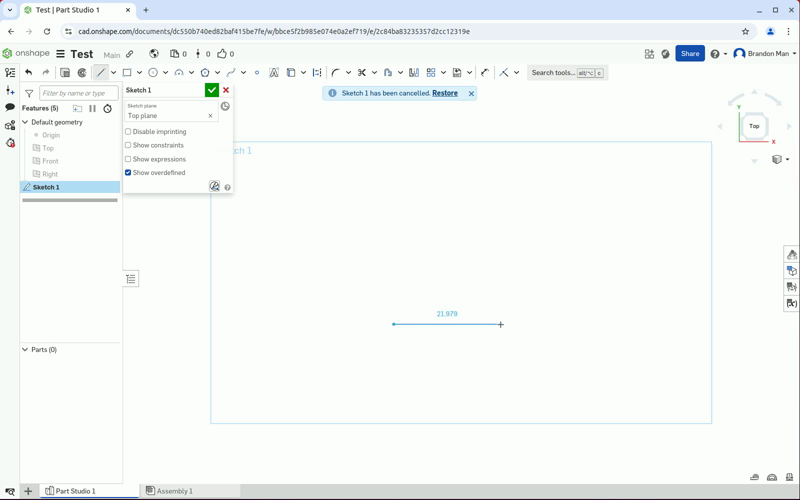
click(500, 324)
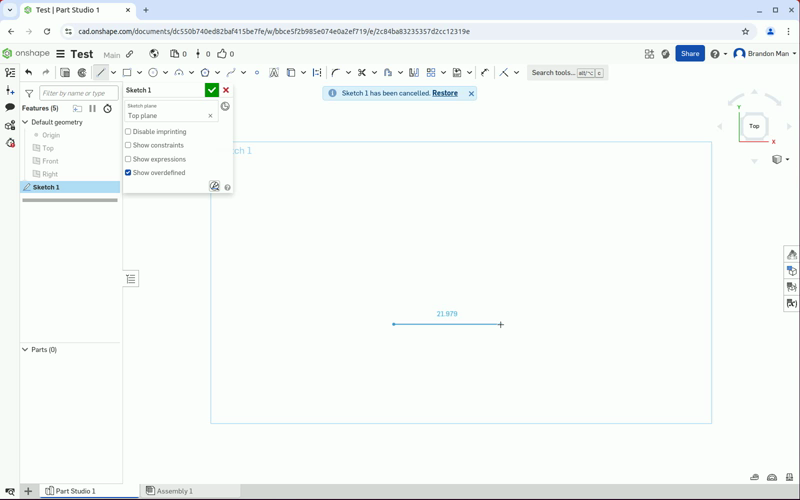
key_up(shift)
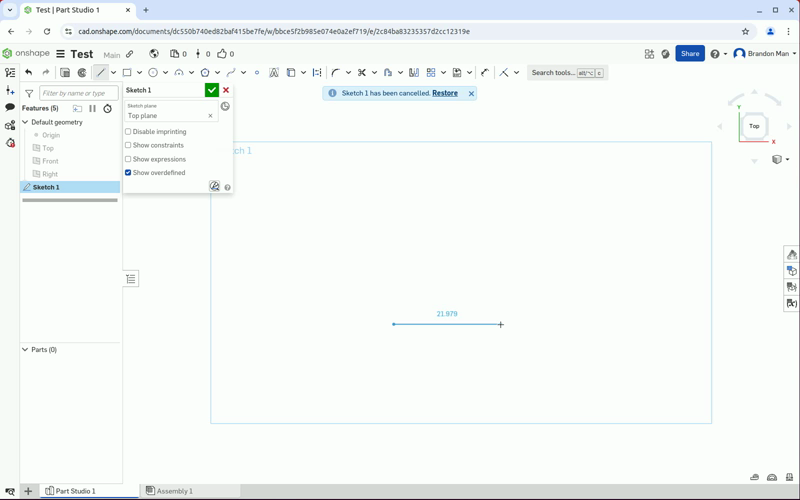
key(esc)
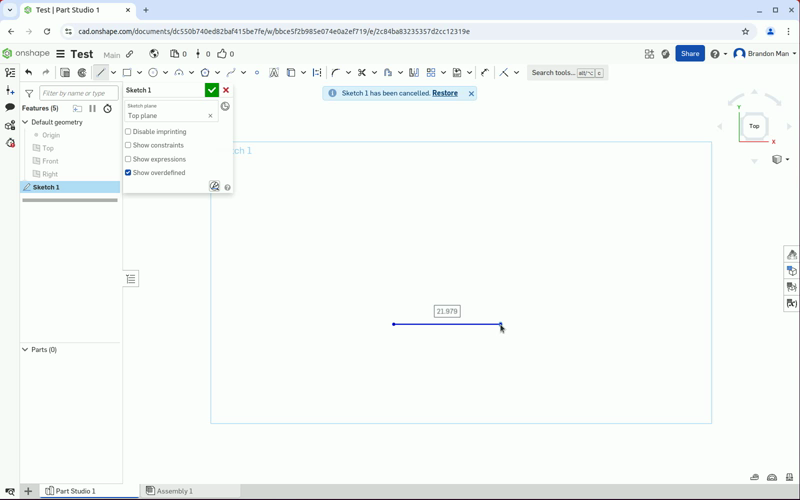
key(a)
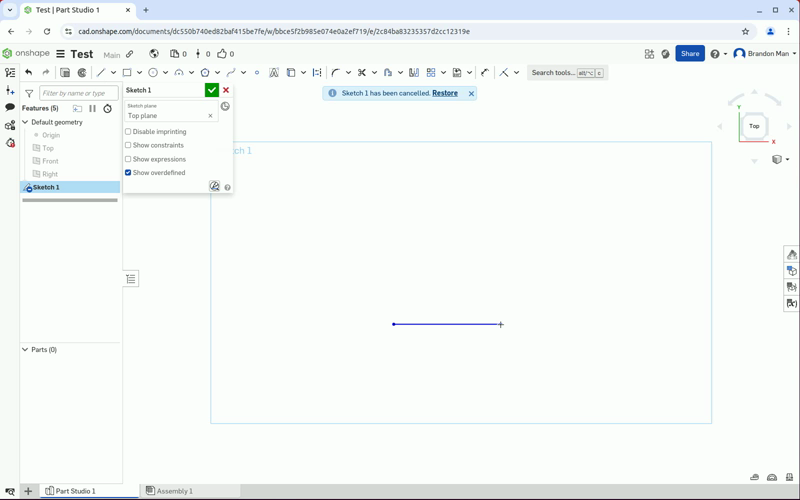
mouse_move(500, 324)
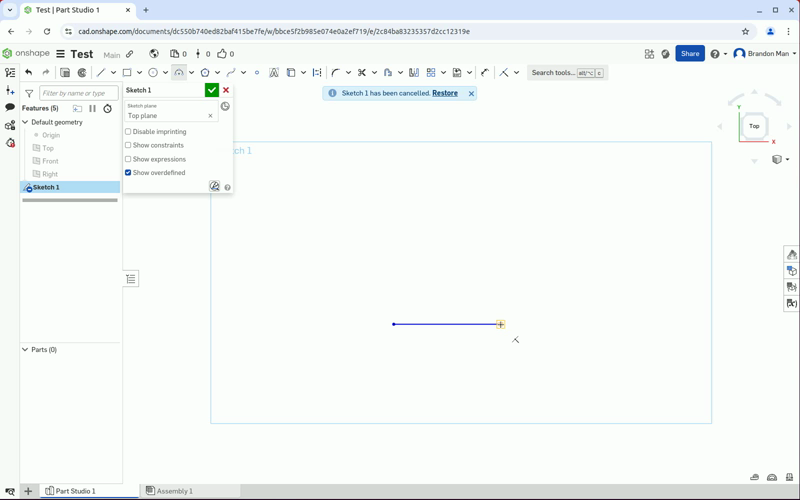
click(500, 324)
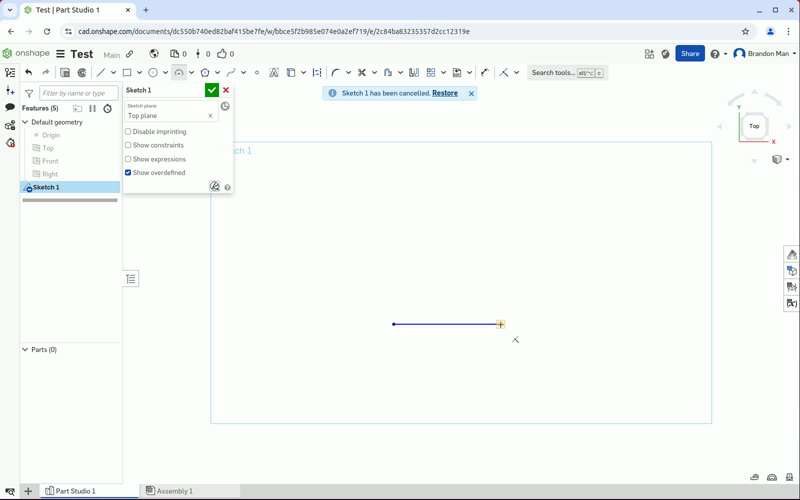
key_down(shift)
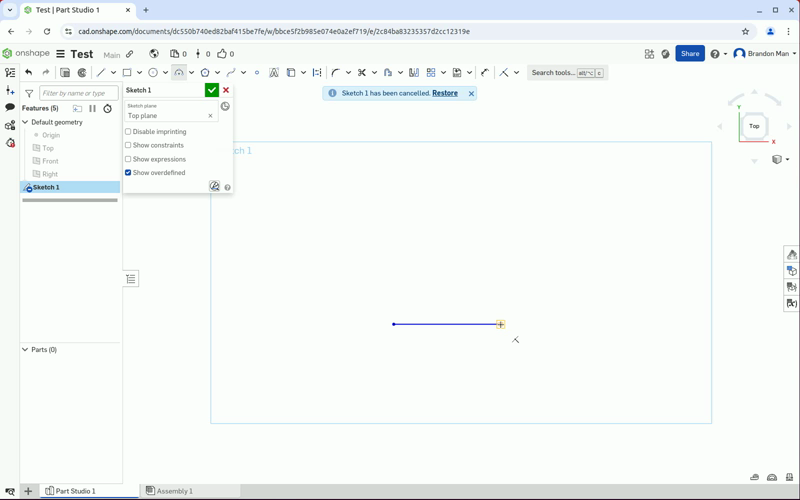
mouse_move(499, 241)
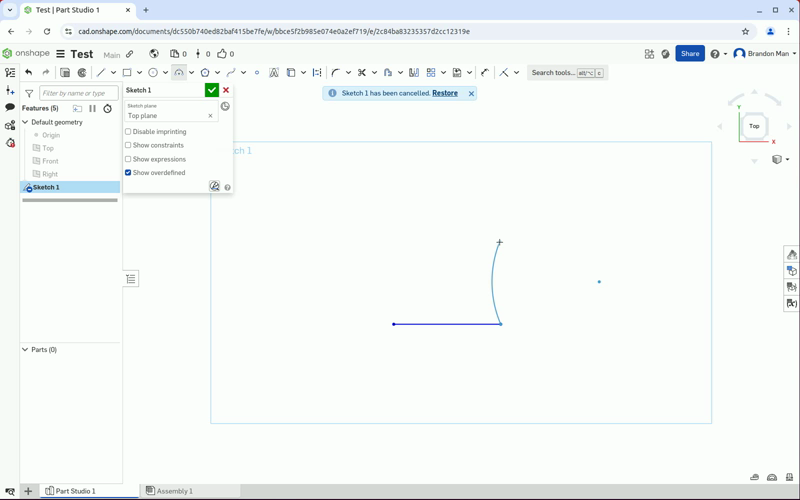
click(499, 241)
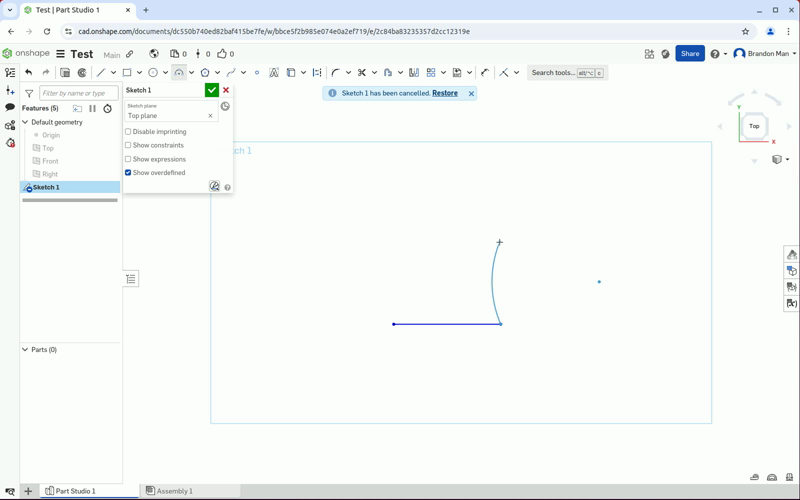
mouse_move(459, 283)
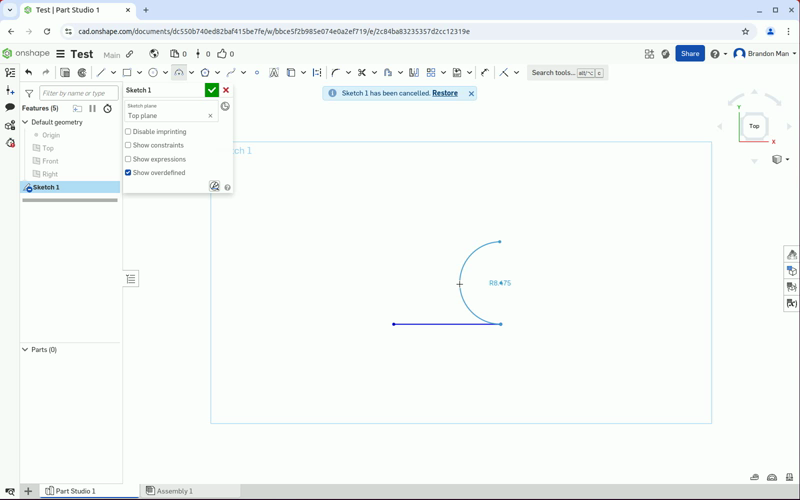
click(459, 283)
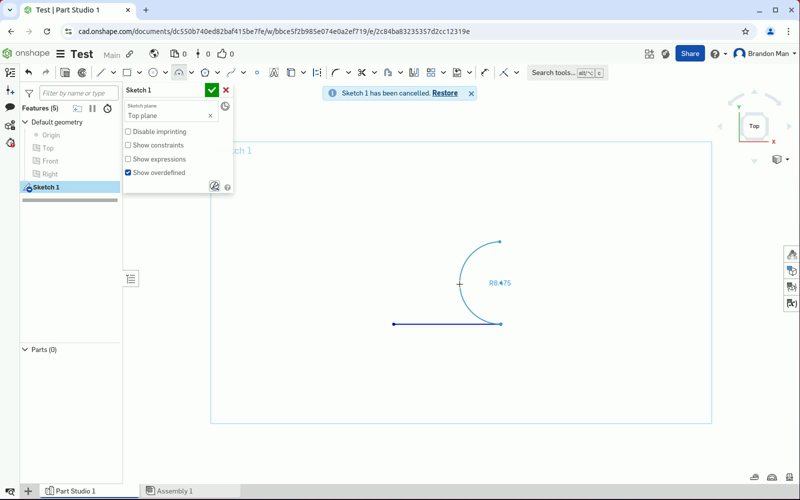
key_up(shift)
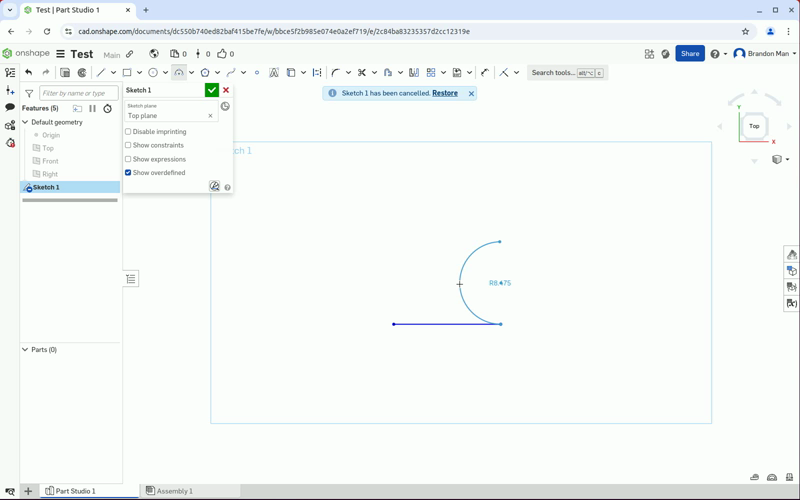
key(esc)
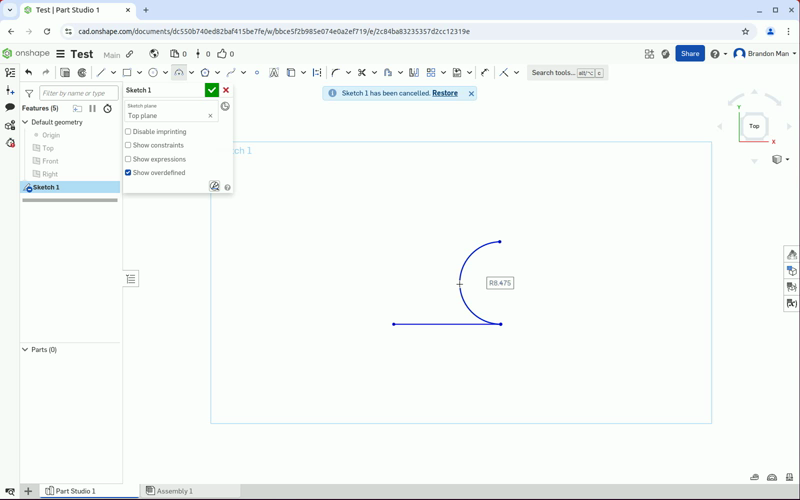
key(l)
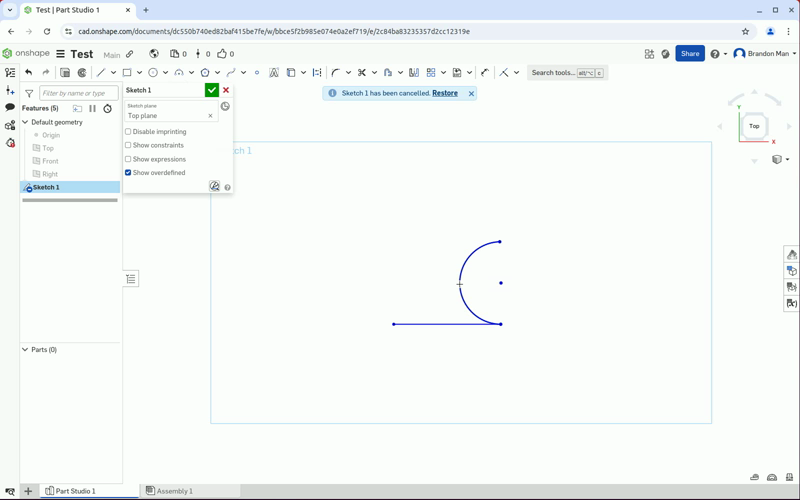
mouse_move(499, 241)
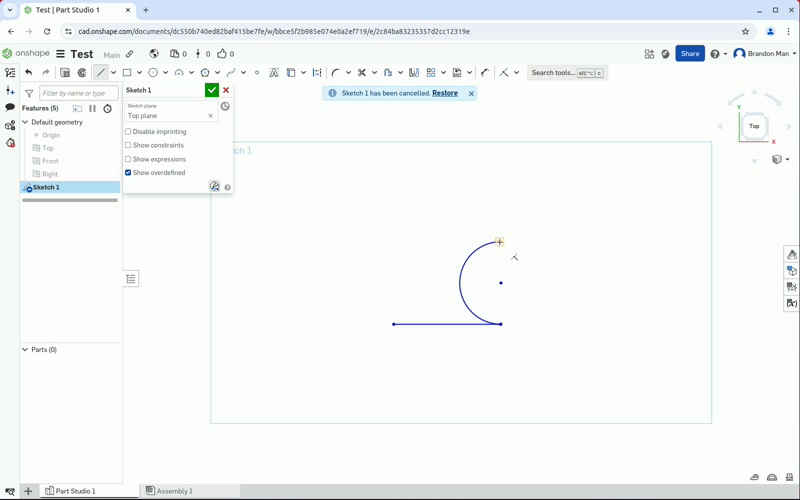
click(499, 241)
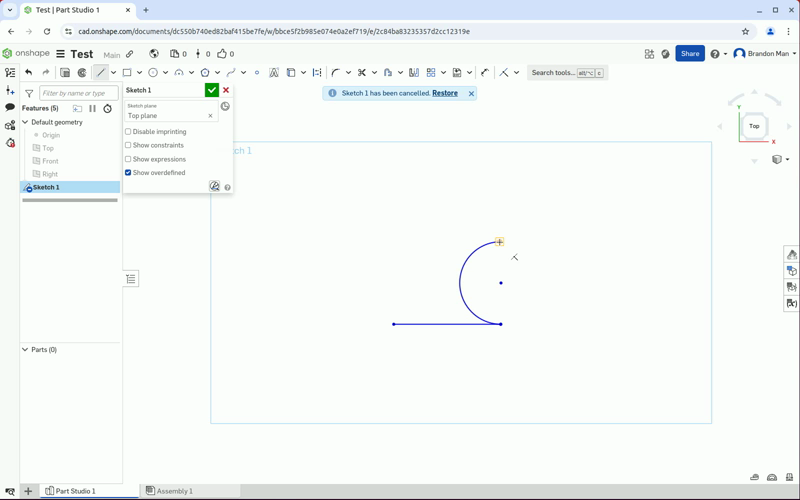
key_down(shift)
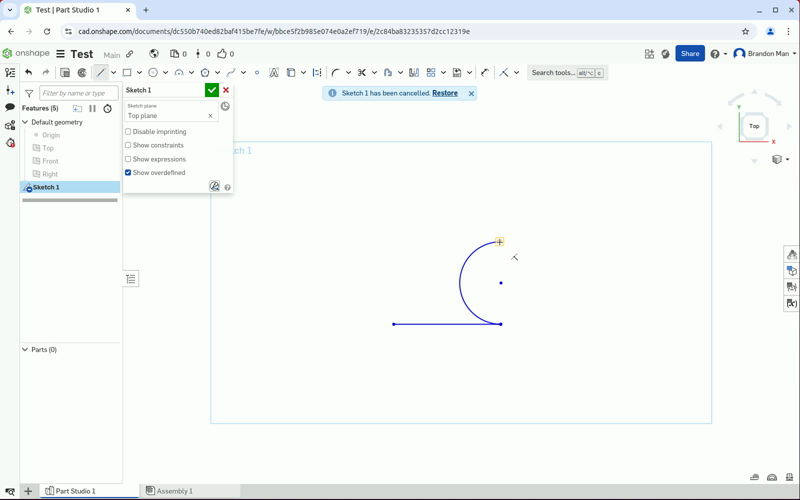
mouse_move(393, 241)
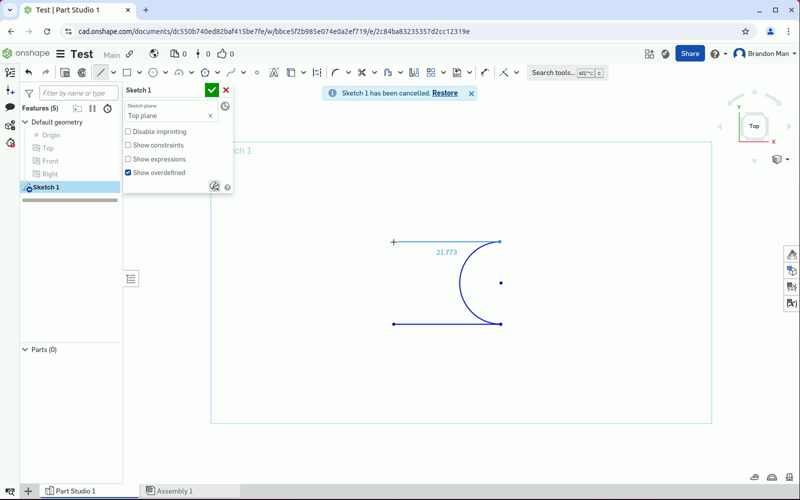
click(393, 241)
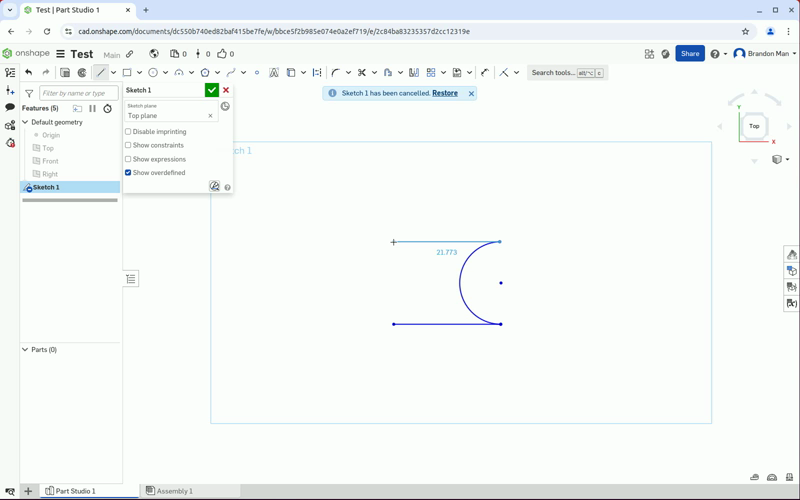
key_up(shift)
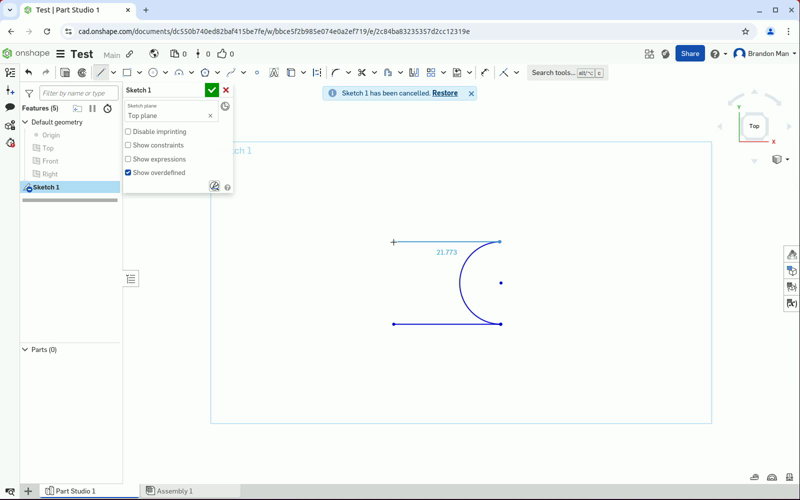
key_down(shift)
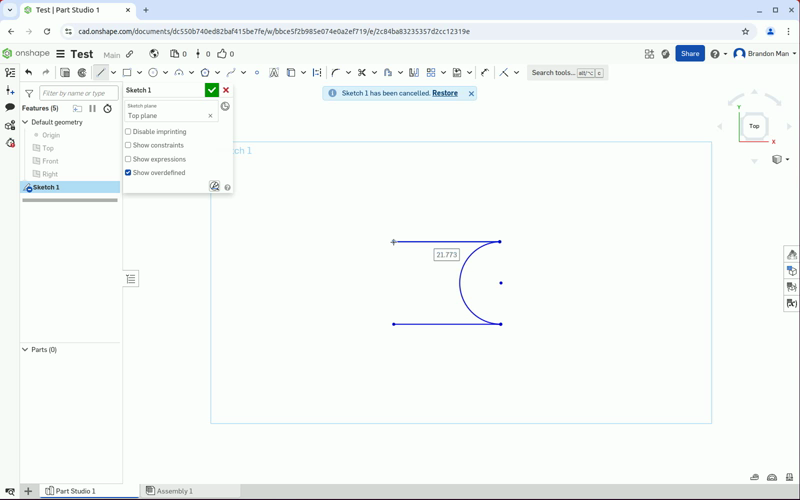
mouse_move(393, 324)
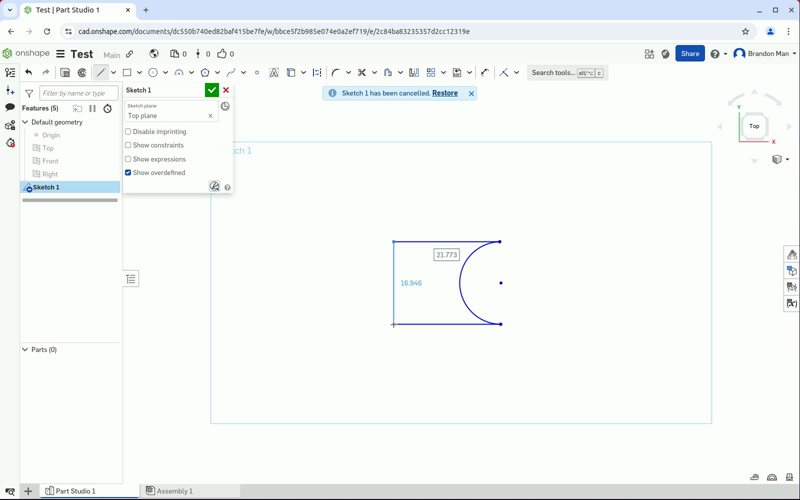
key_up(shift)
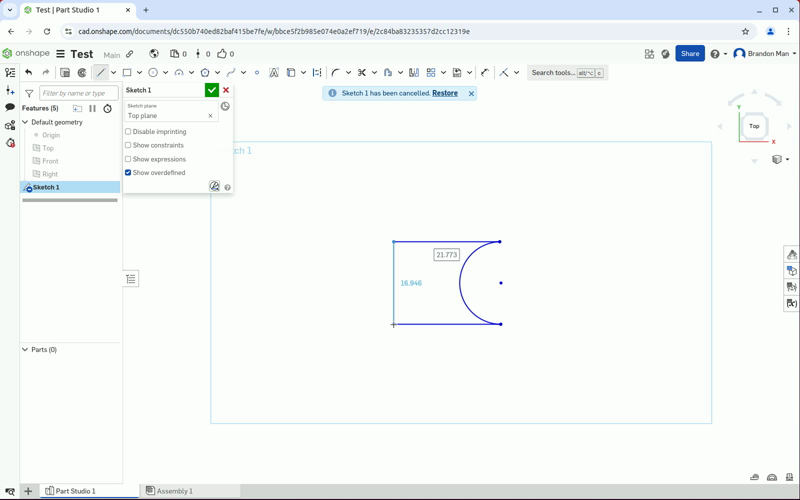
click(393, 324)
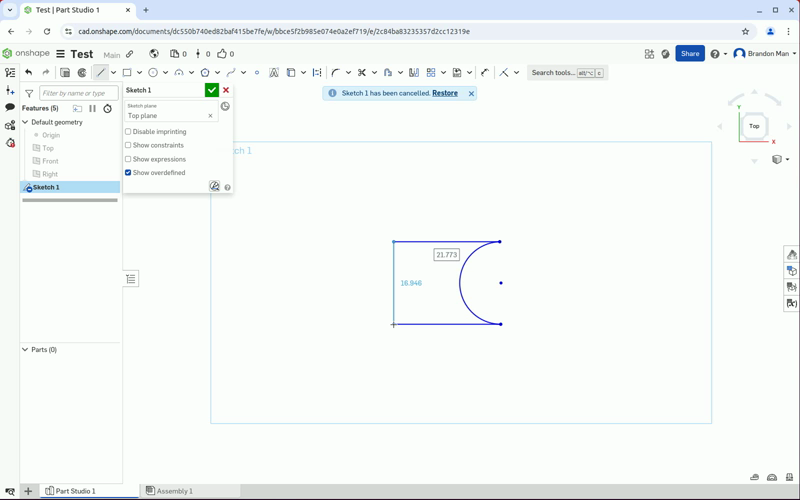
key(esc)
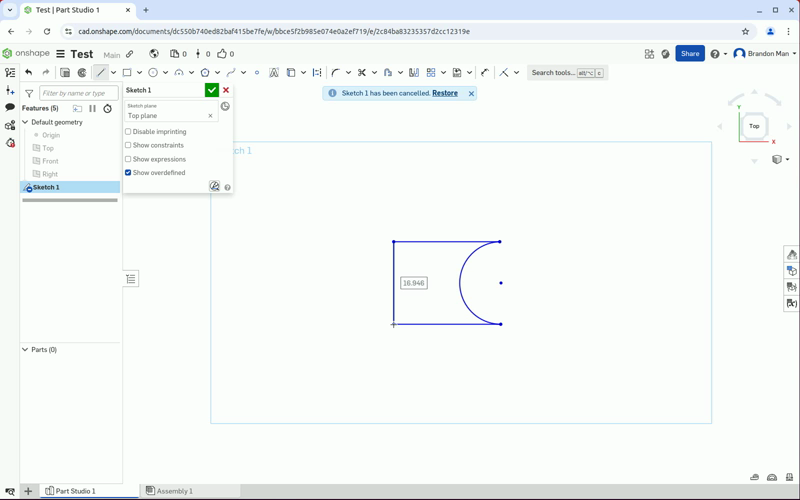
mouse_move(419, 271)
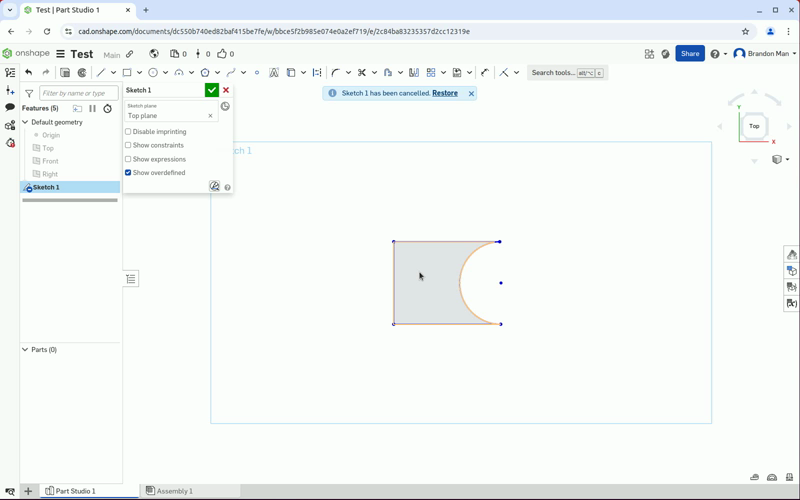
click(419, 271)
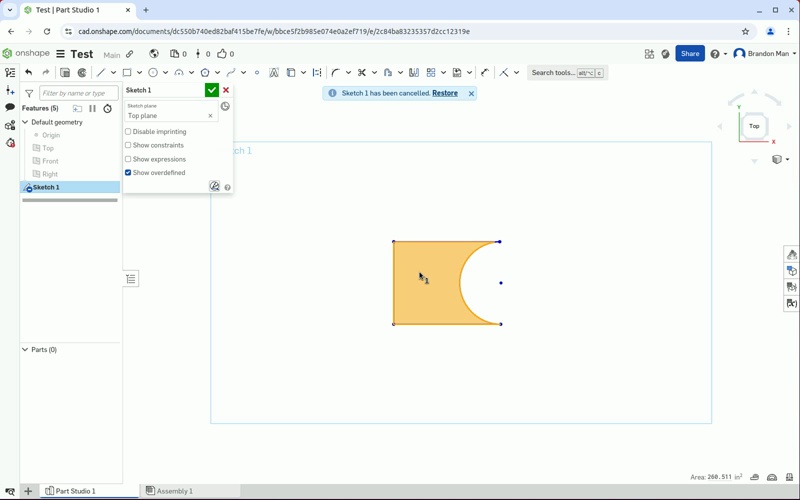
mouse_move(73, 352)
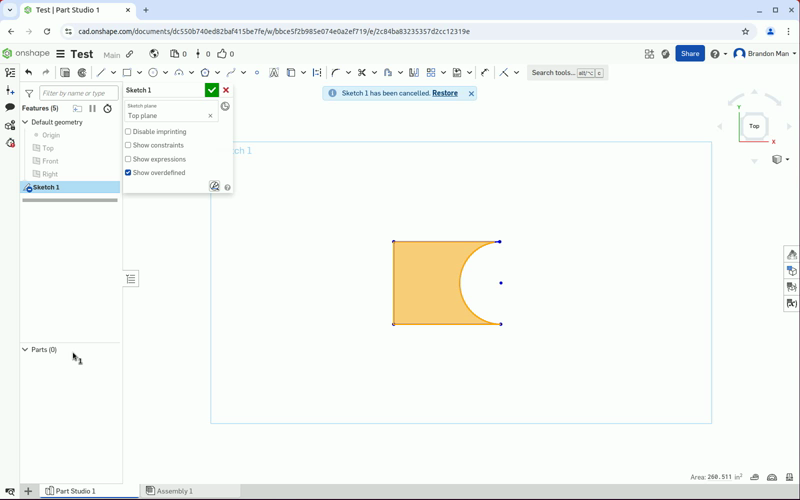
key(shift+y)
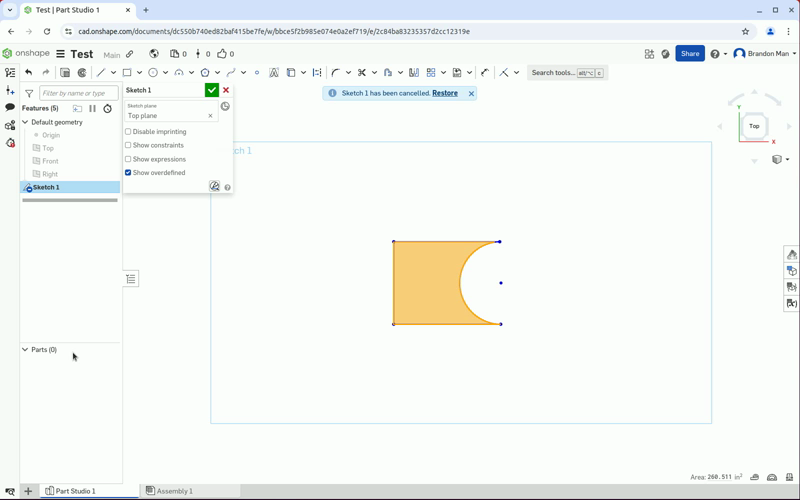
key(shift+e)
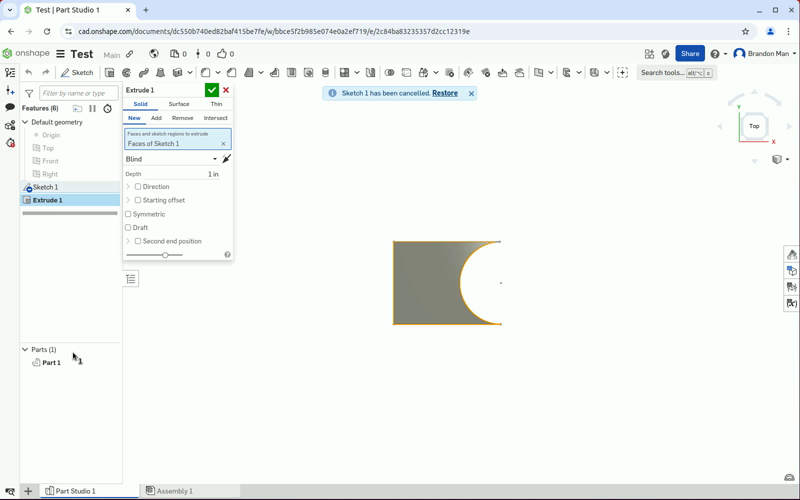
mouse_move(143, 106)
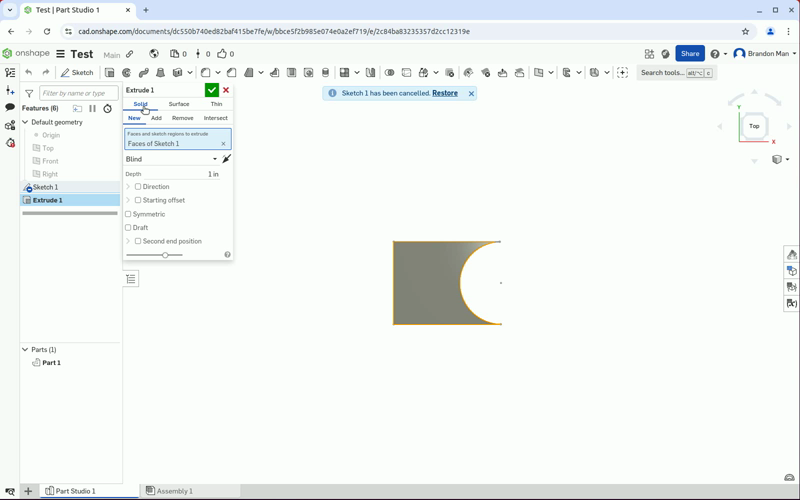
click(143, 106)
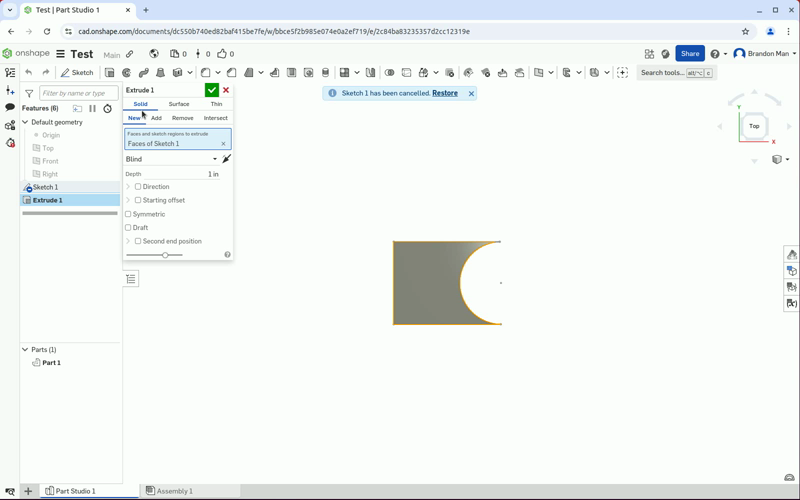
mouse_move(137, 120)
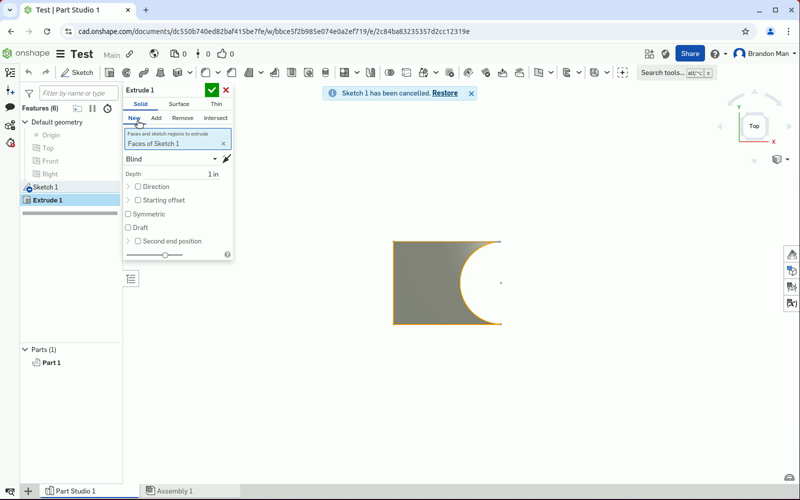
click(137, 120)
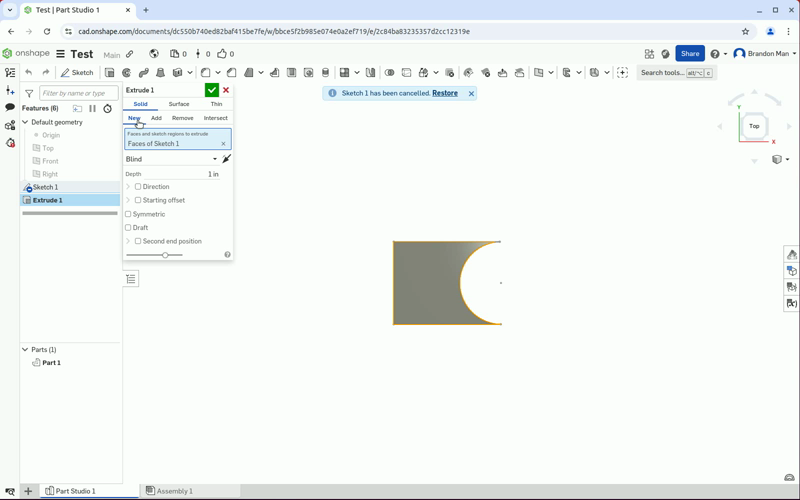
key(tab, 4)
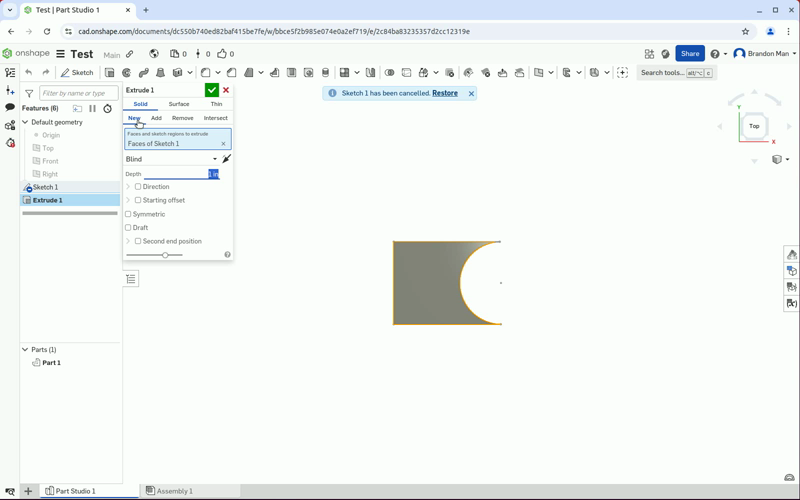
text(11.554)
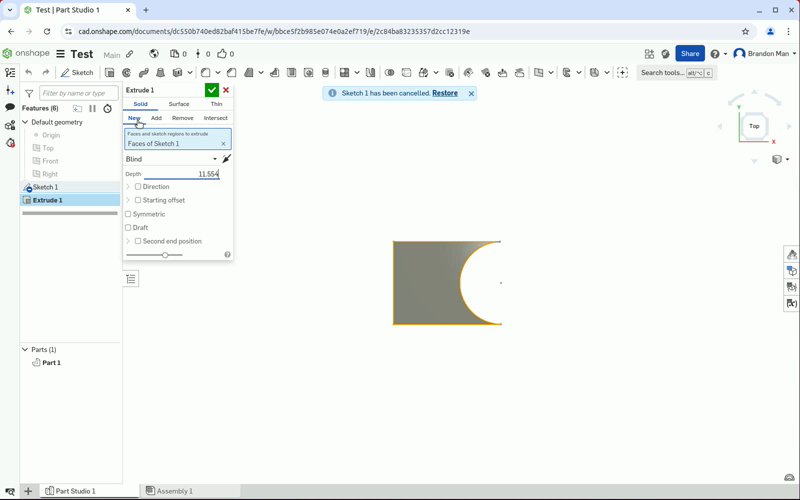
key(enter)
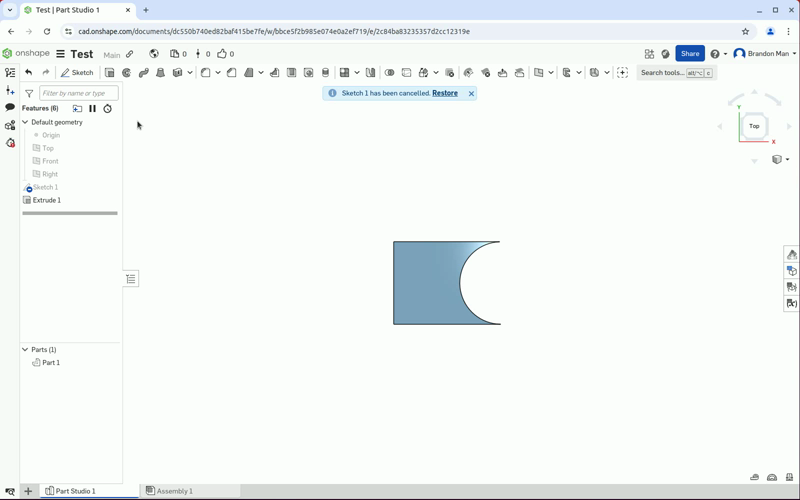
key(shift+h)
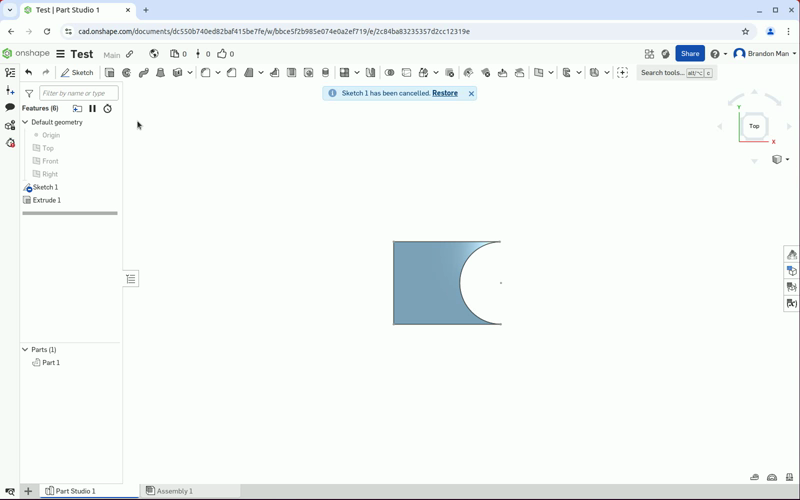
key(shift+h)
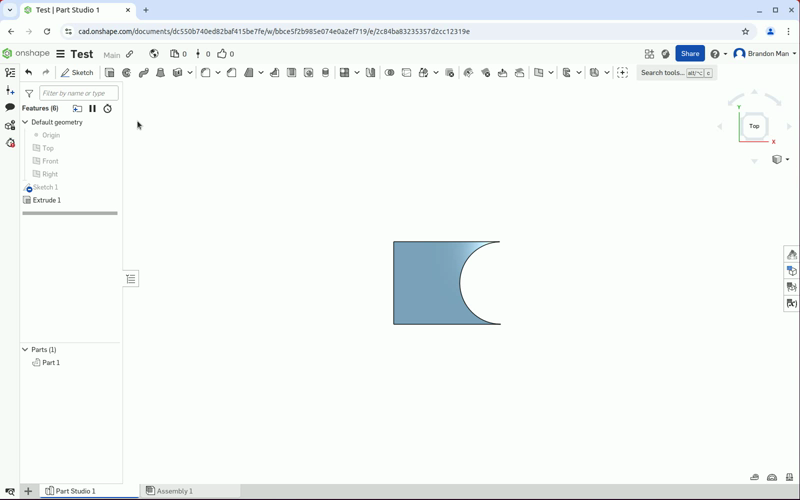
mouse_move(73, 189)
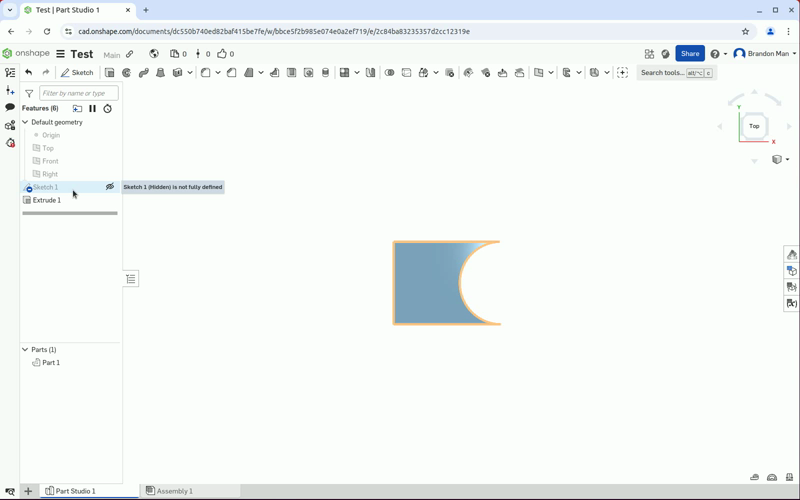
click(73, 189)
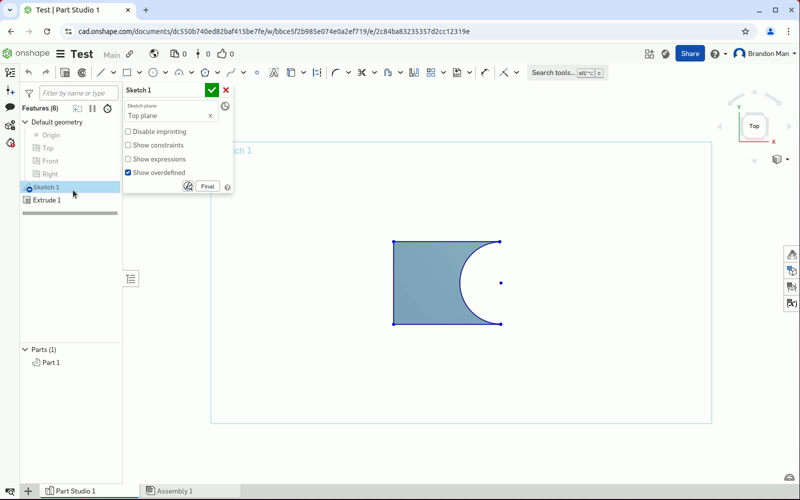
mouse_move(229, 92)
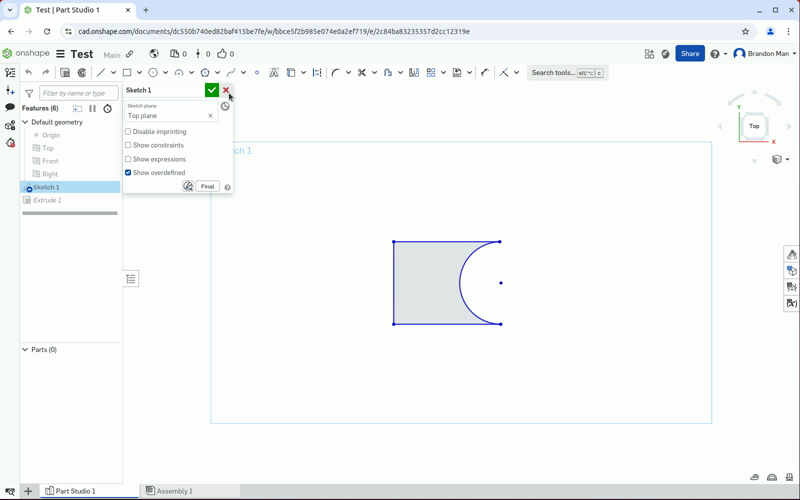
click(229, 92)
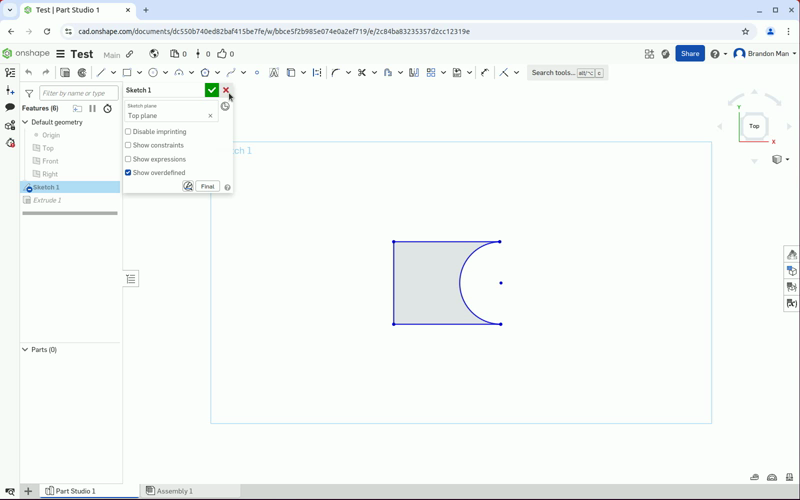
key(shift+s)
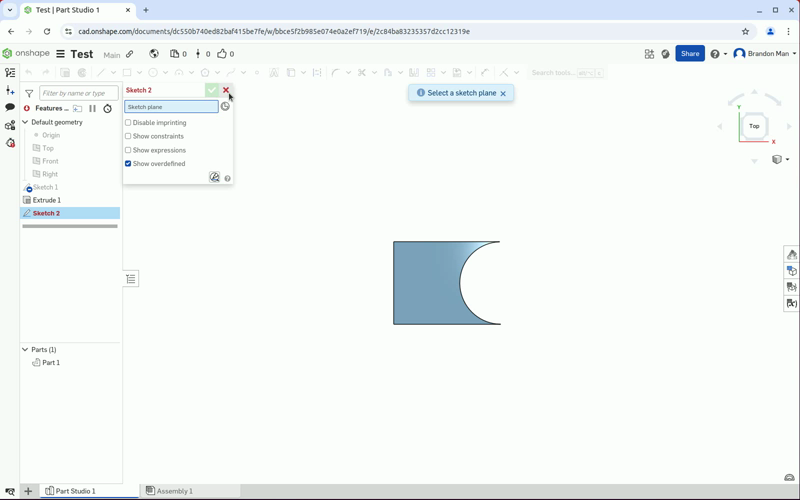
mouse_move(73, 150)
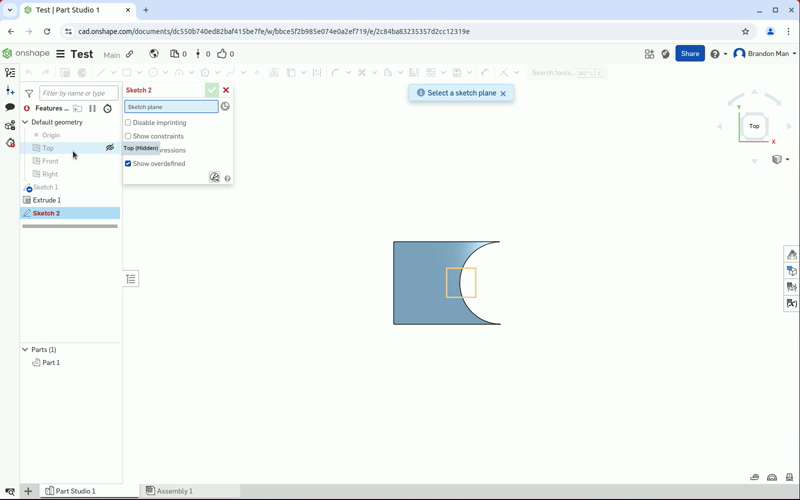
click(73, 150)
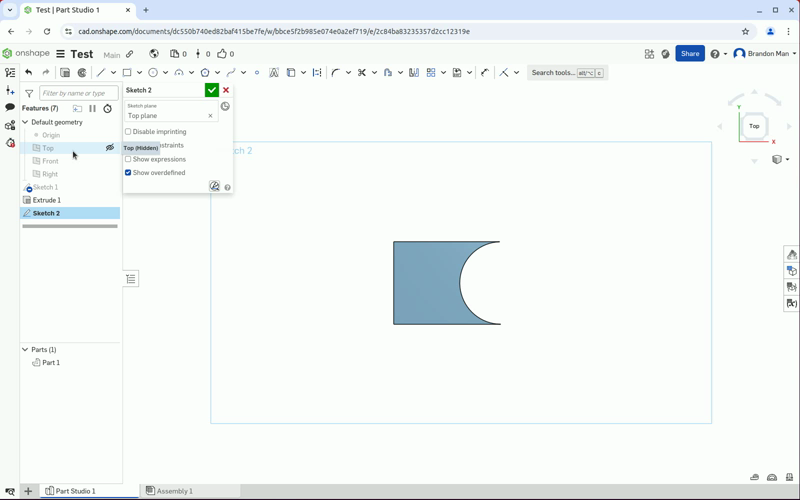
mouse_move(73, 352)
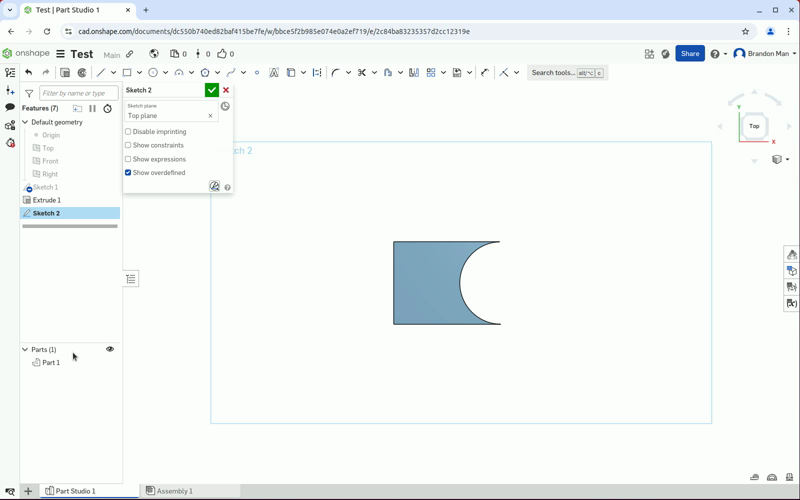
key(y)
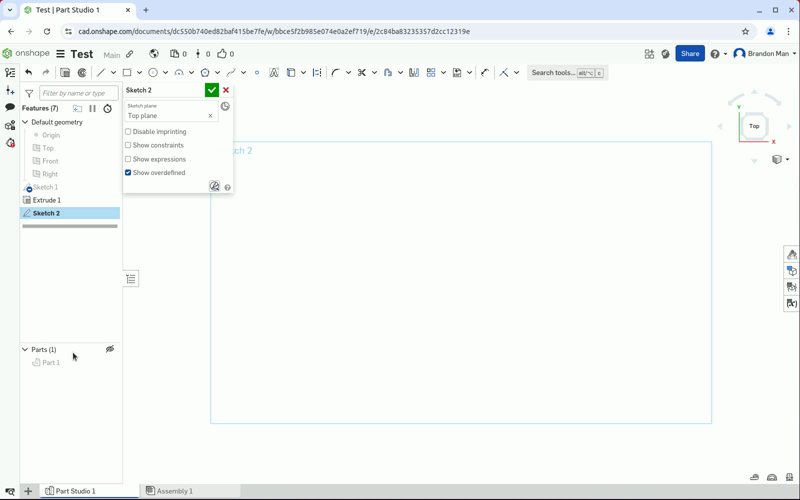
key(a)
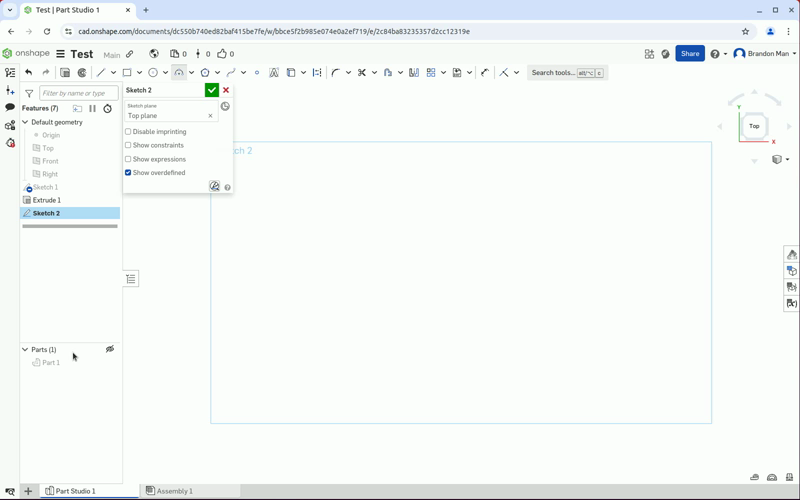
key_down(shift)
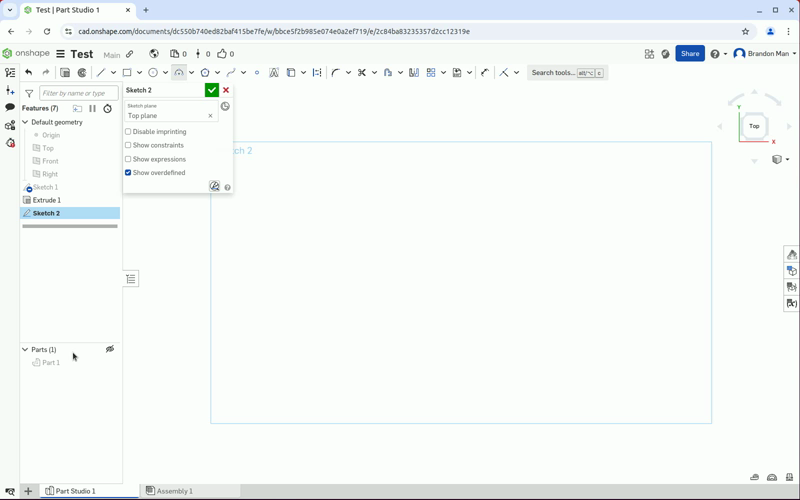
mouse_move(499, 241)
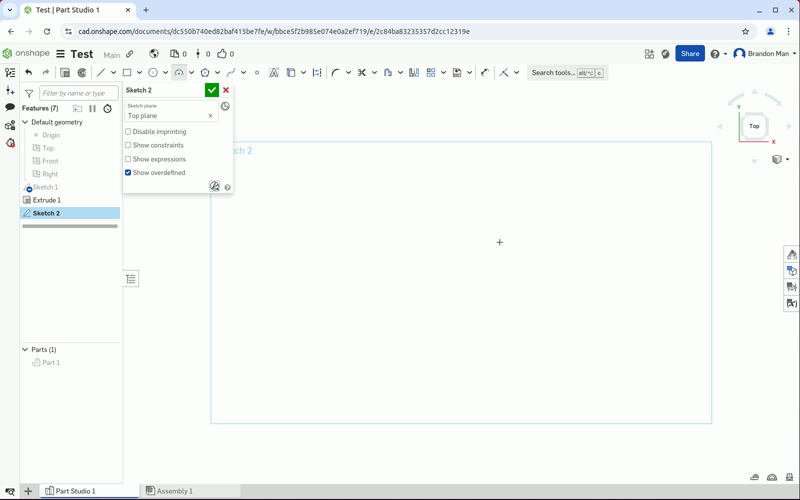
click(499, 241)
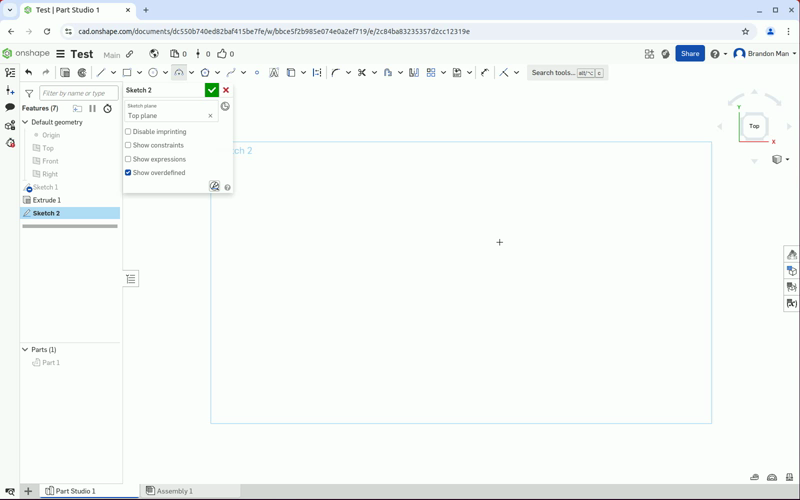
key_up(shift)
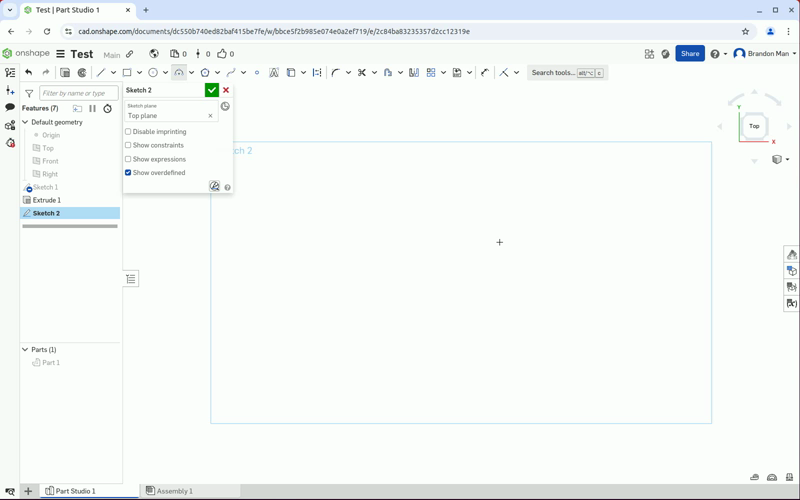
key_down(shift)
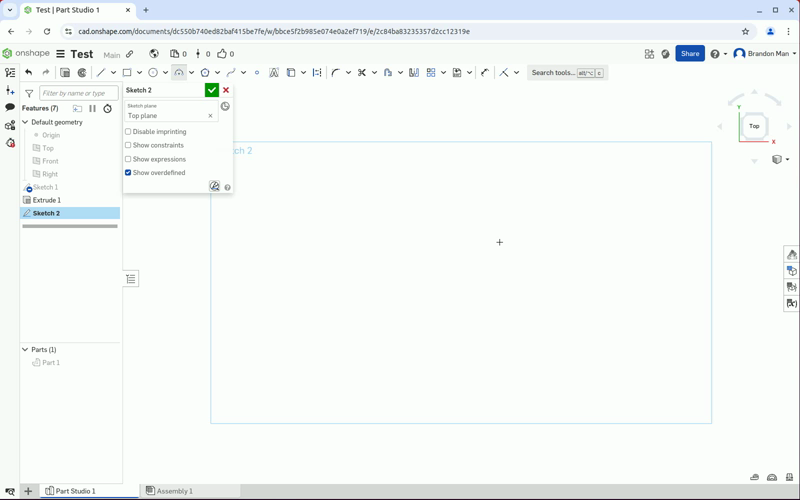
mouse_move(502, 241)
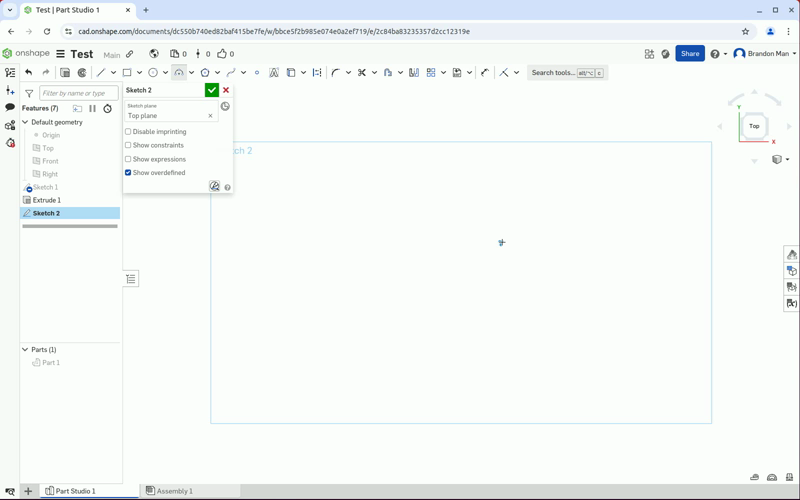
scroll(6)
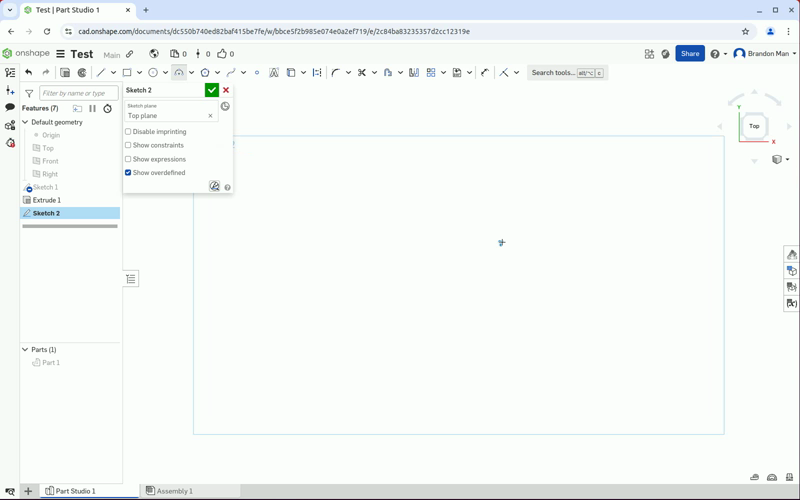
scroll(6)
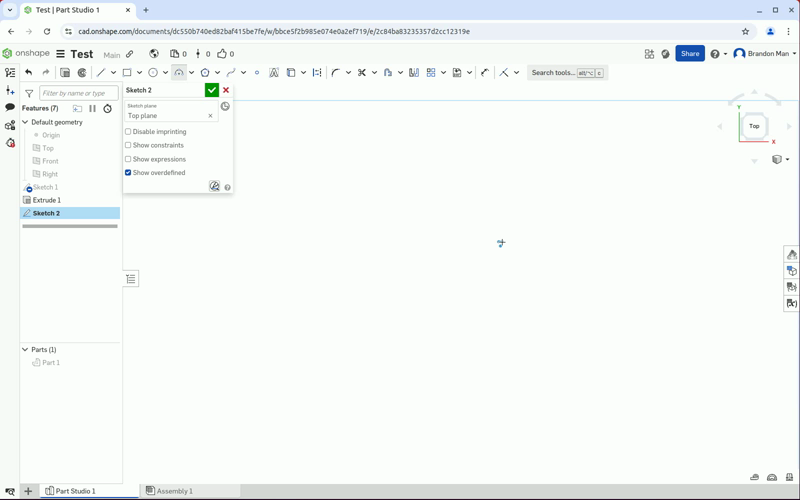
scroll(6)
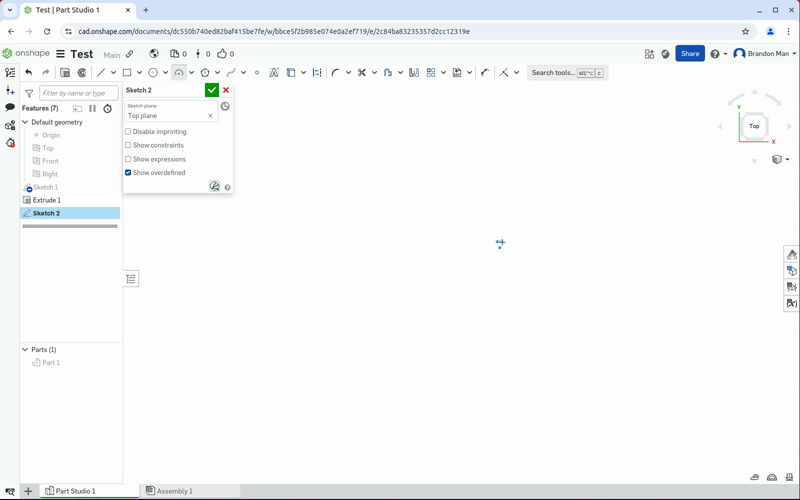
scroll(6)
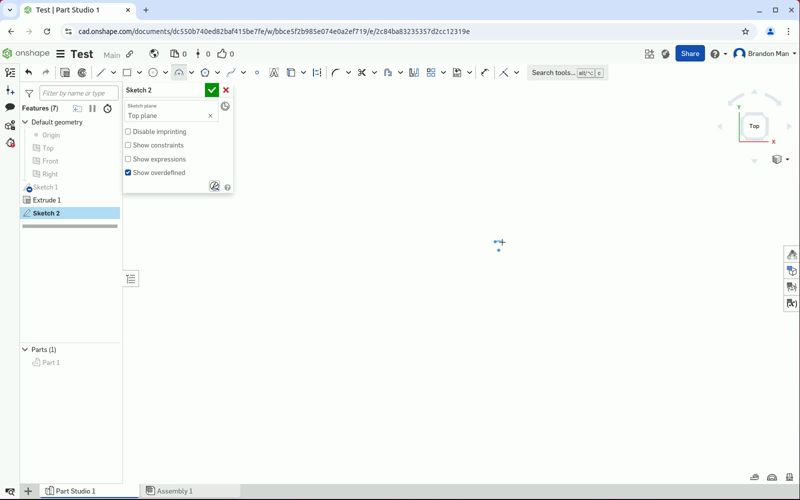
scroll(6)
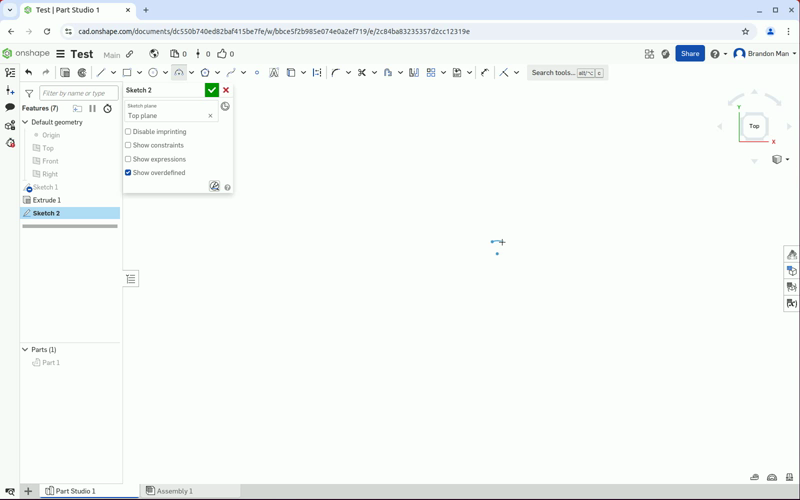
scroll(6)
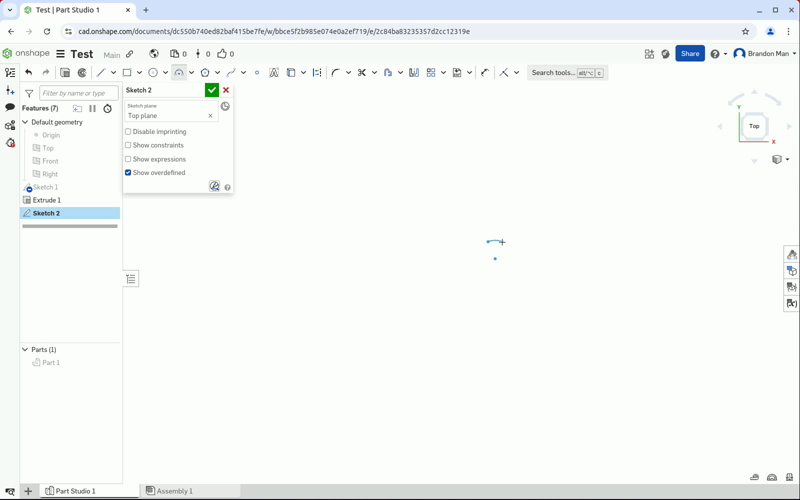
scroll(6)
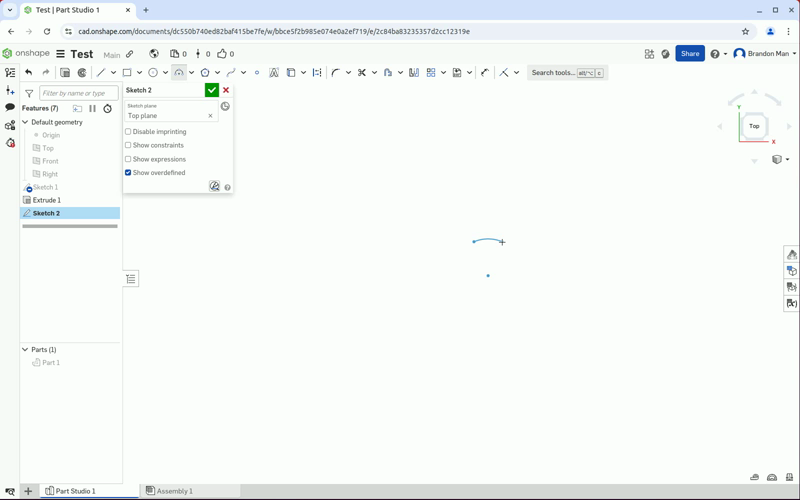
click(502, 241)
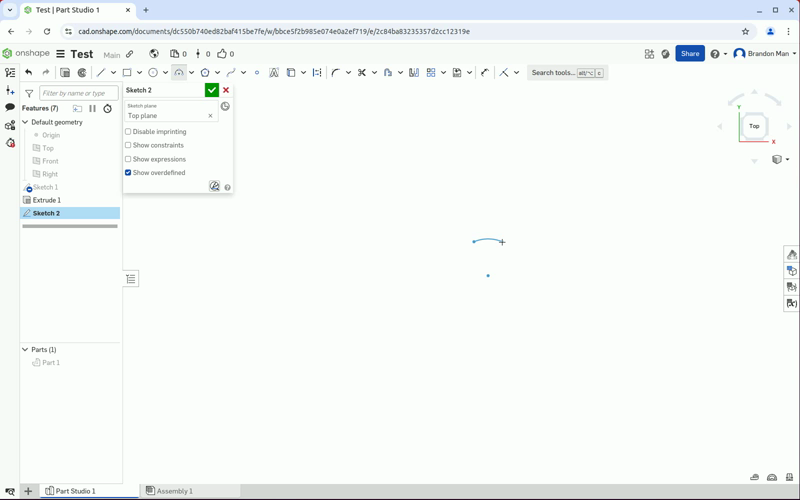
scroll(-6)
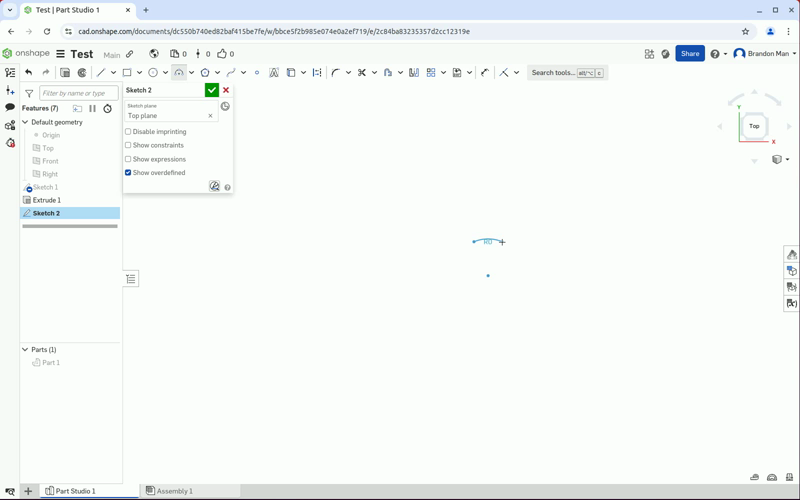
scroll(-6)
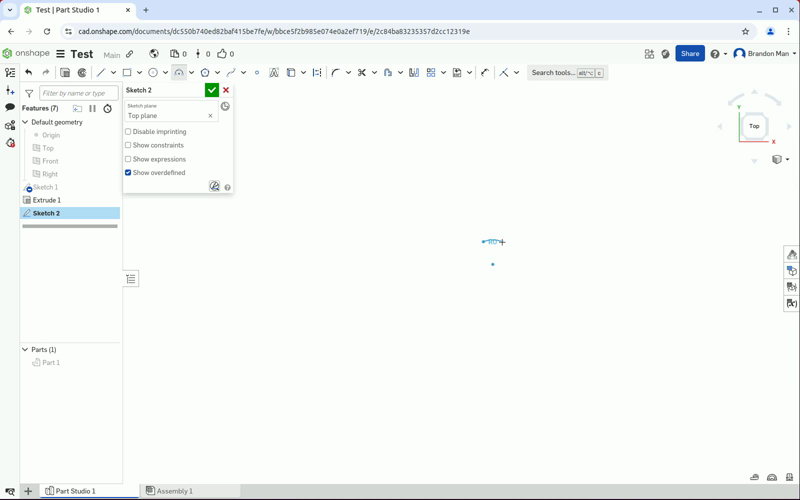
scroll(-6)
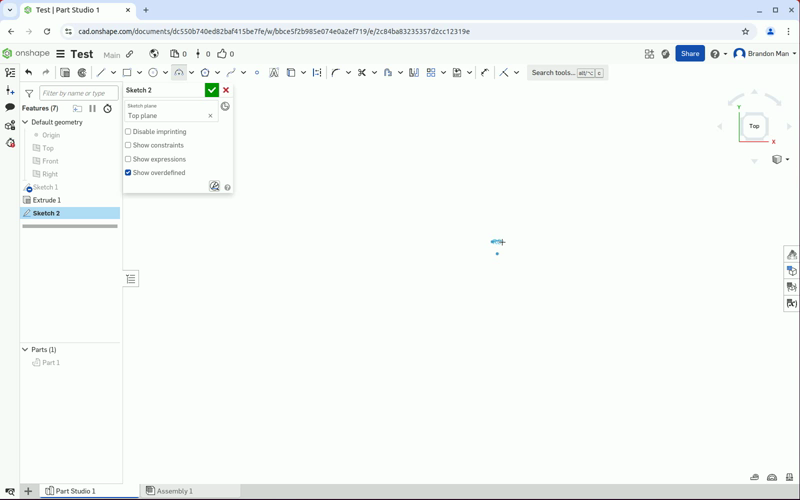
scroll(-6)
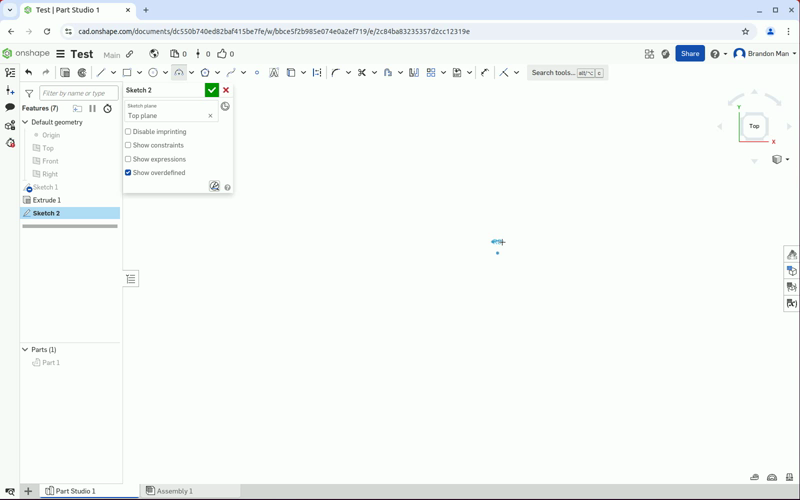
scroll(-6)
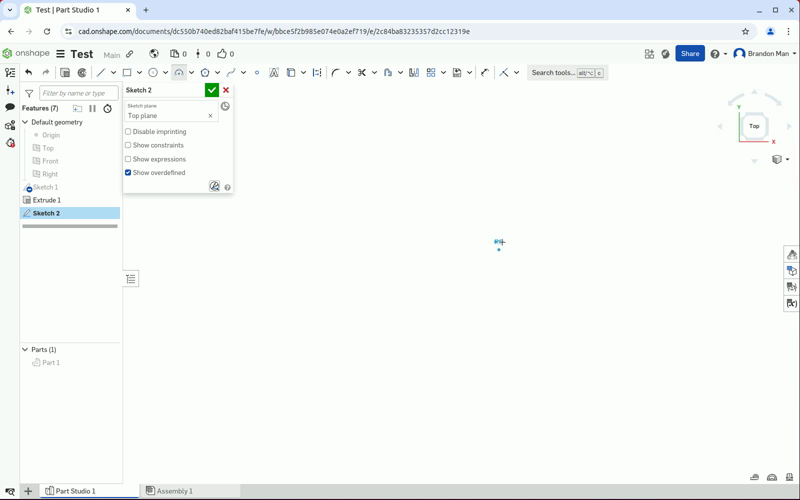
scroll(-6)
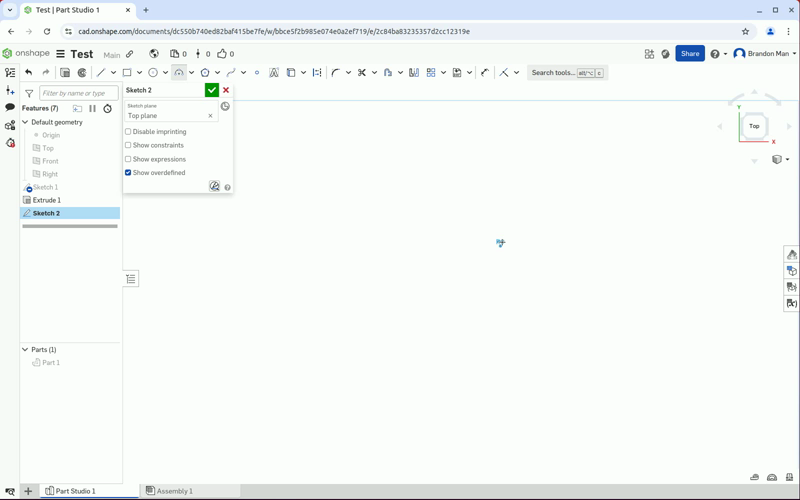
scroll(-6)
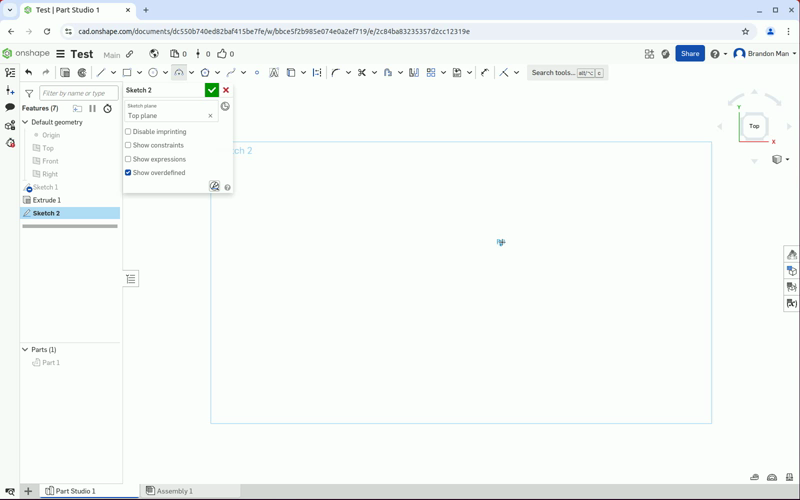
mouse_move(500, 348)
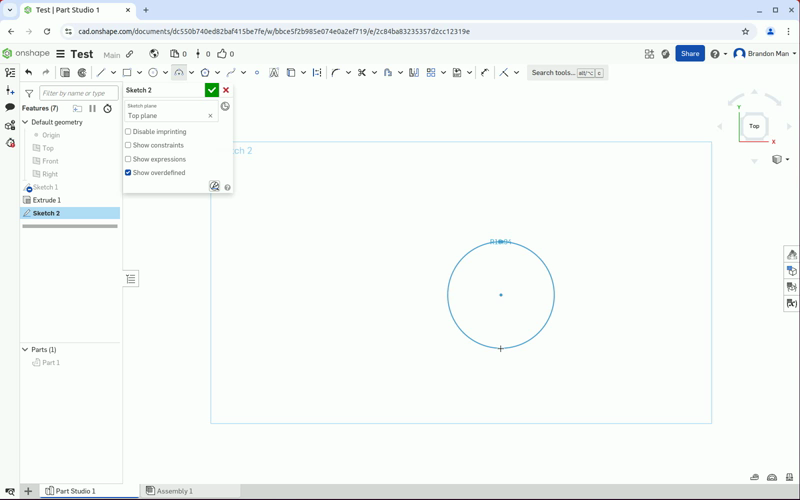
scroll(6)
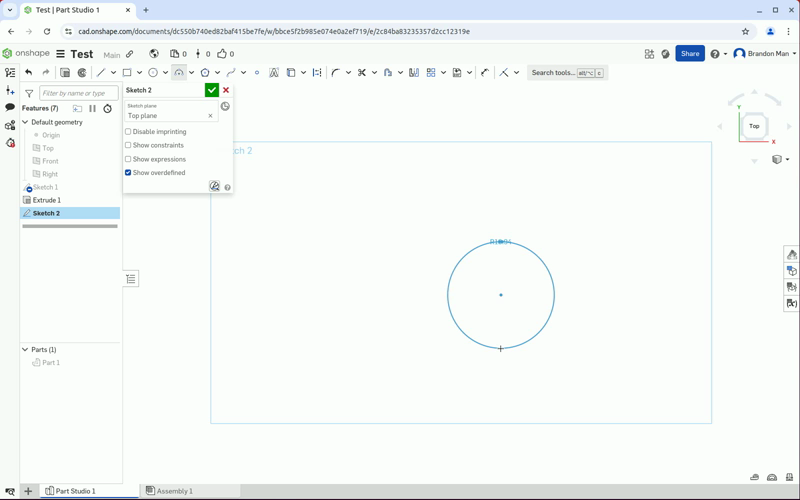
scroll(6)
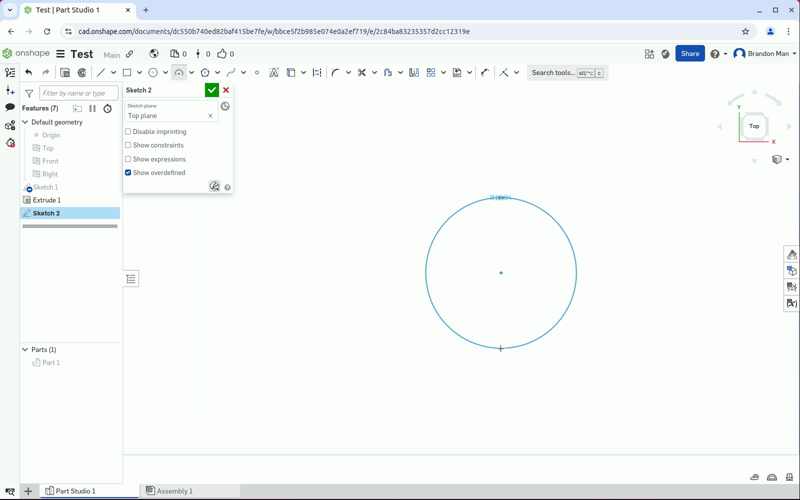
scroll(6)
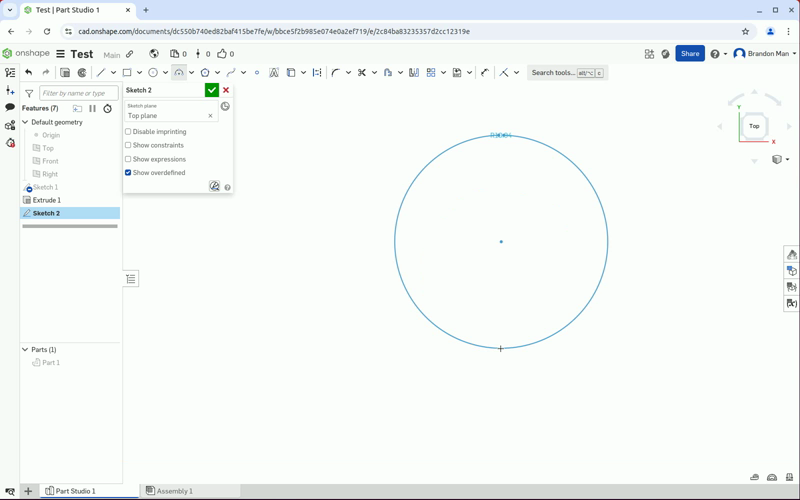
scroll(6)
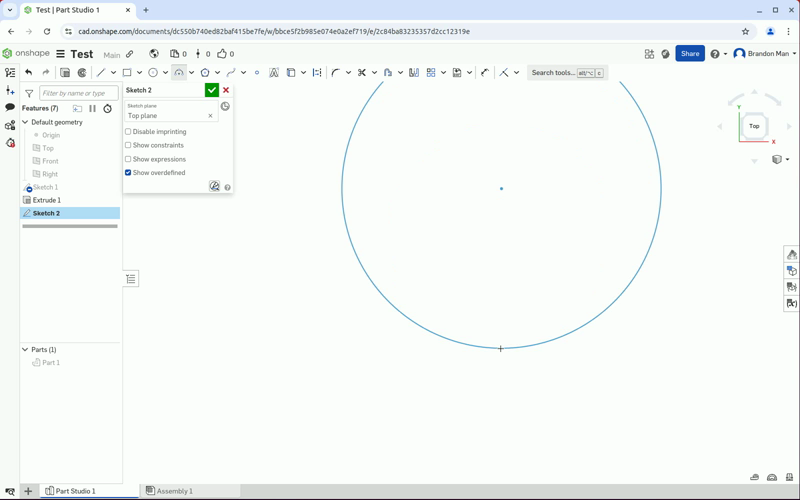
scroll(6)
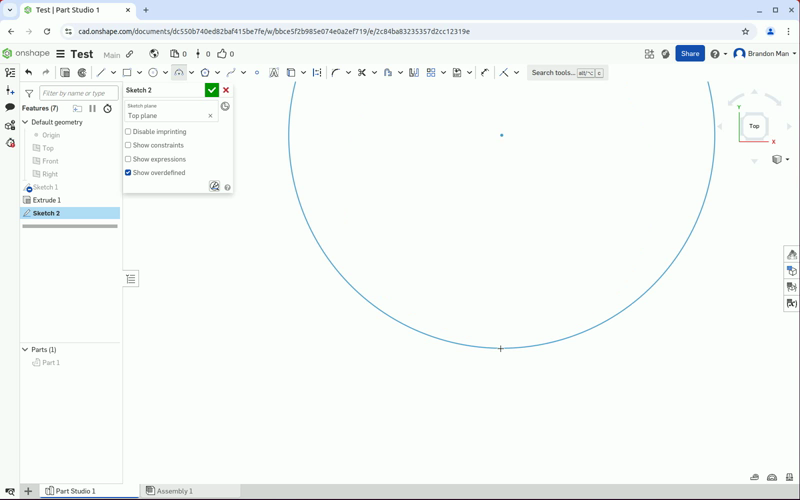
scroll(6)
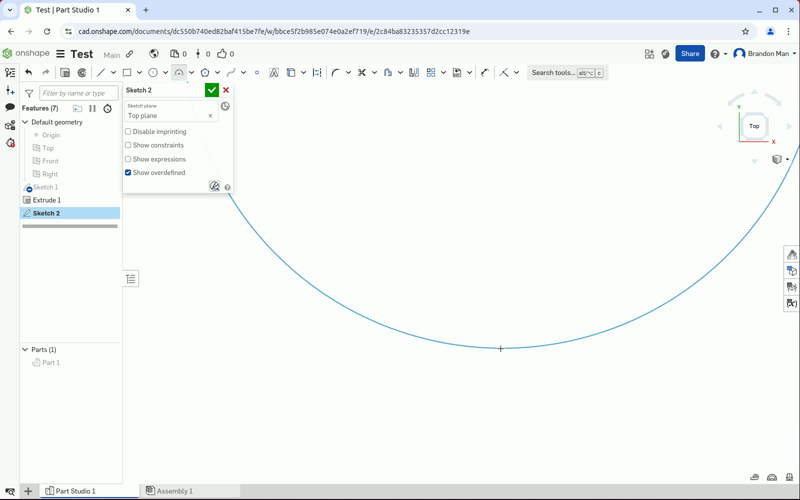
scroll(6)
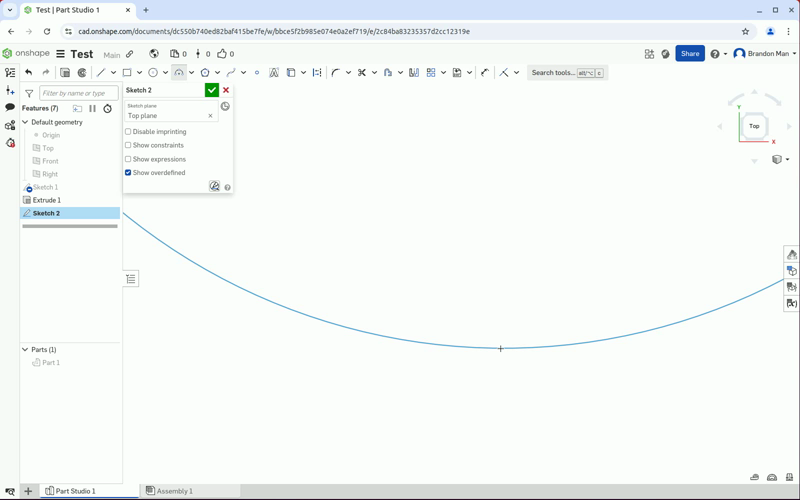
click(500, 348)
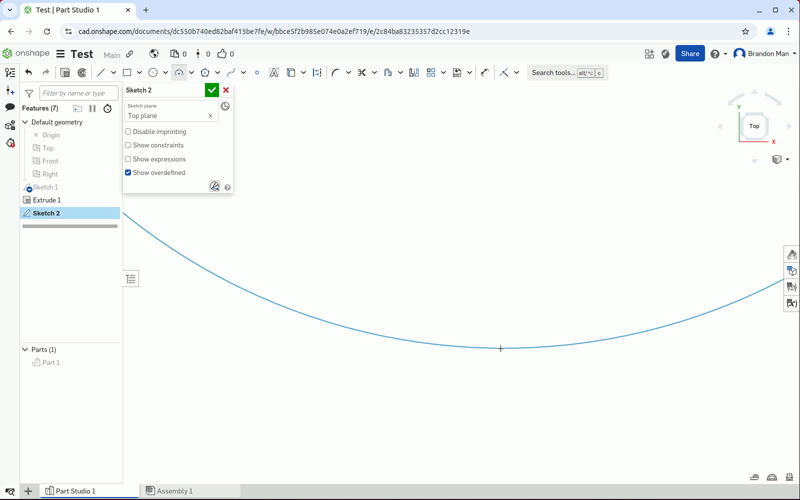
scroll(-6)
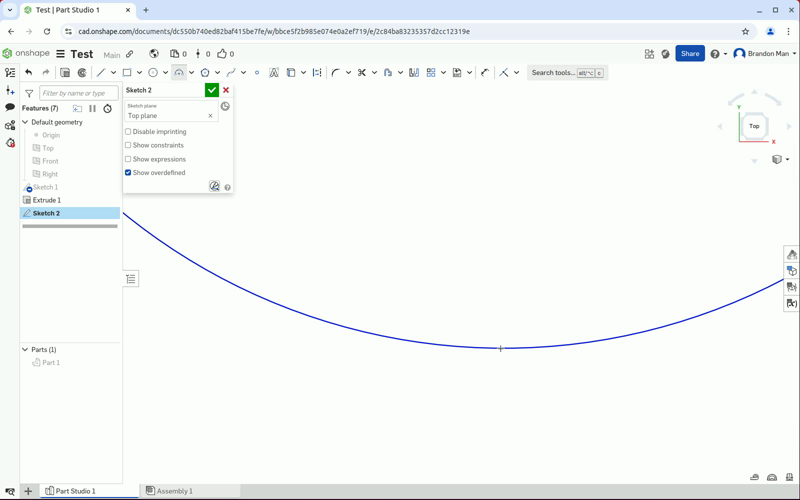
scroll(-6)
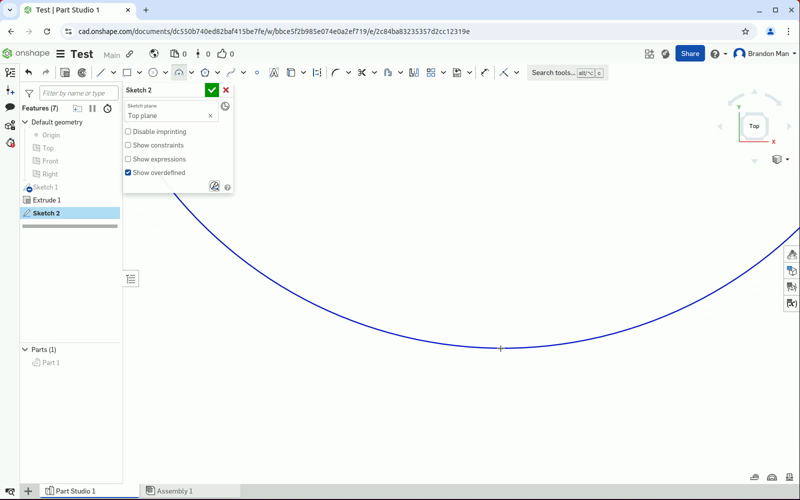
scroll(-6)
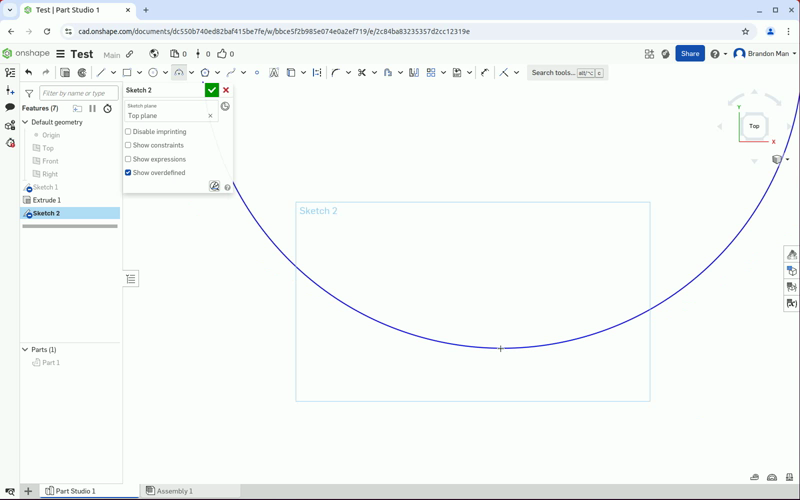
scroll(-6)
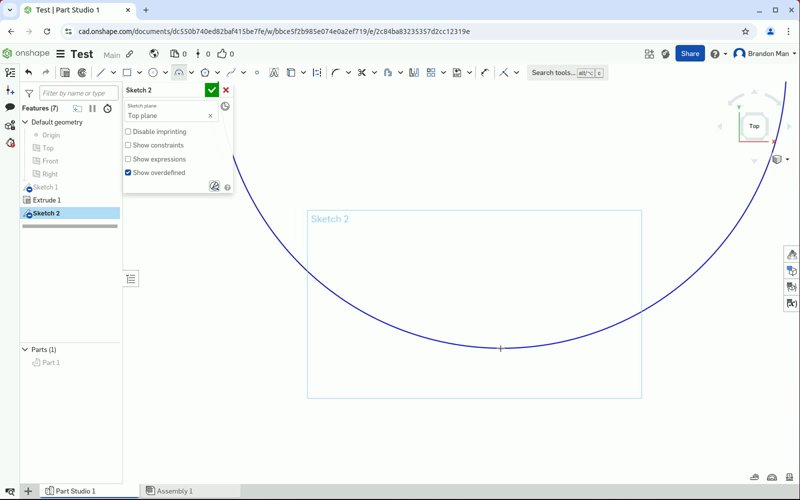
scroll(-6)
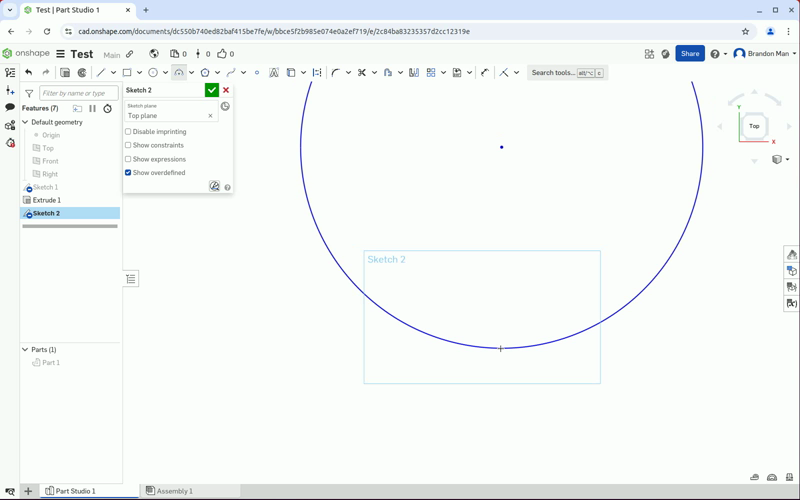
scroll(-6)
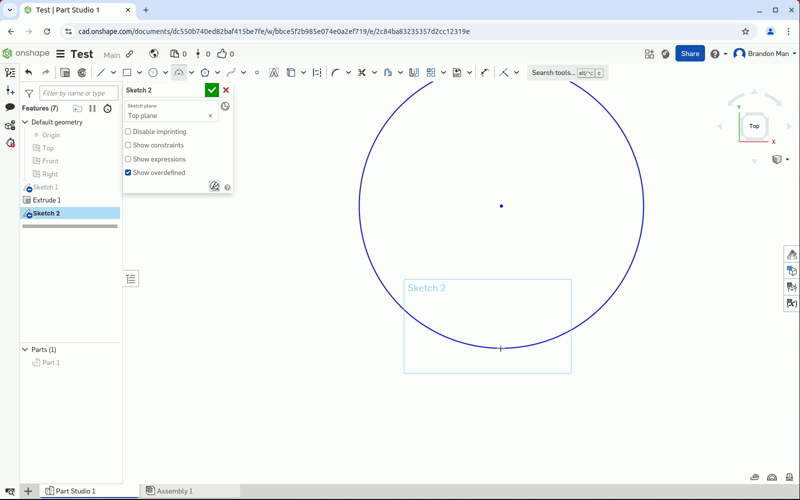
scroll(-6)
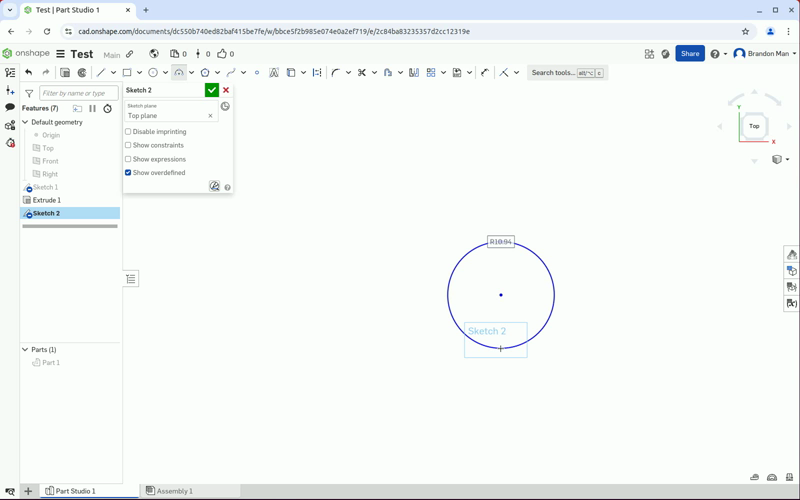
key_up(shift)
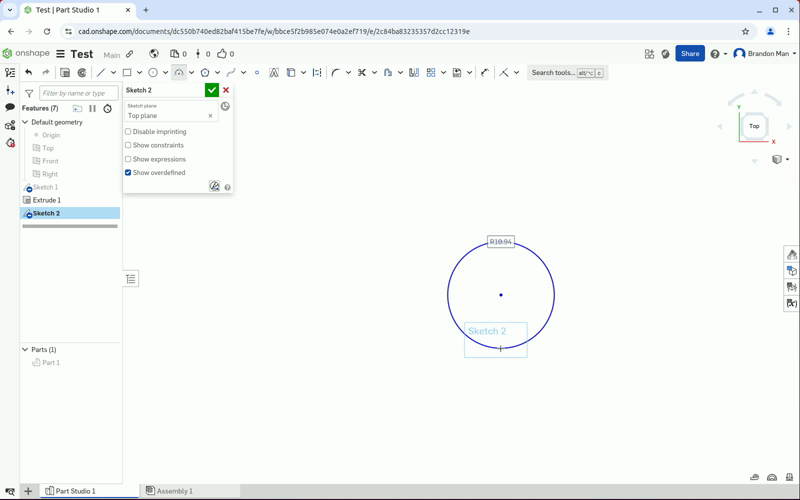
key(esc)
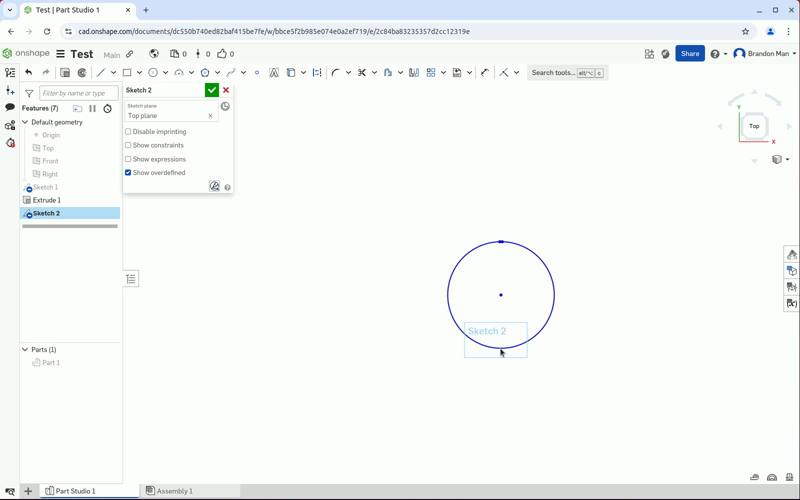
key(l)
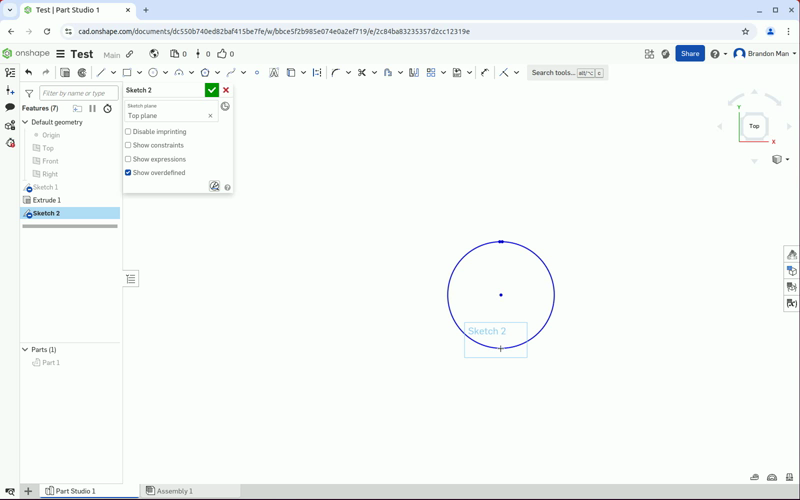
mouse_move(502, 241)
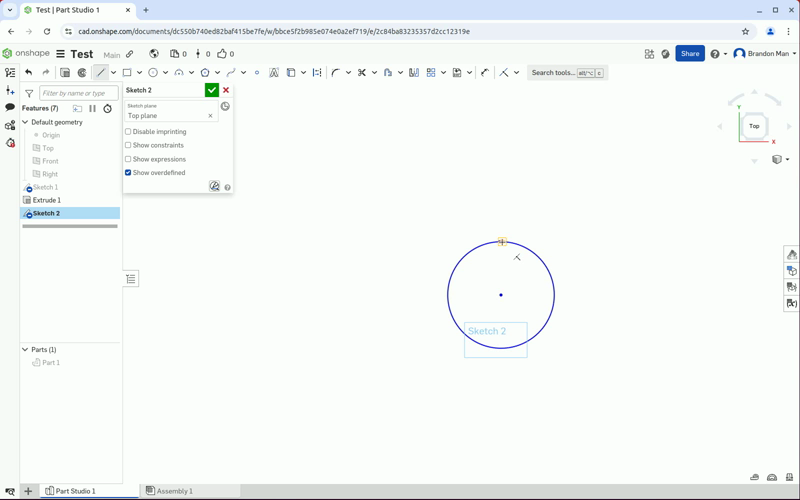
scroll(6)
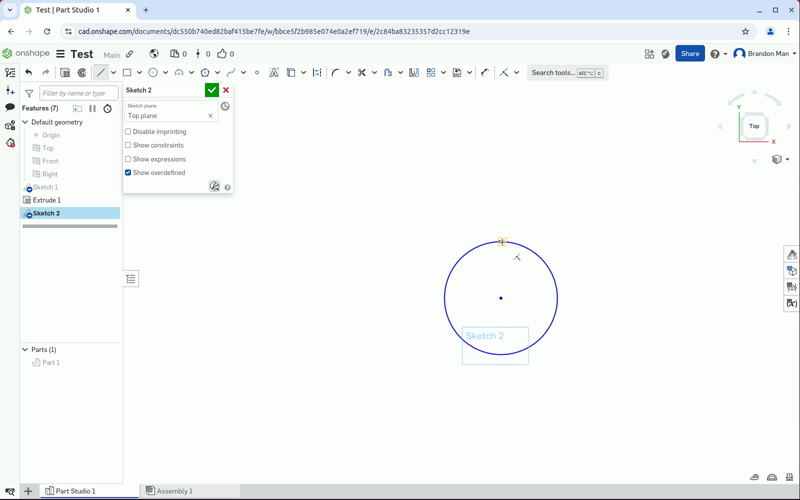
scroll(6)
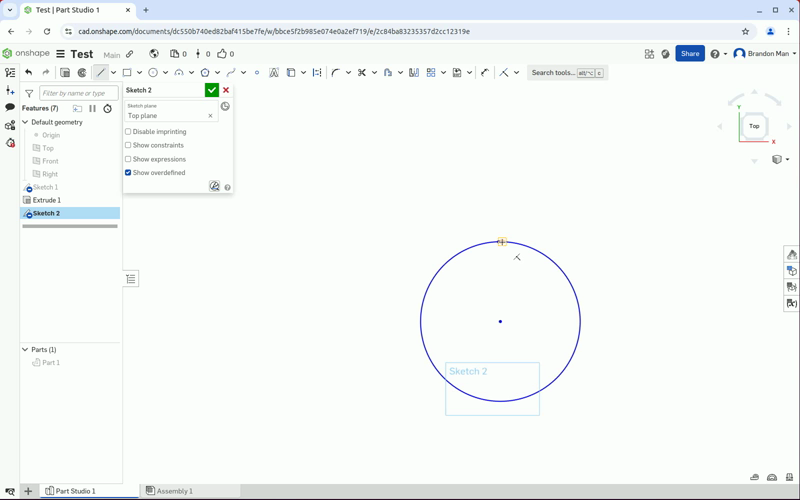
scroll(6)
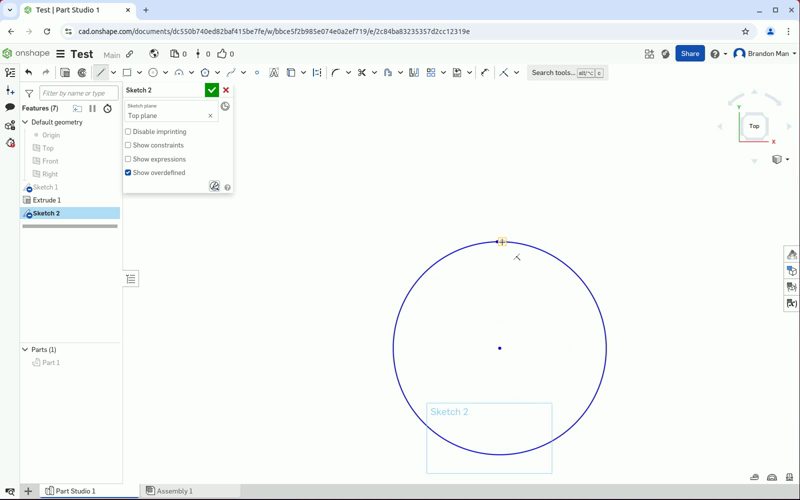
scroll(6)
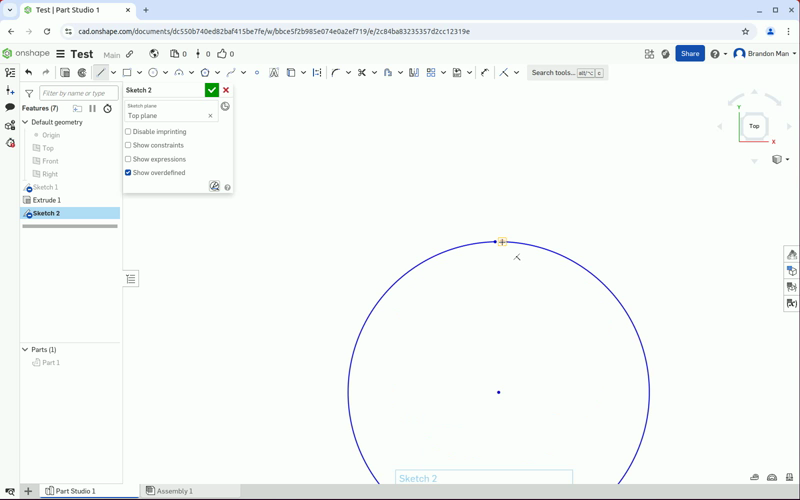
scroll(6)
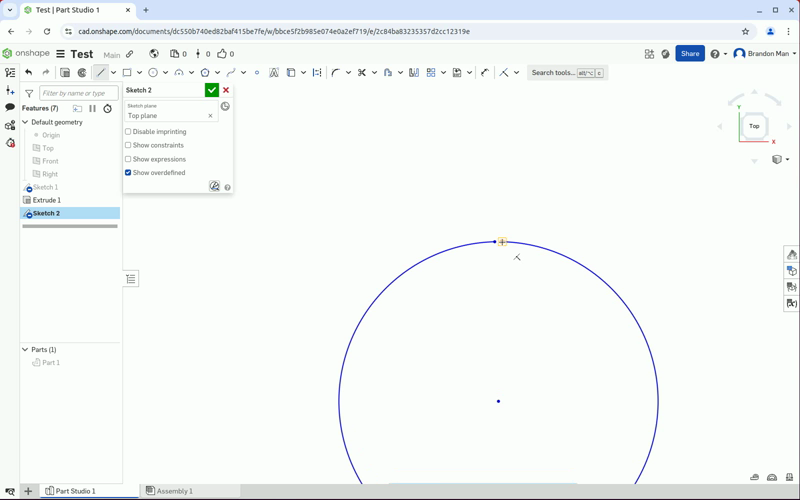
scroll(6)
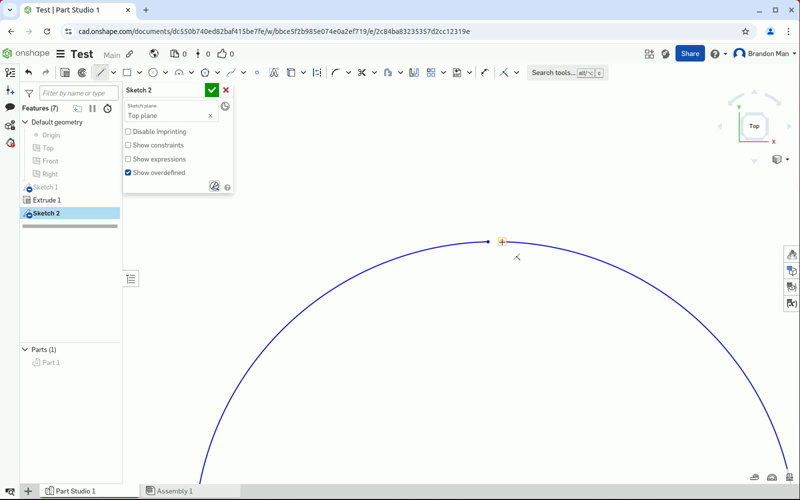
scroll(6)
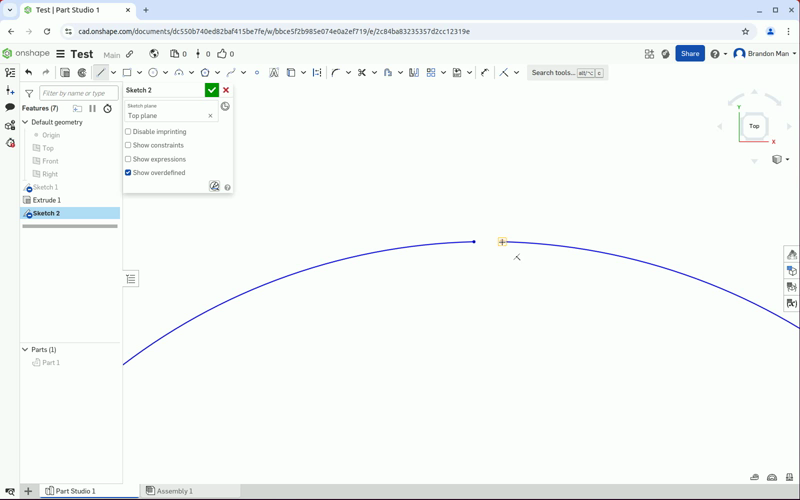
click(502, 241)
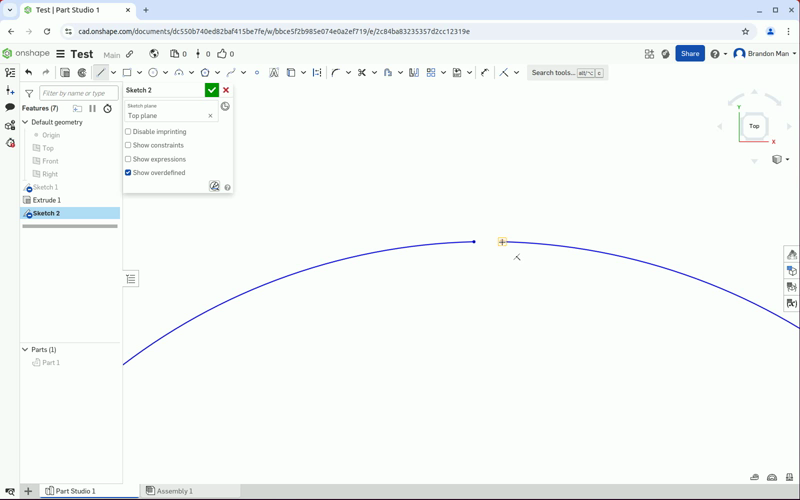
scroll(-6)
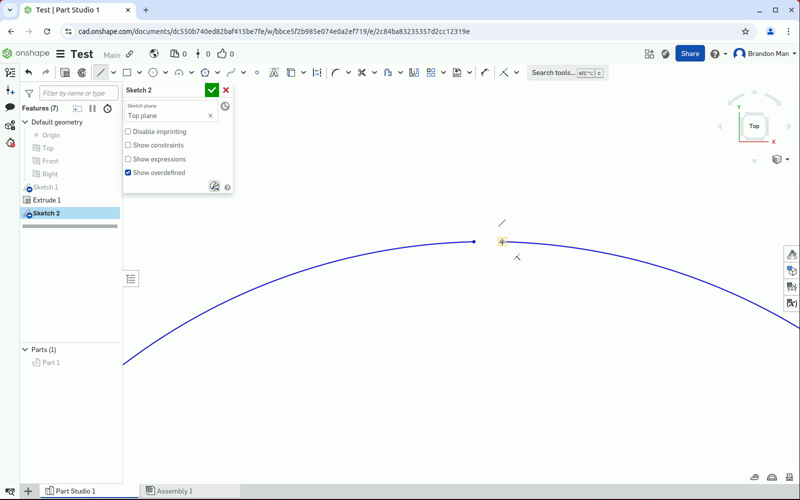
scroll(-6)
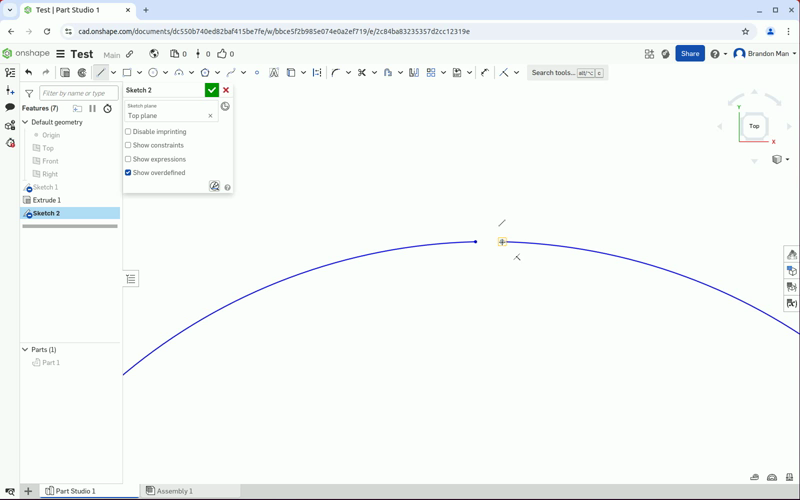
scroll(-6)
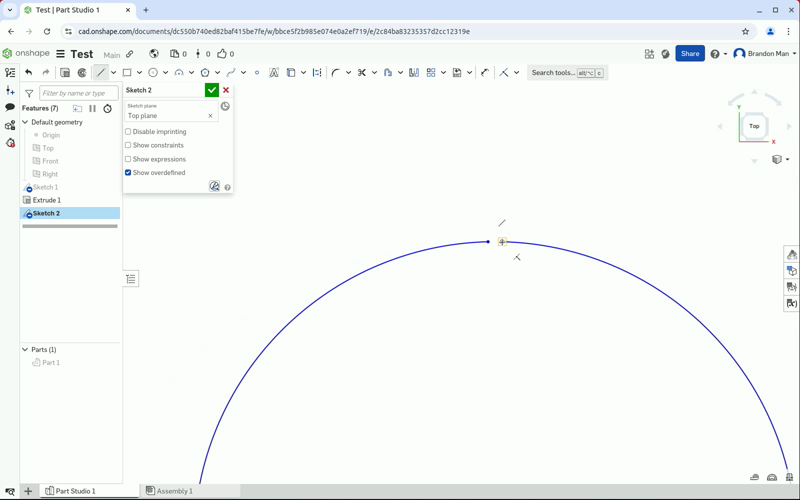
scroll(-6)
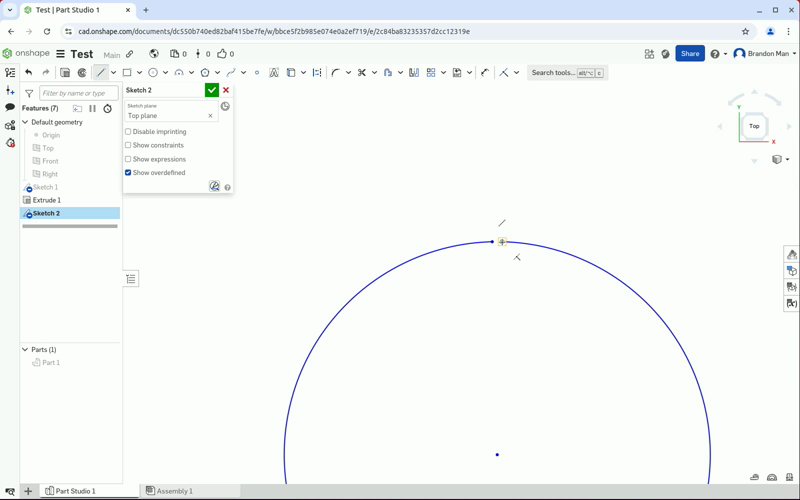
scroll(-6)
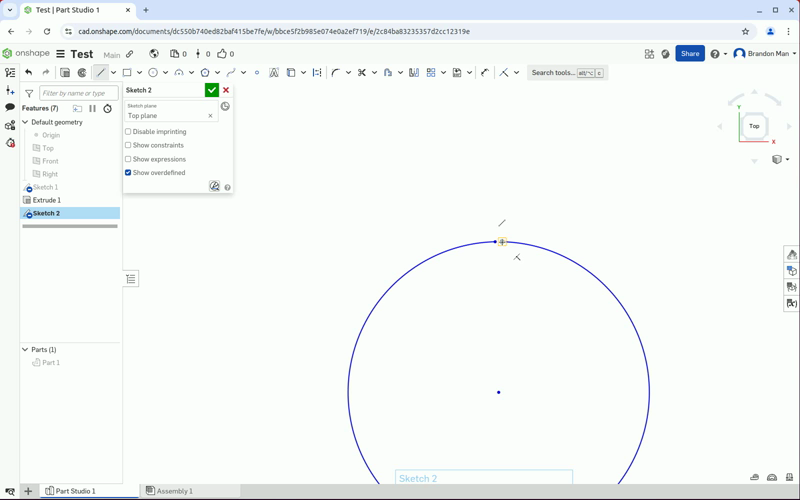
scroll(-6)
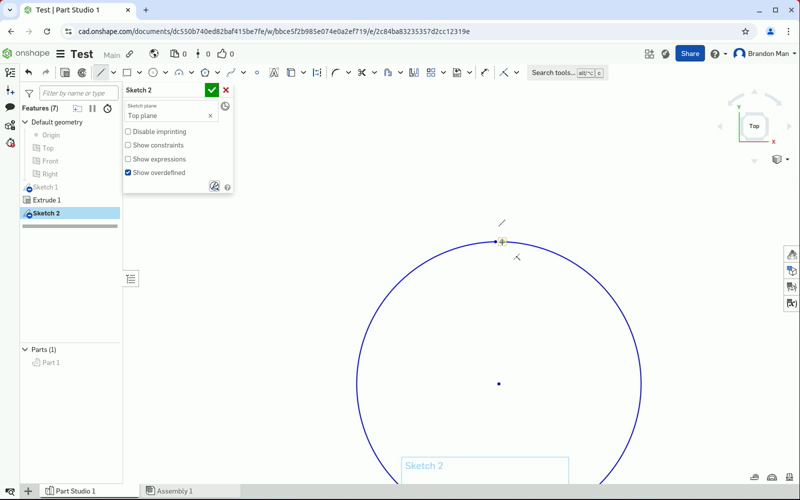
scroll(-6)
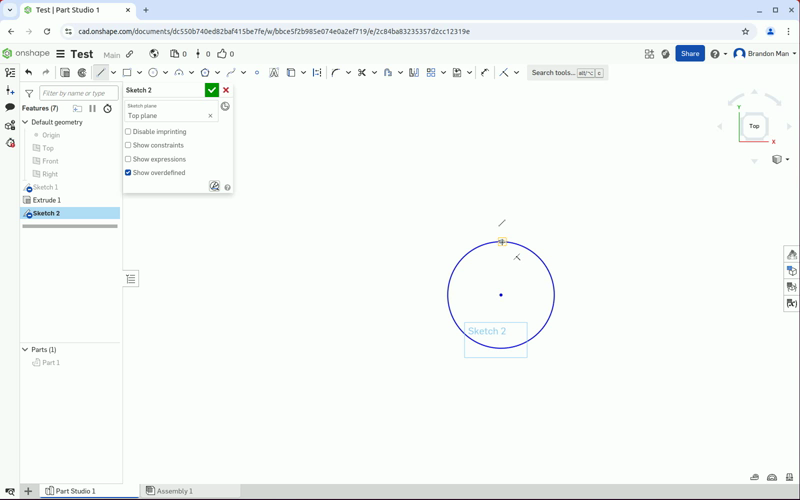
mouse_move(532, 241)
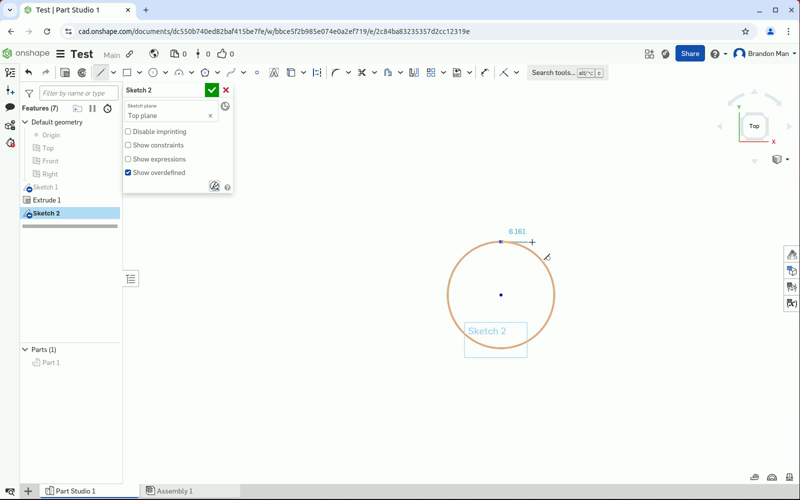
key_down(shift)
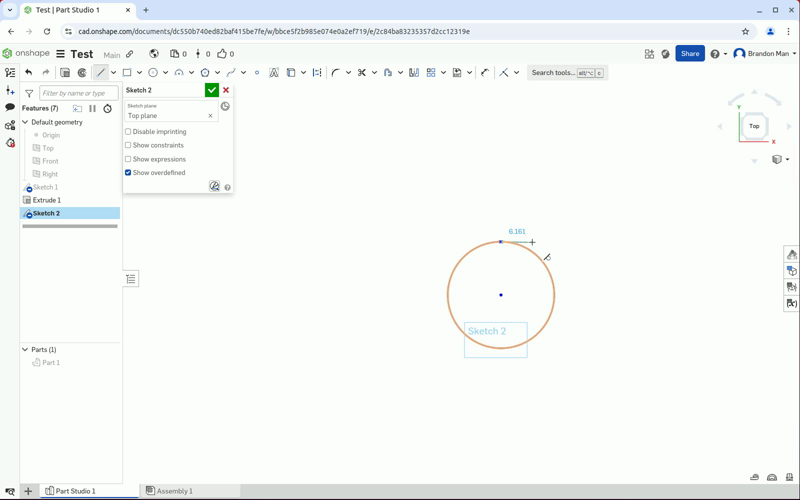
mouse_move(499, 241)
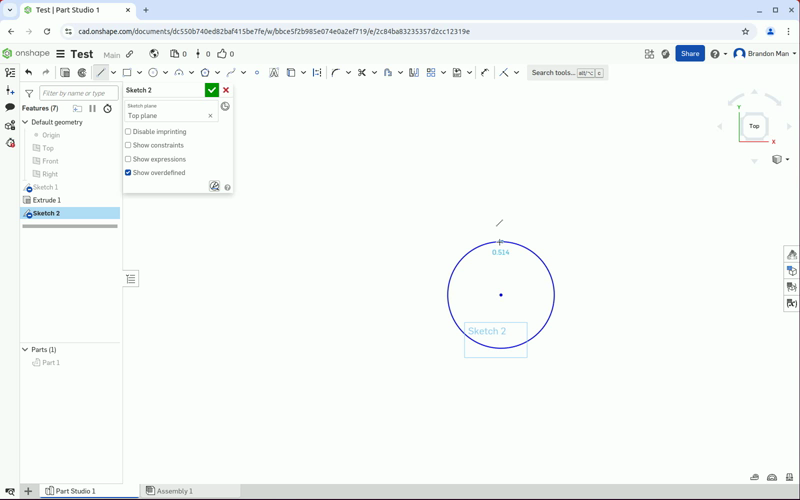
scroll(6)
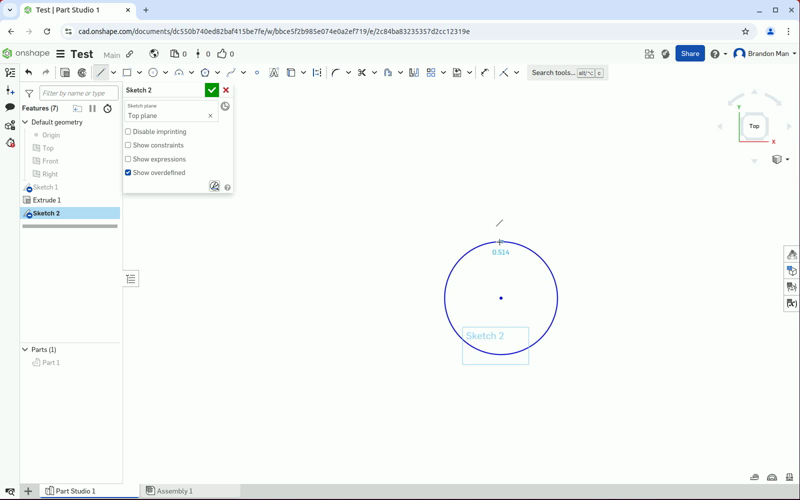
scroll(6)
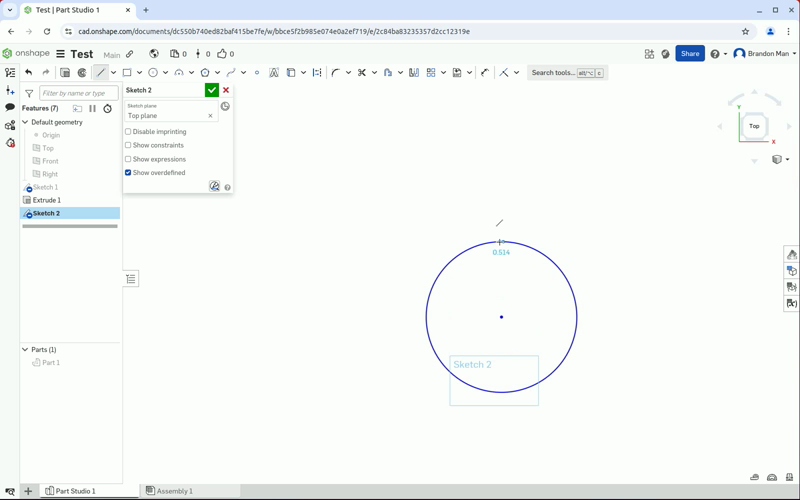
scroll(6)
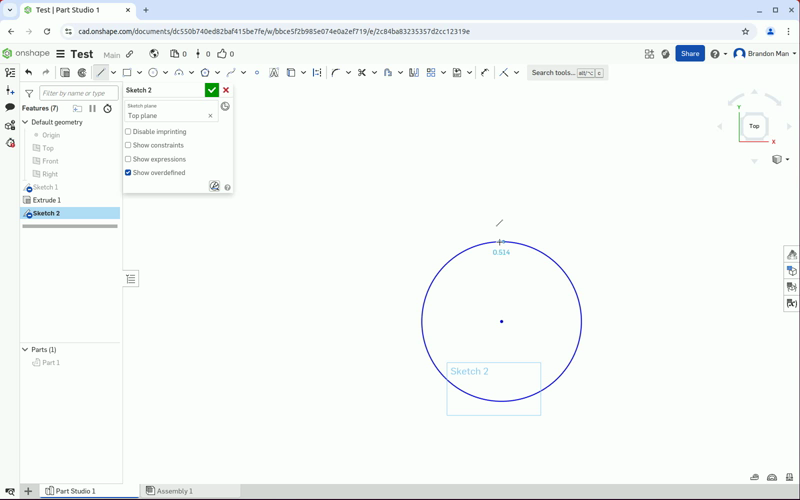
scroll(6)
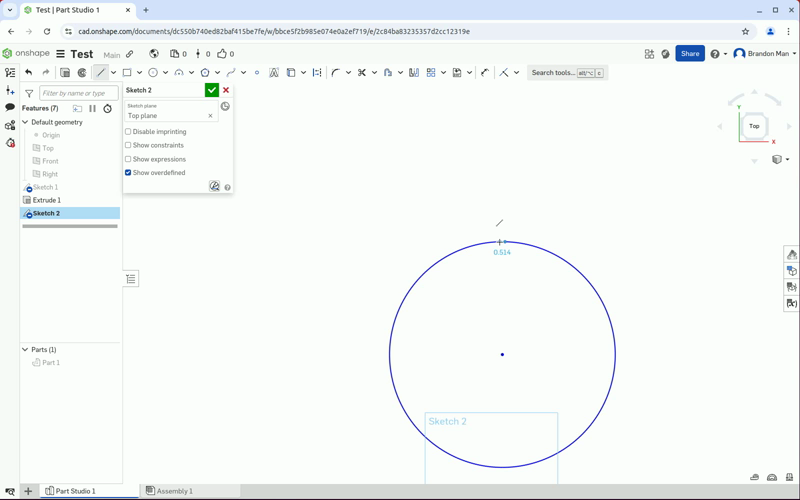
scroll(6)
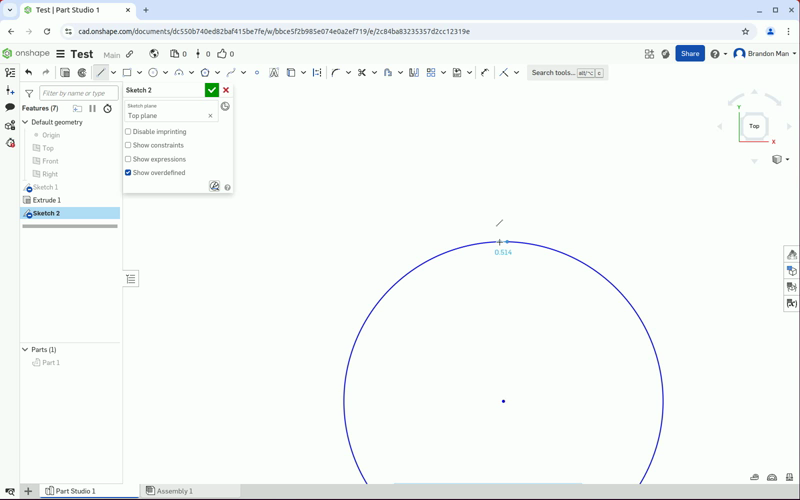
scroll(6)
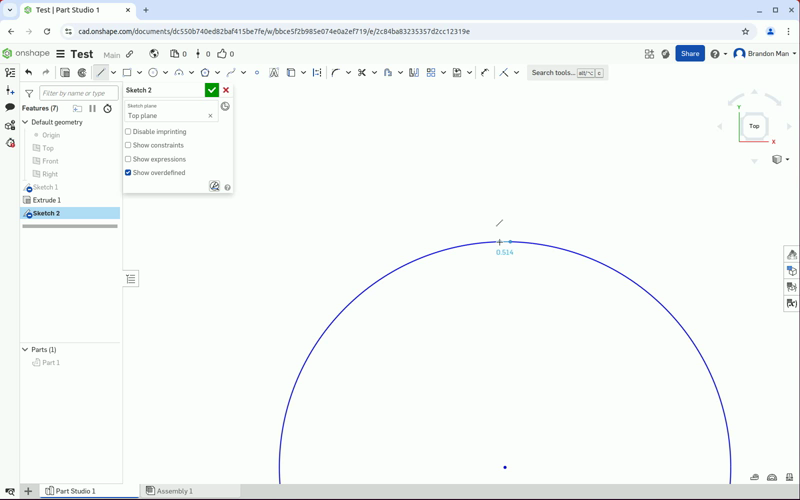
scroll(6)
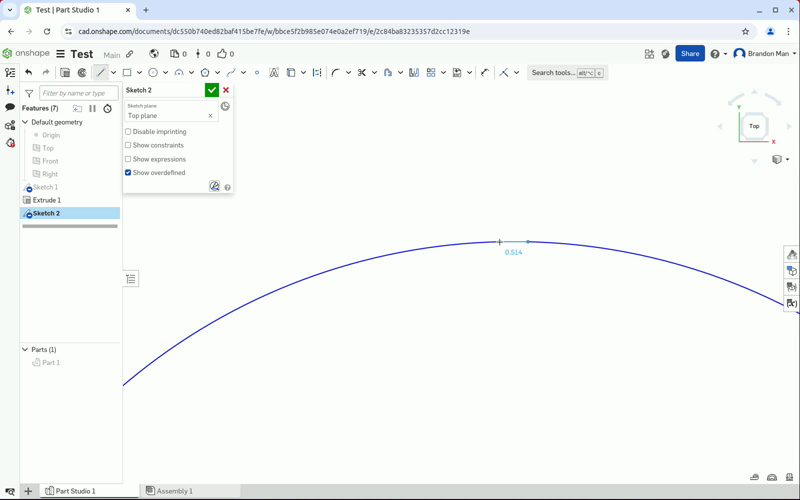
key_up(shift)
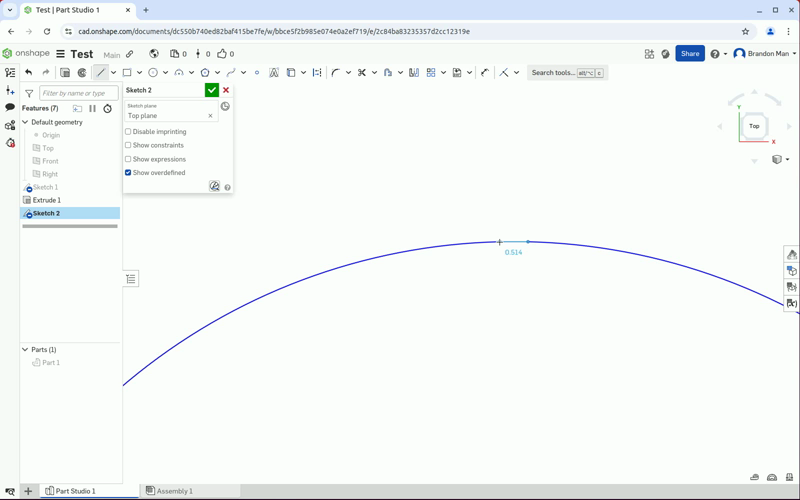
click(499, 241)
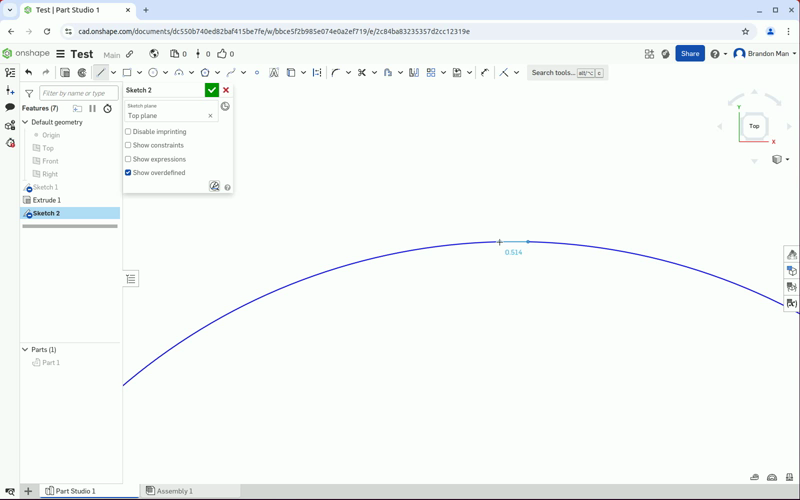
scroll(-6)
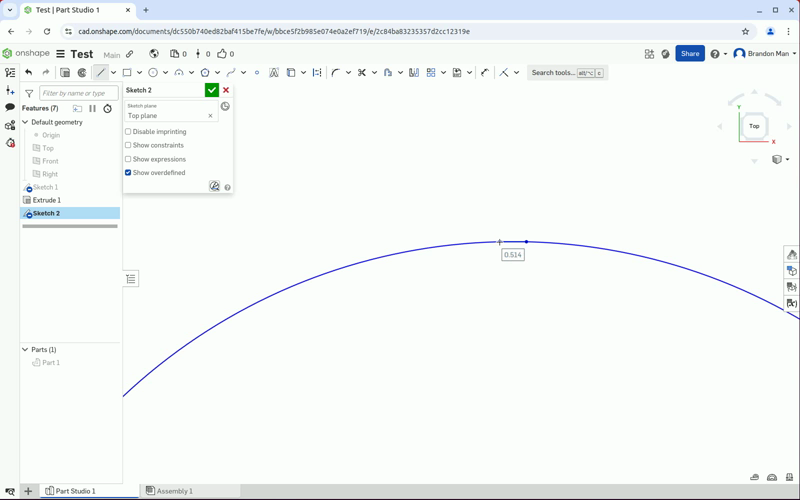
scroll(-6)
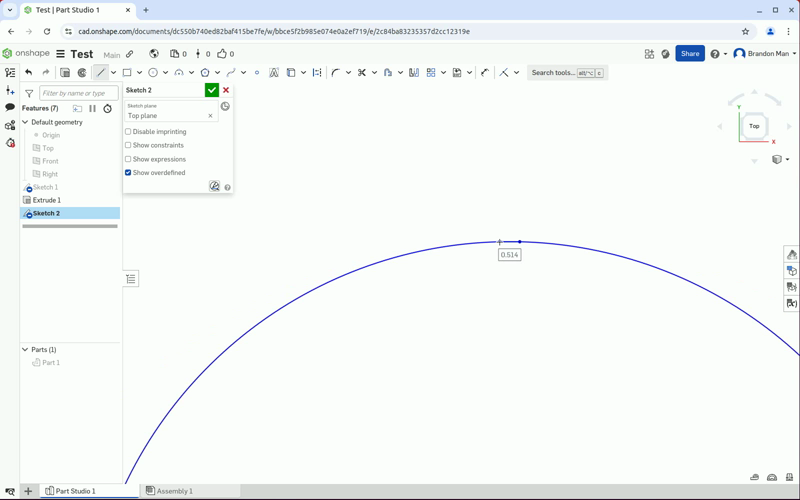
scroll(-6)
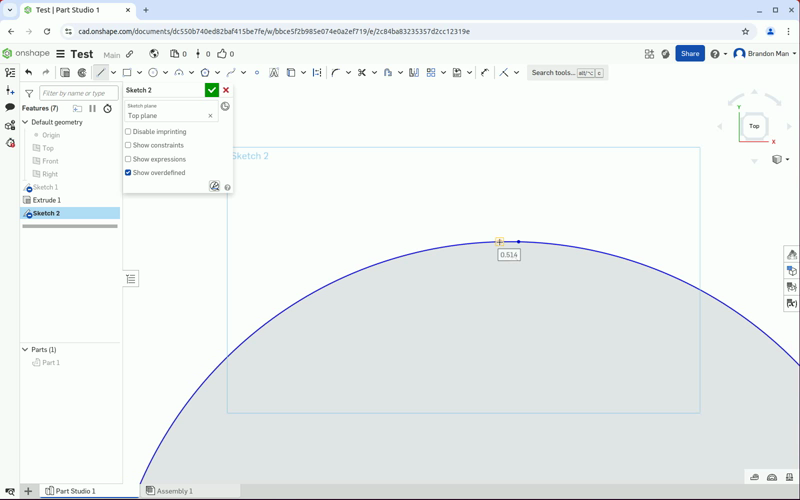
scroll(-6)
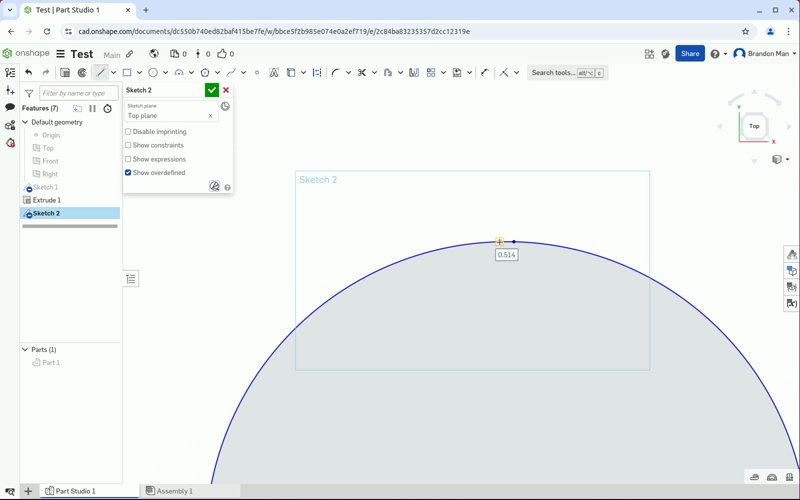
scroll(-6)
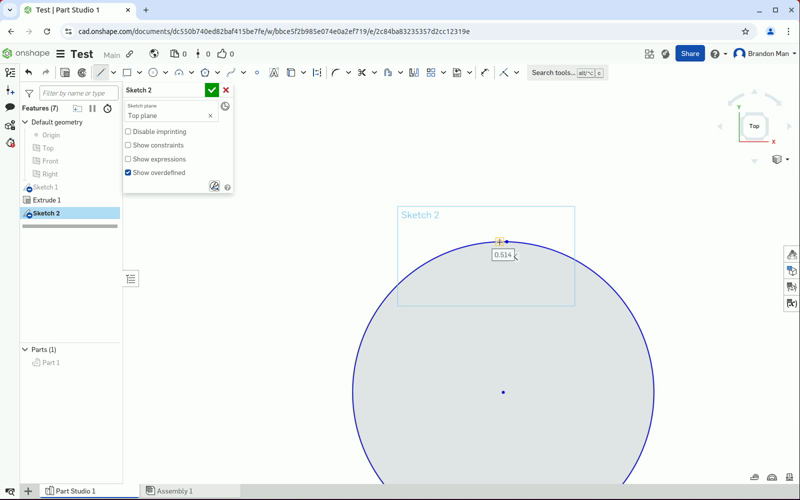
scroll(-6)
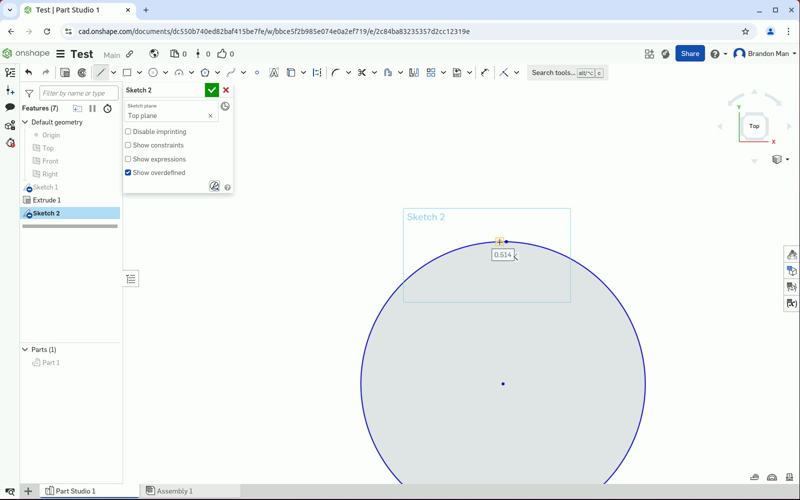
scroll(-6)
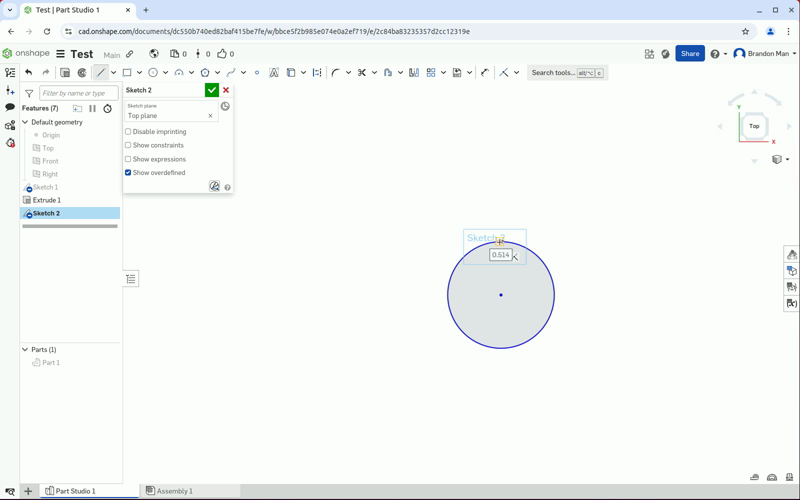
key(esc)
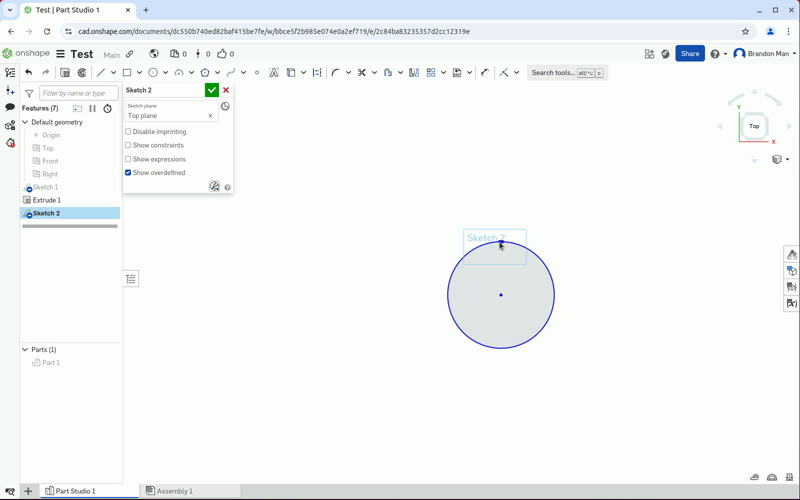
key(c)
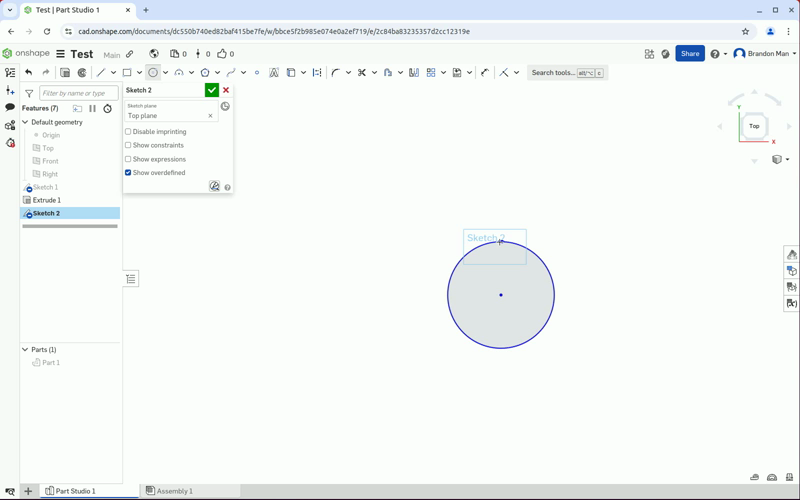
key_down(shift)
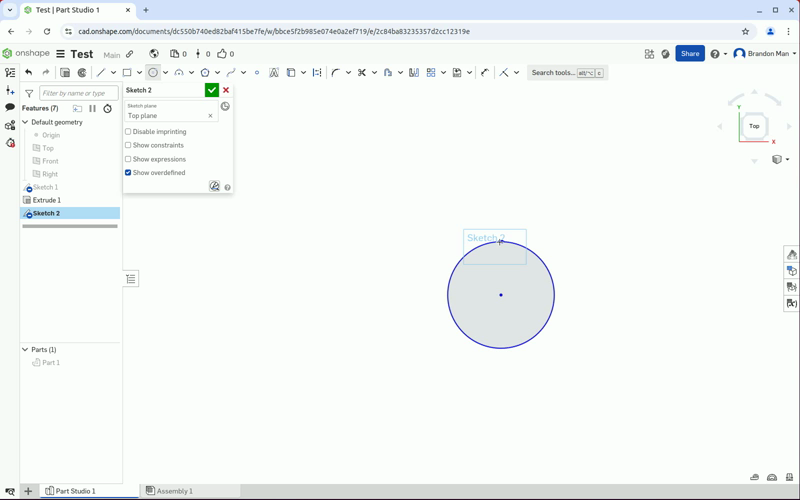
mouse_move(500, 282)
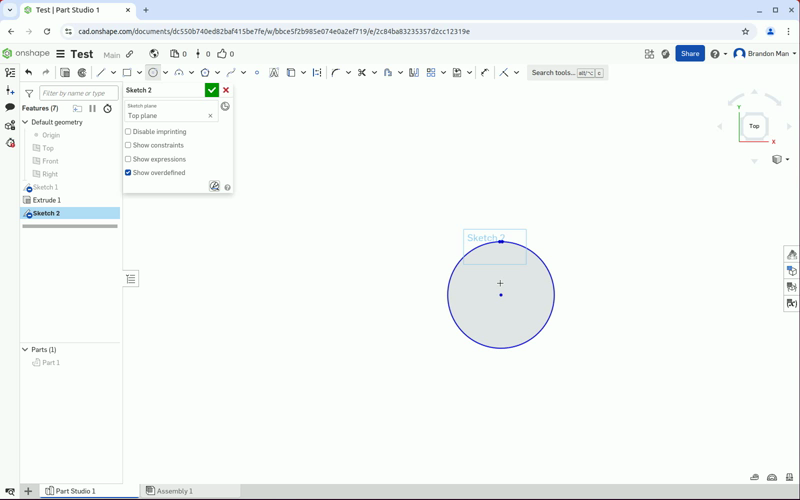
click(500, 282)
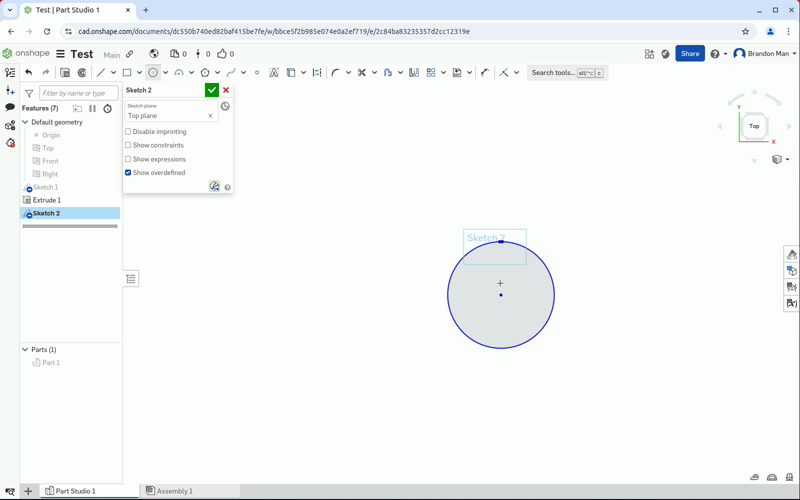
key_up(shift)
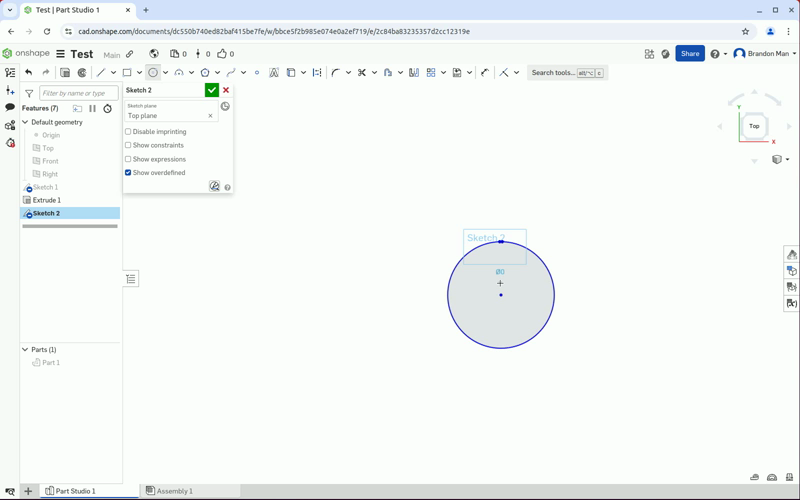
mouse_move(534, 282)
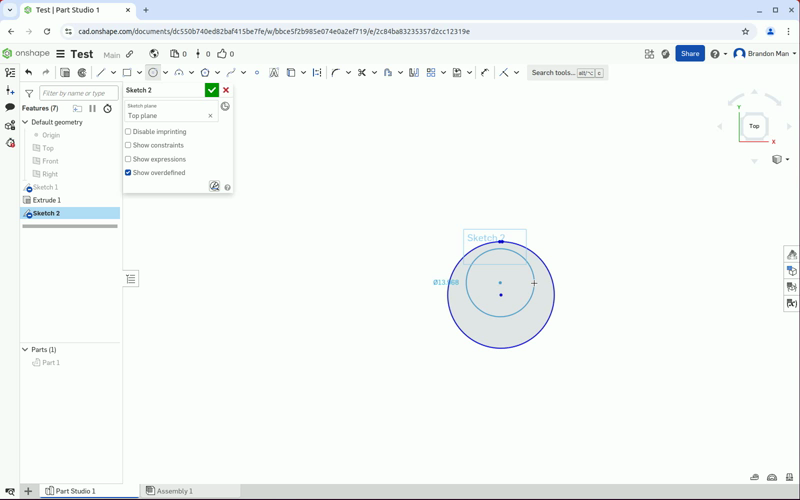
click(534, 282)
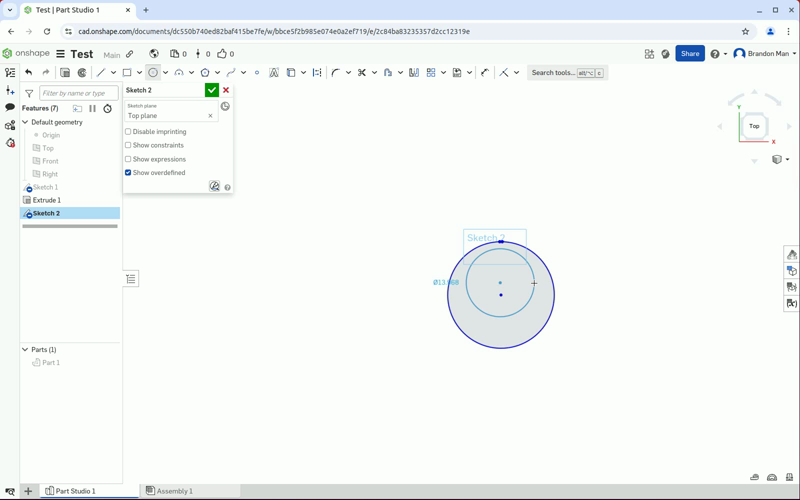
key(esc)
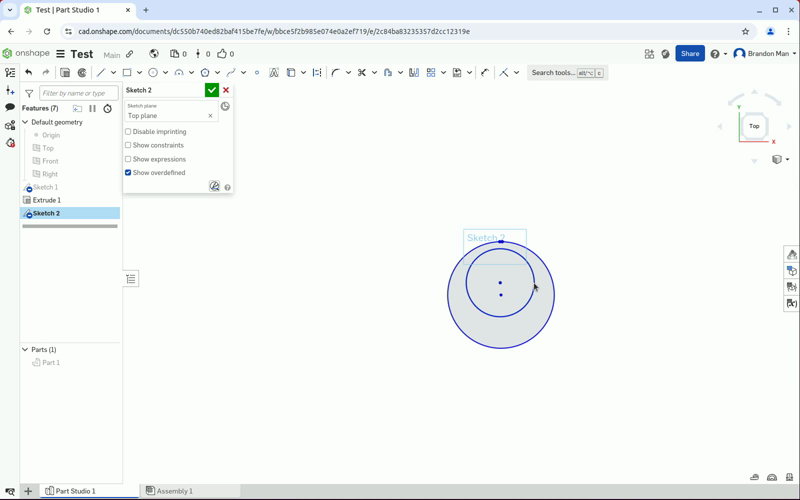
mouse_move(455, 297)
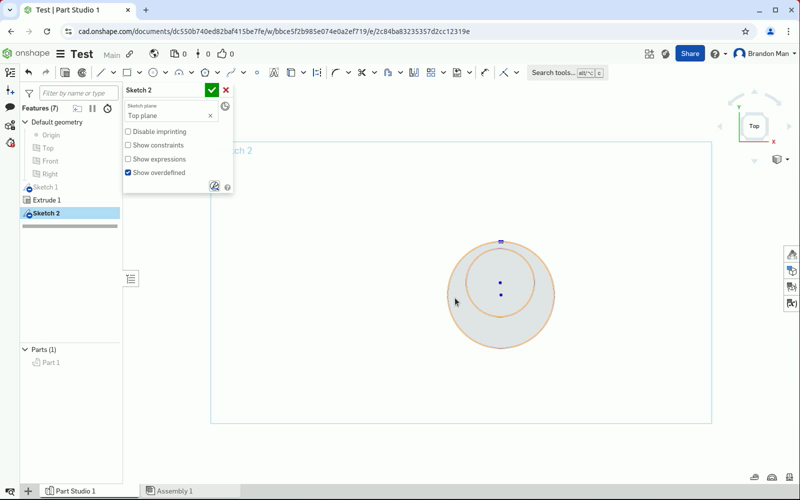
click(455, 297)
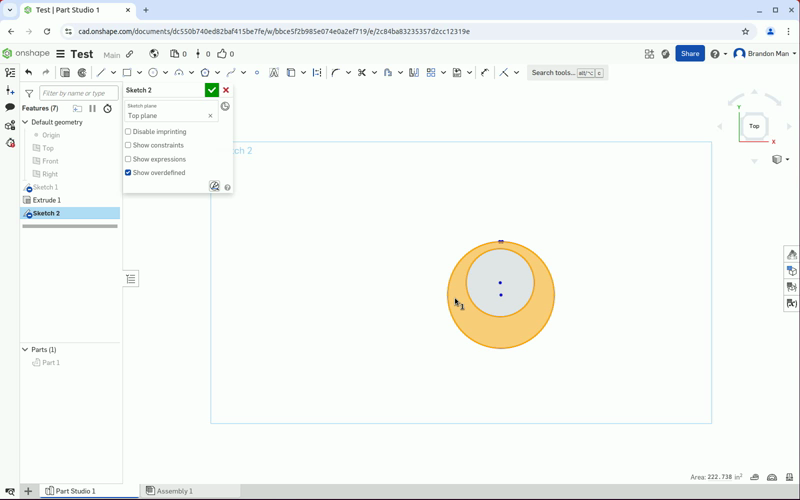
mouse_move(73, 352)
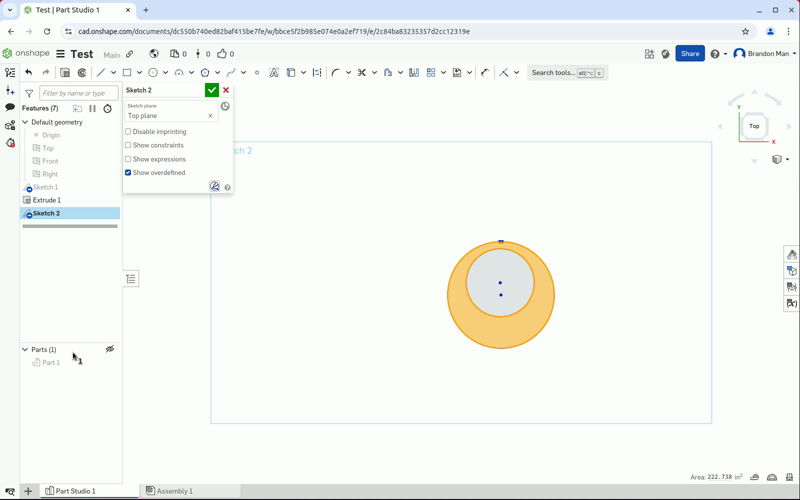
key(shift+y)
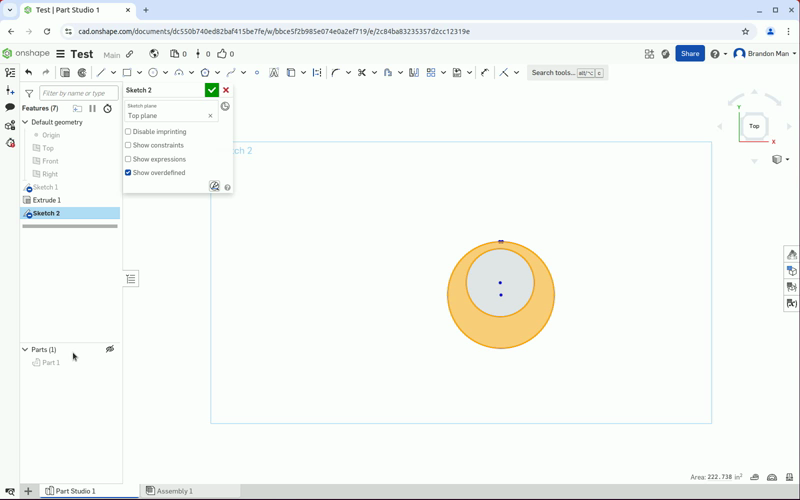
key(shift+e)
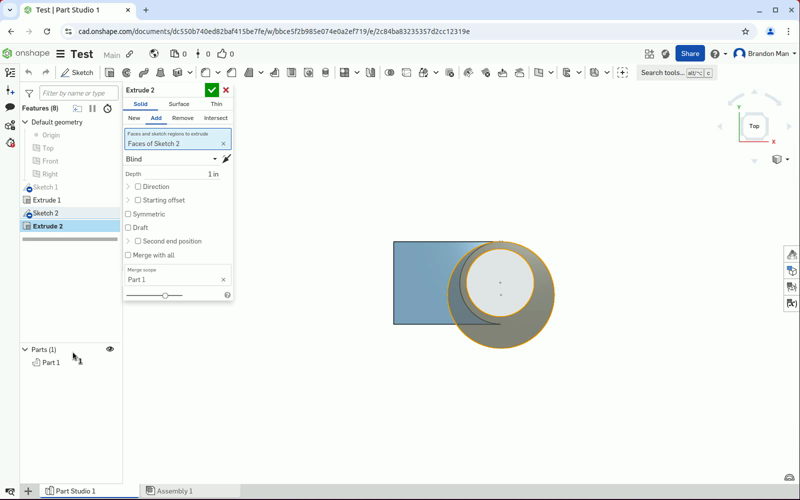
mouse_move(143, 106)
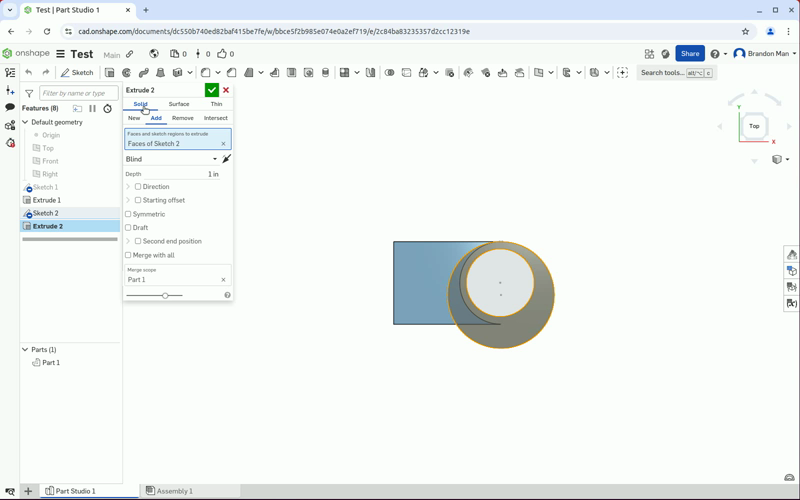
click(143, 106)
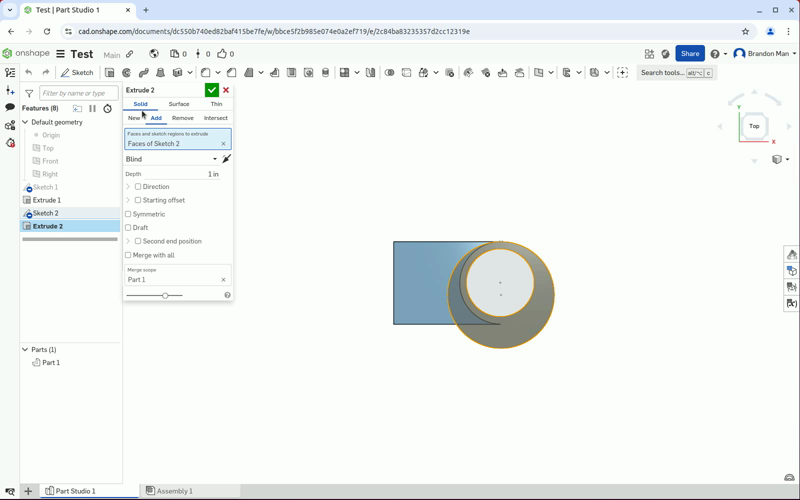
mouse_move(137, 120)
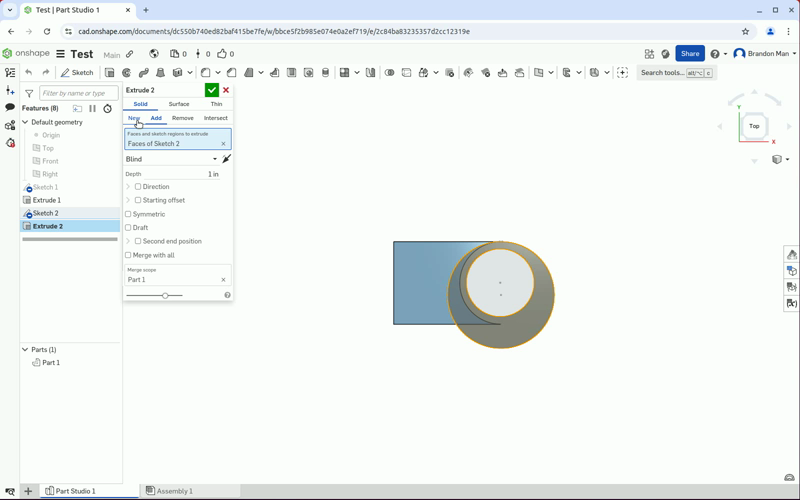
click(137, 120)
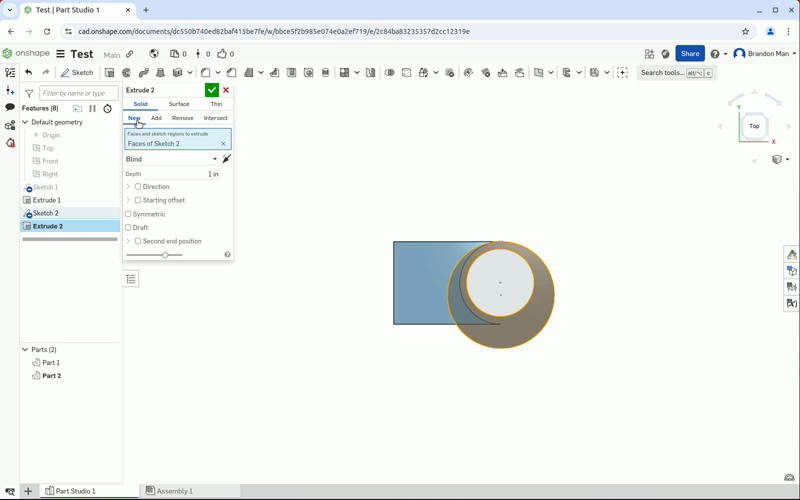
key(tab, 4)
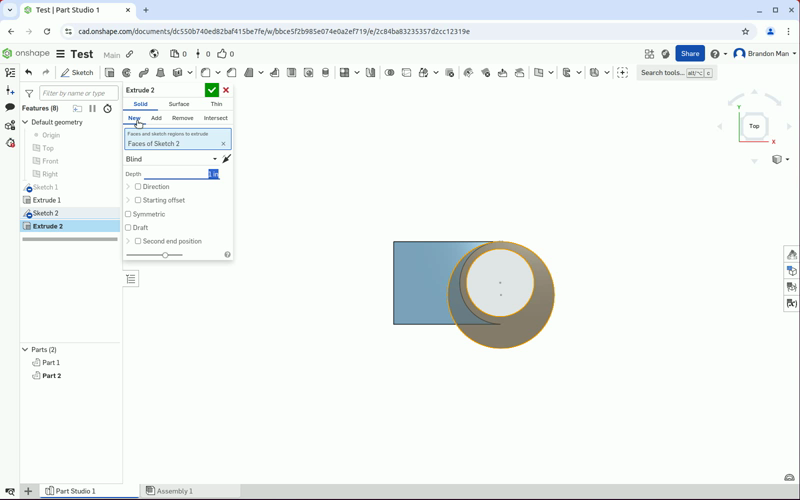
text(23.108)
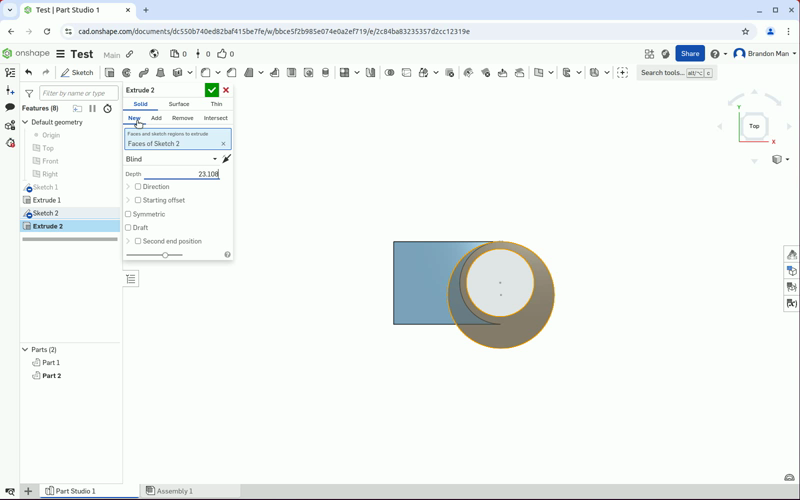
key(enter)
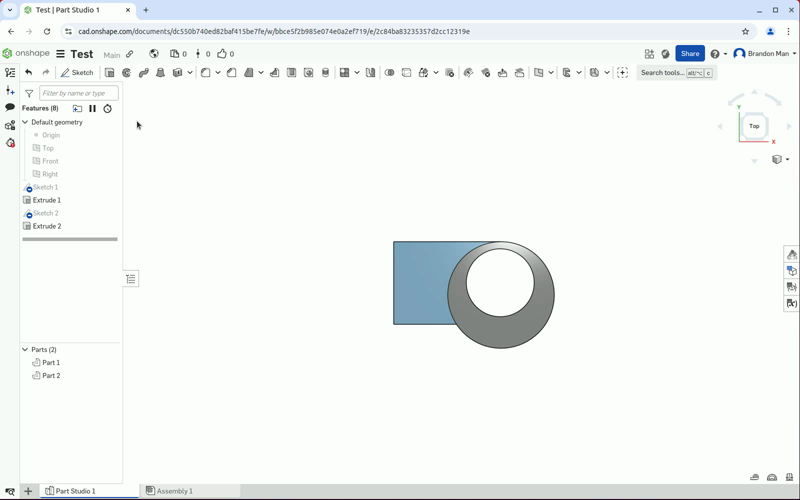
key(shift+h)
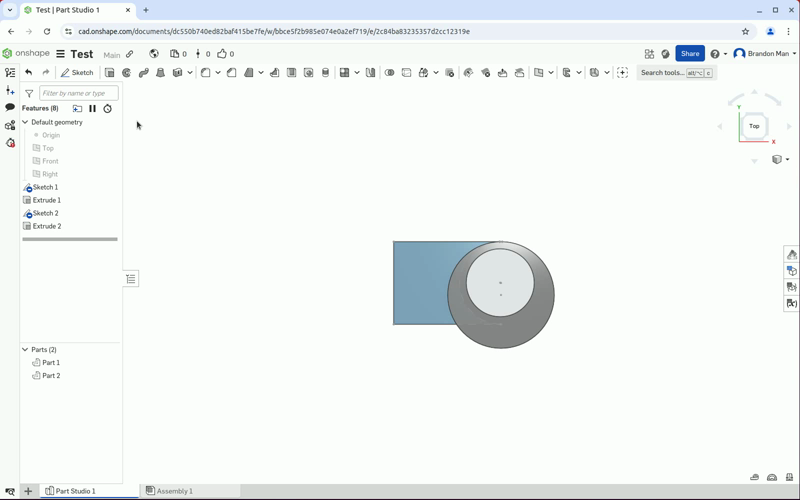
key(shift+h)
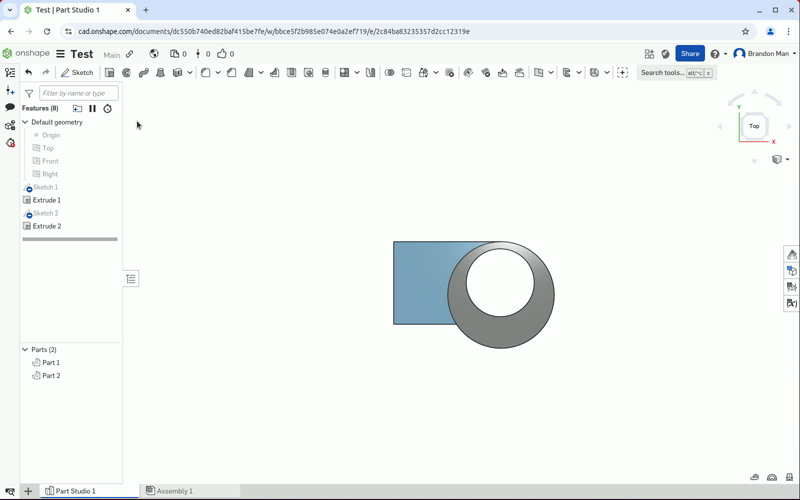
mouse_move(73, 189)
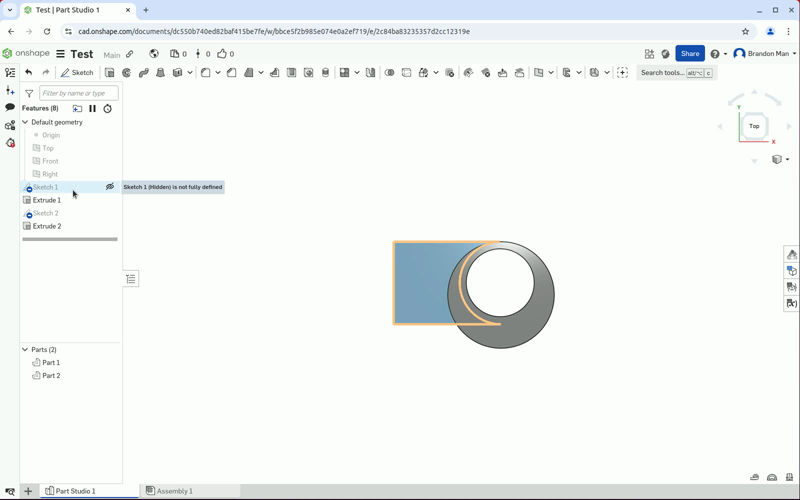
click(73, 189)
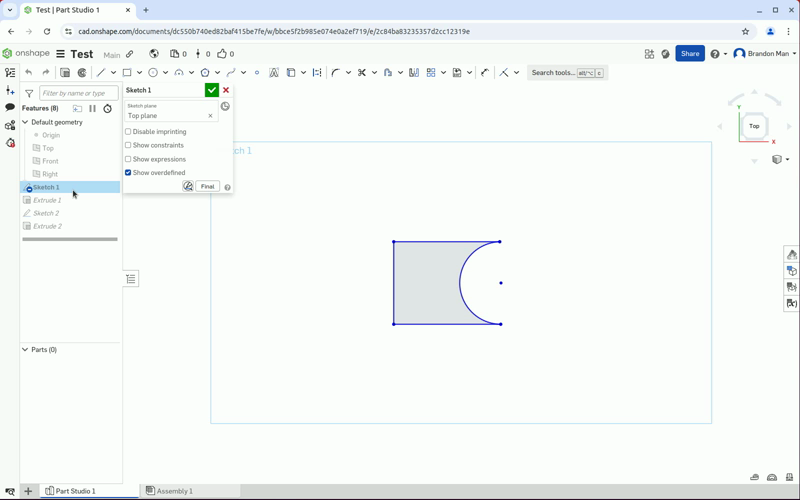
mouse_move(229, 92)
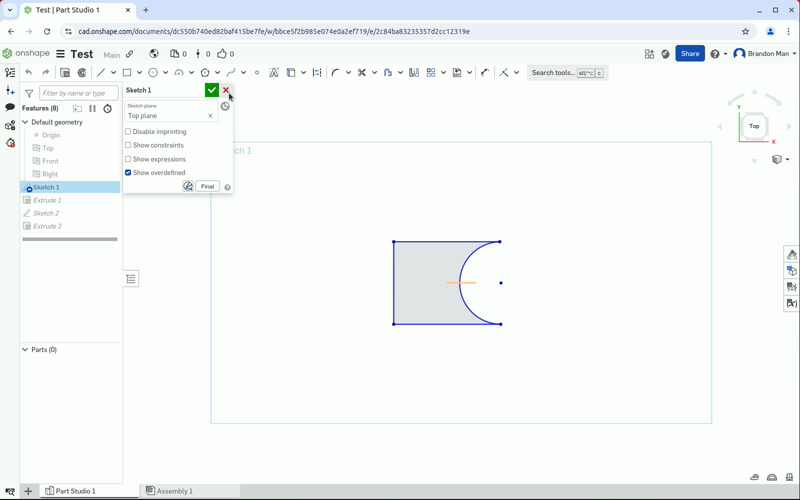
click(229, 92)
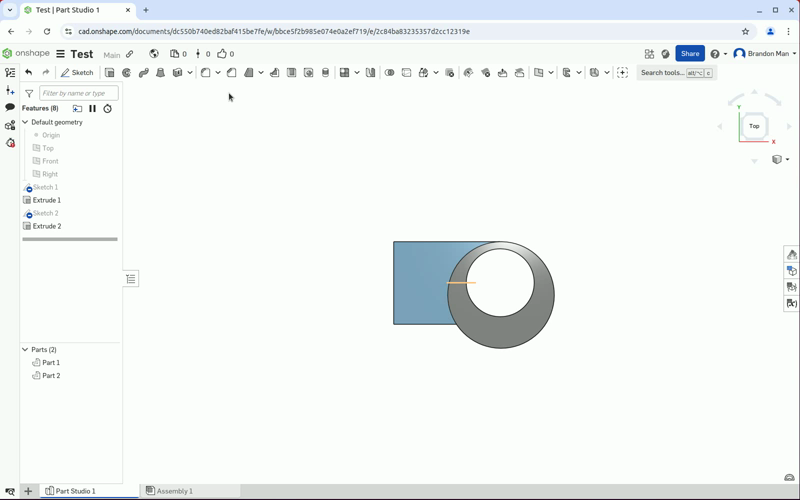
mouse_move(541, 75)
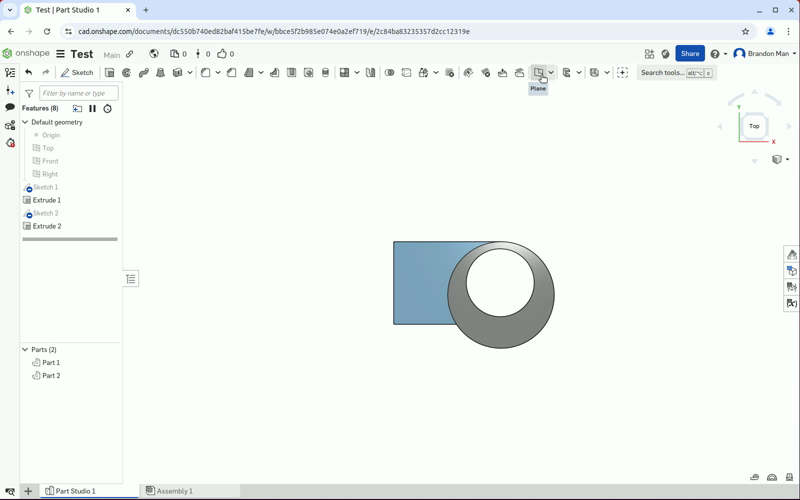
click(541, 75)
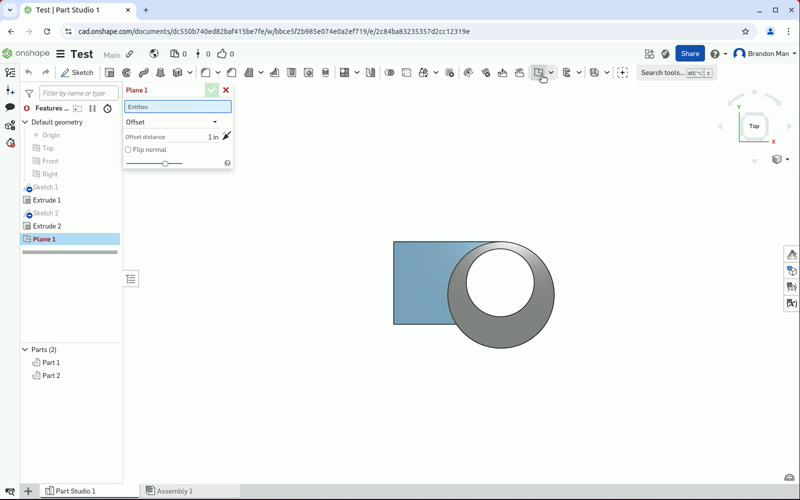
mouse_move(73, 150)
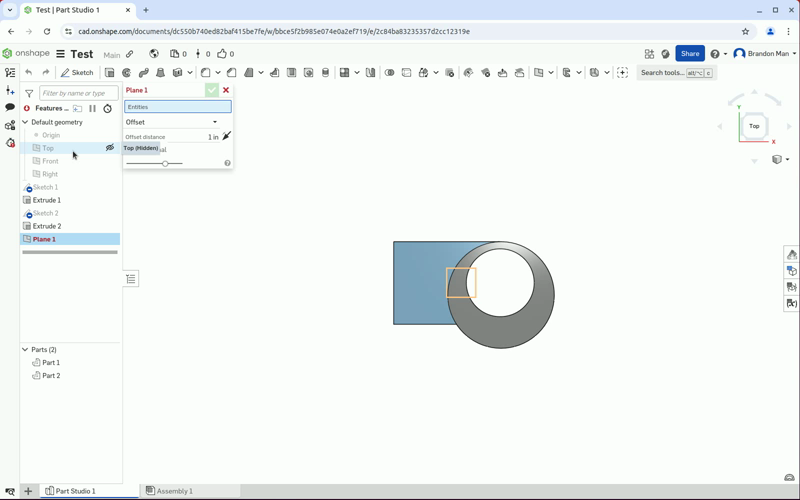
click(73, 150)
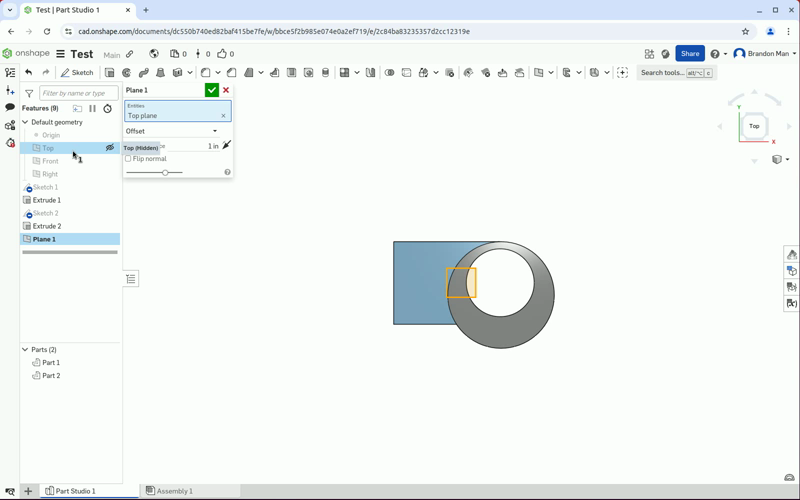
key(tab, 2)
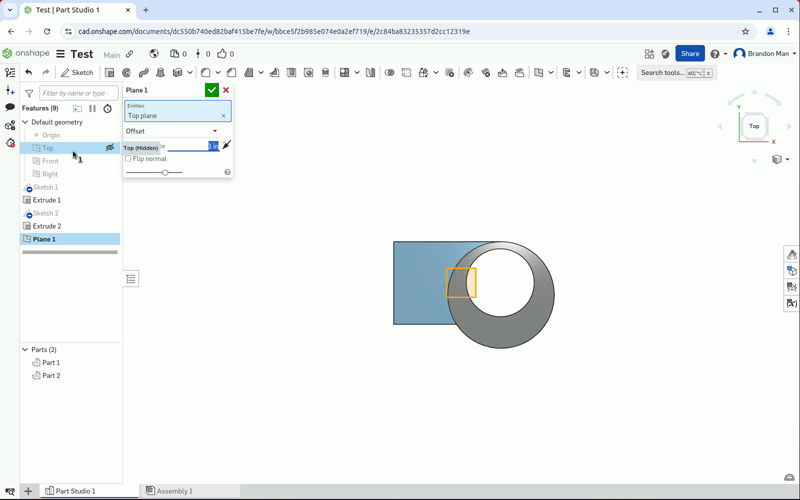
text(11.554)
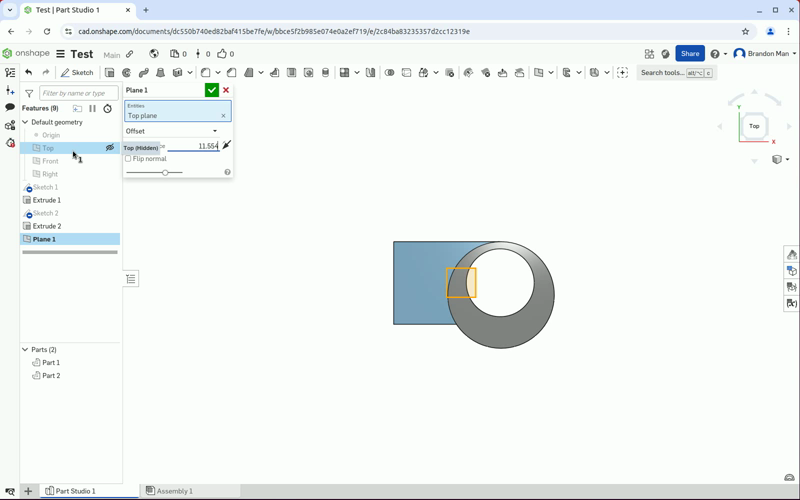
key(enter, 2)
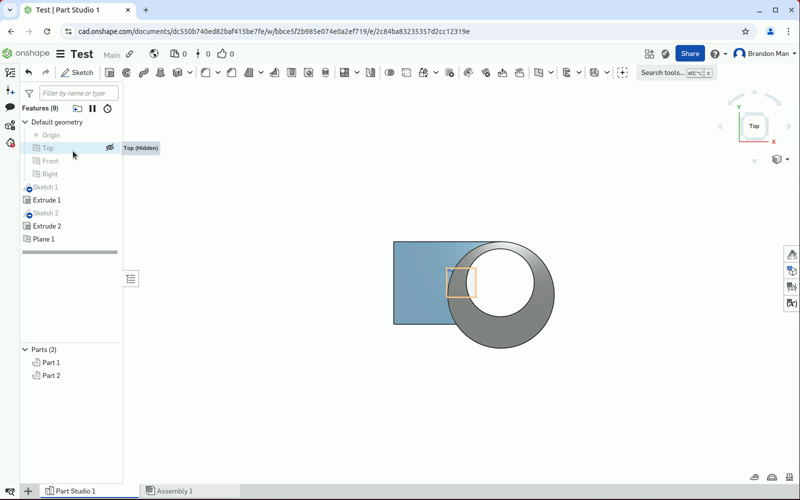
key(shift+s)
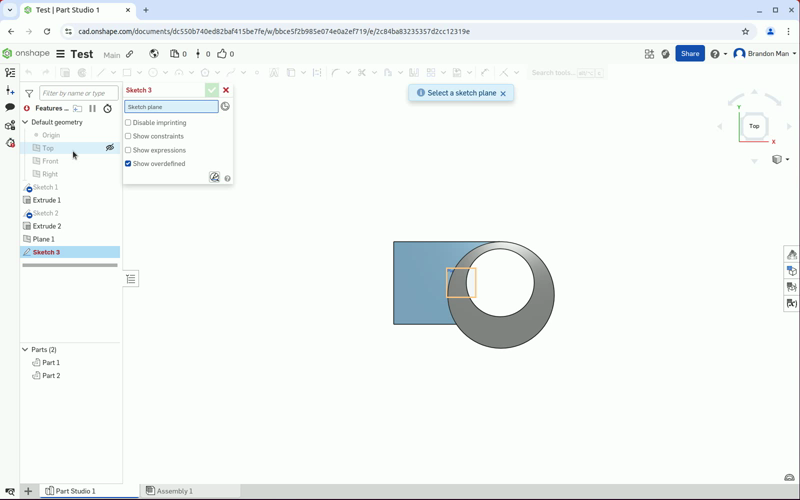
mouse_move(73, 241)
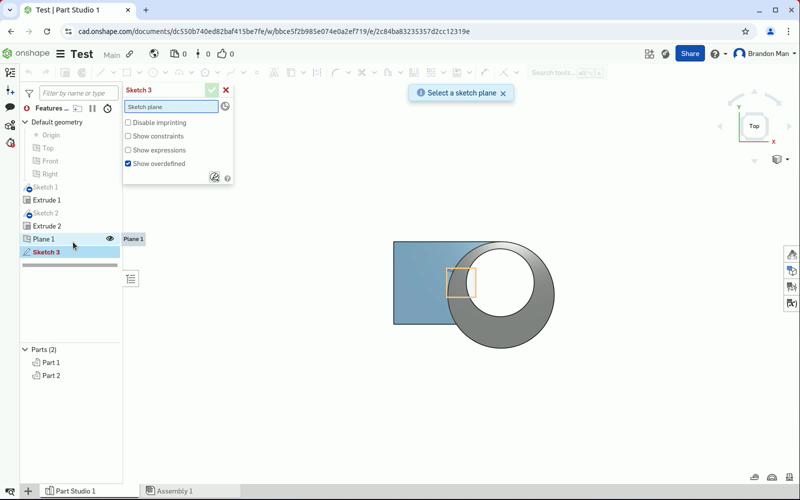
click(73, 241)
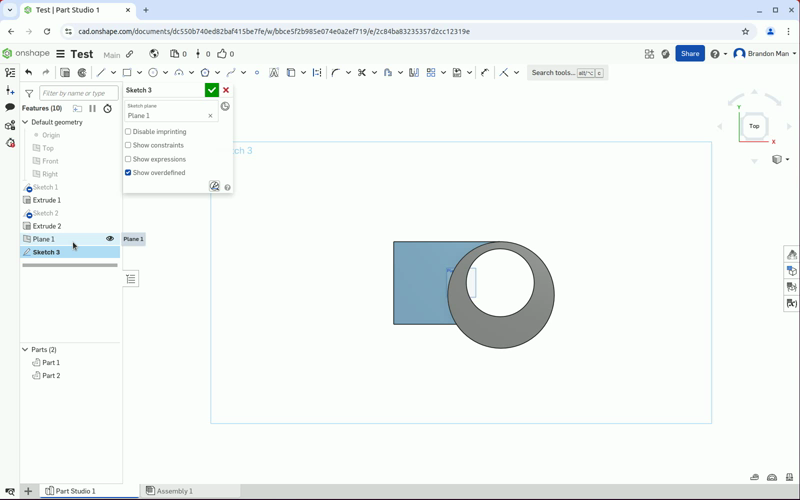
mouse_move(73, 352)
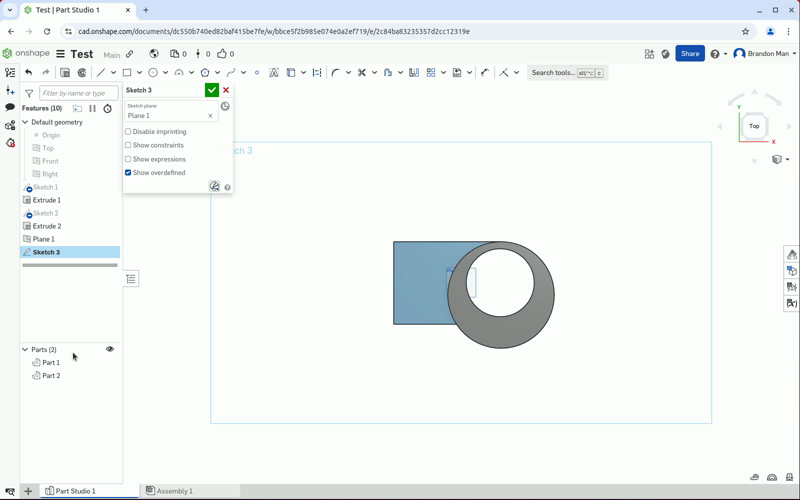
key(y)
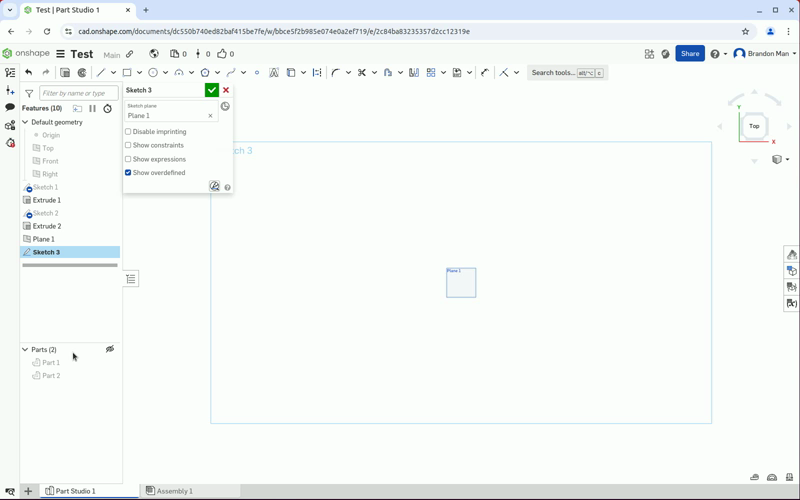
key(l)
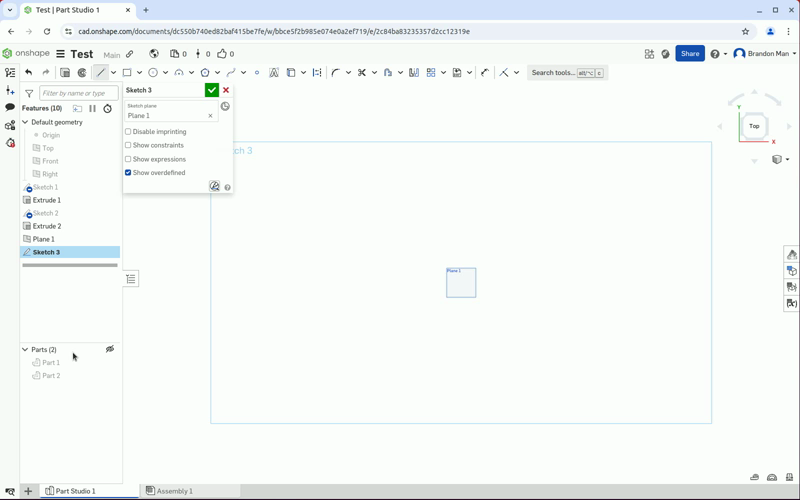
key_down(shift)
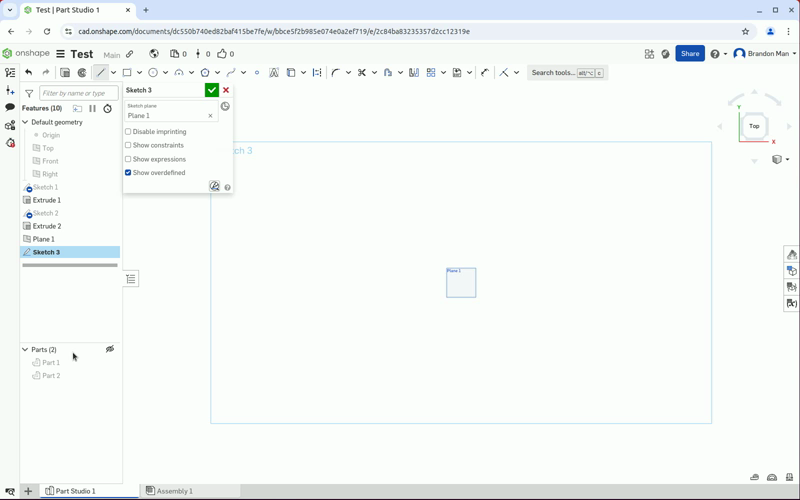
mouse_move(406, 292)
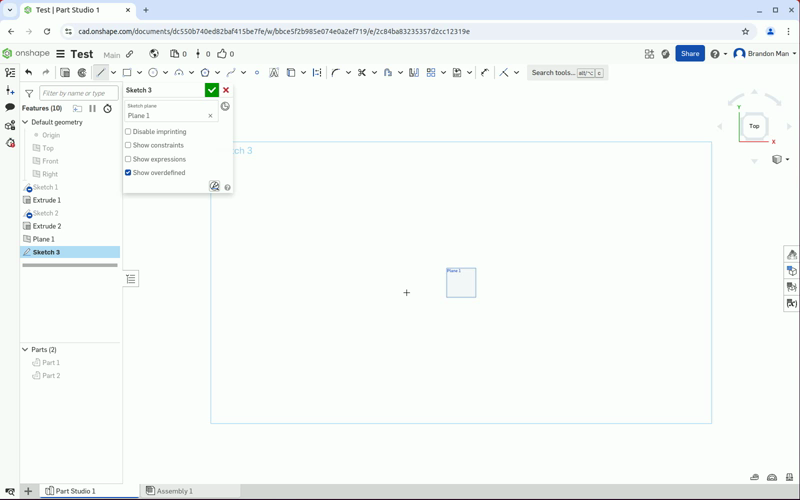
click(406, 292)
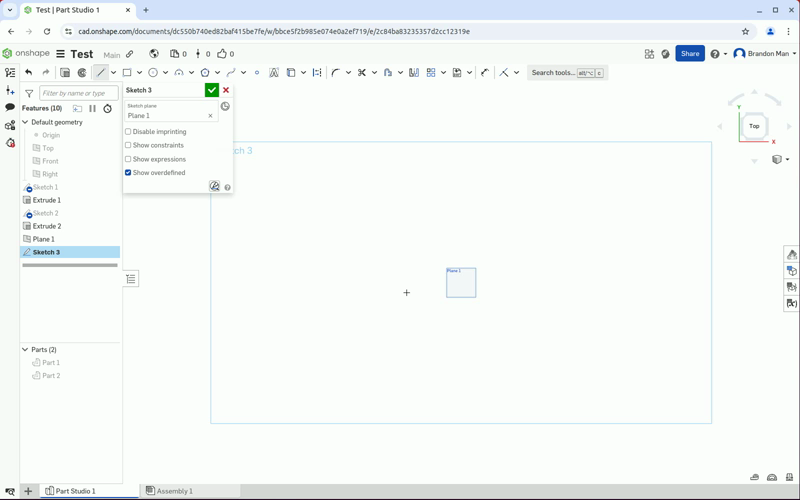
key_up(shift)
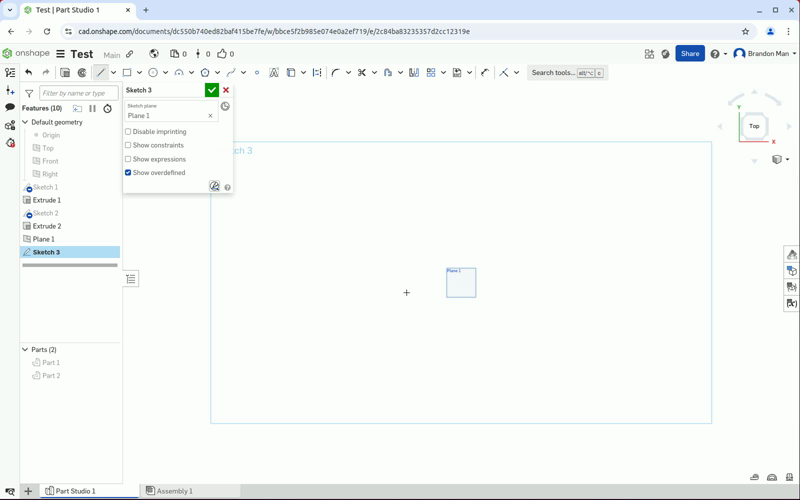
key_down(shift)
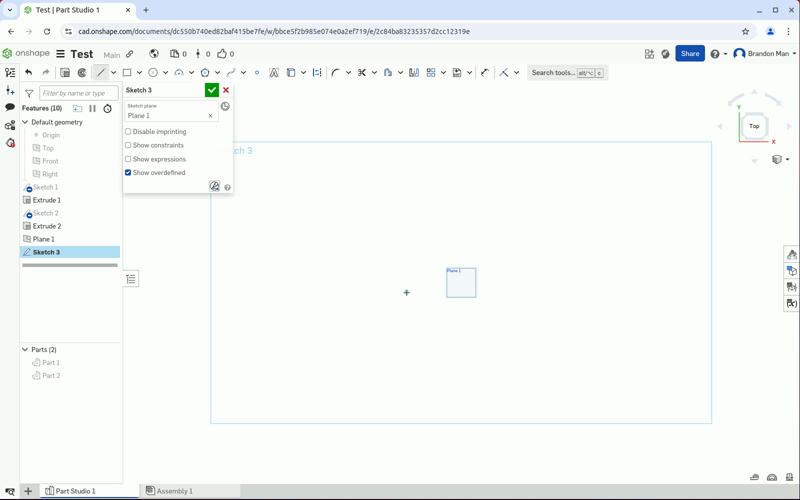
mouse_move(436, 292)
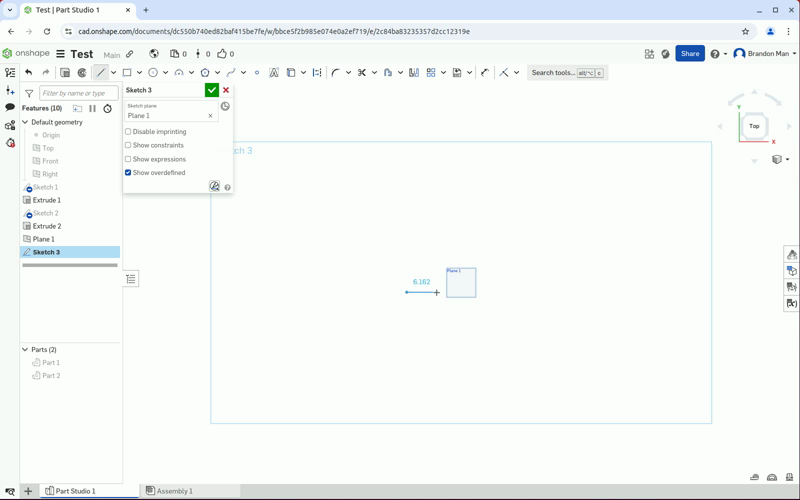
mouse_move(461, 292)
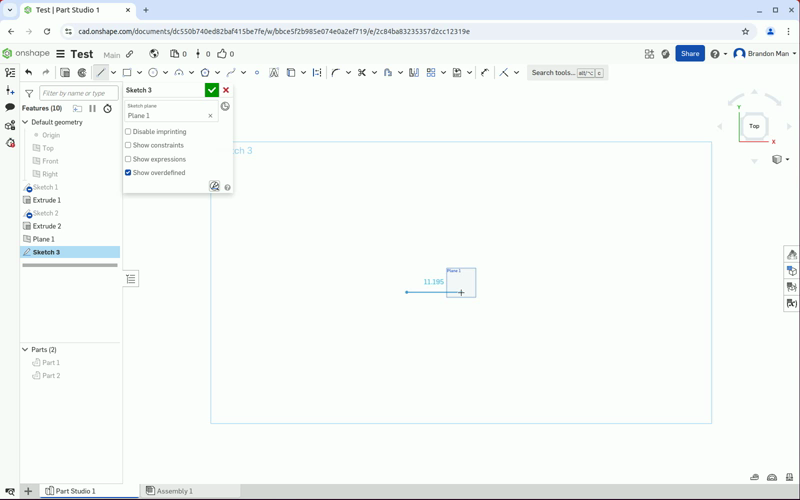
click(461, 292)
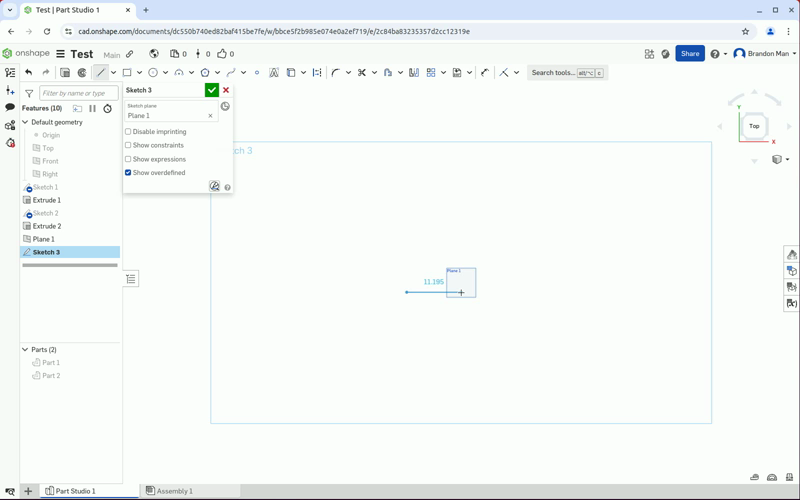
key_up(shift)
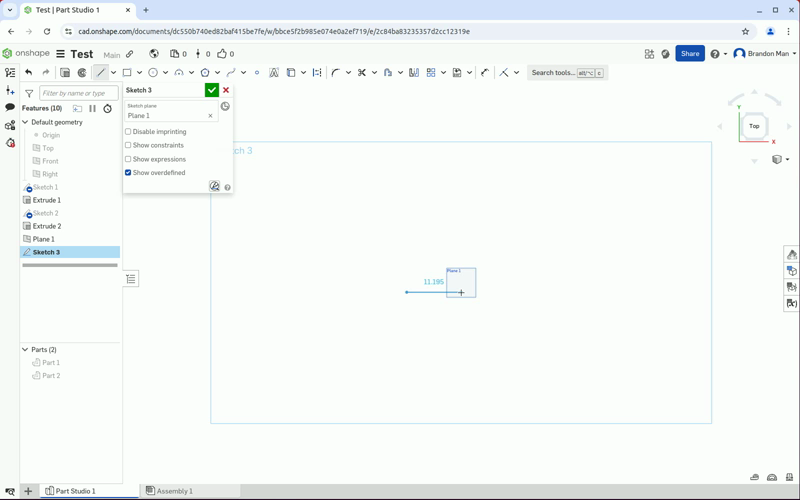
key_down(shift)
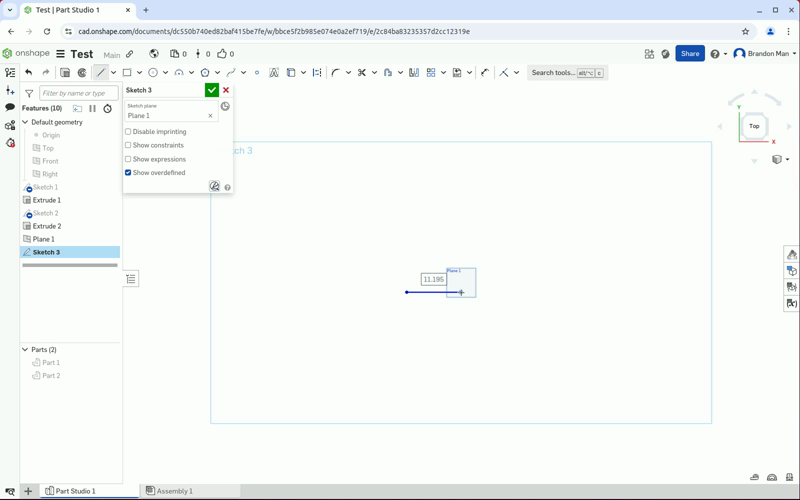
mouse_move(491, 292)
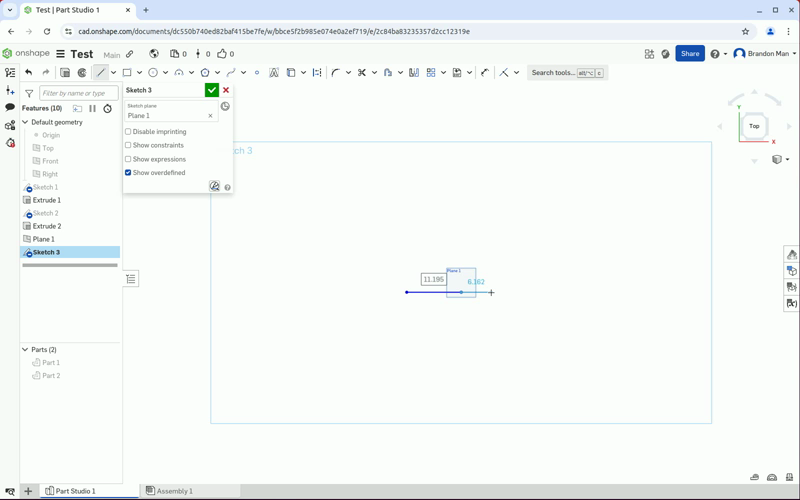
mouse_move(461, 289)
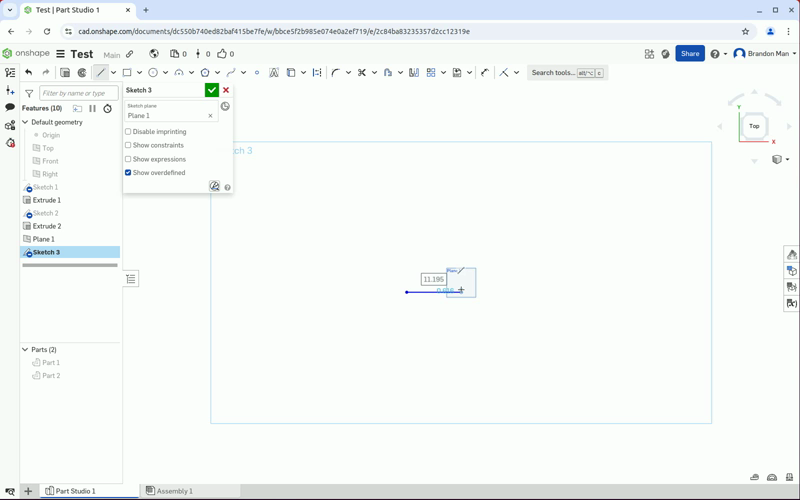
scroll(6)
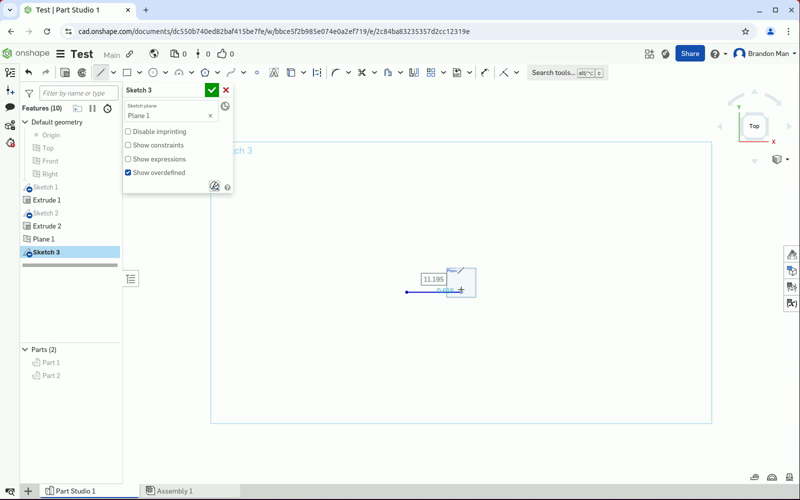
scroll(6)
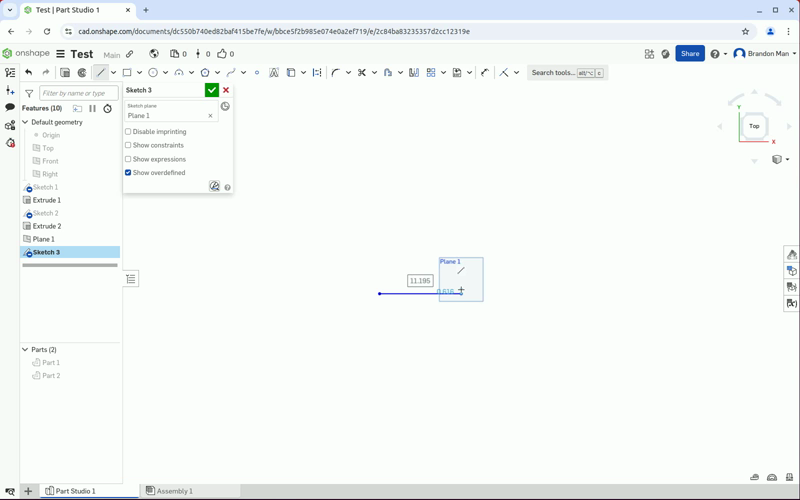
scroll(6)
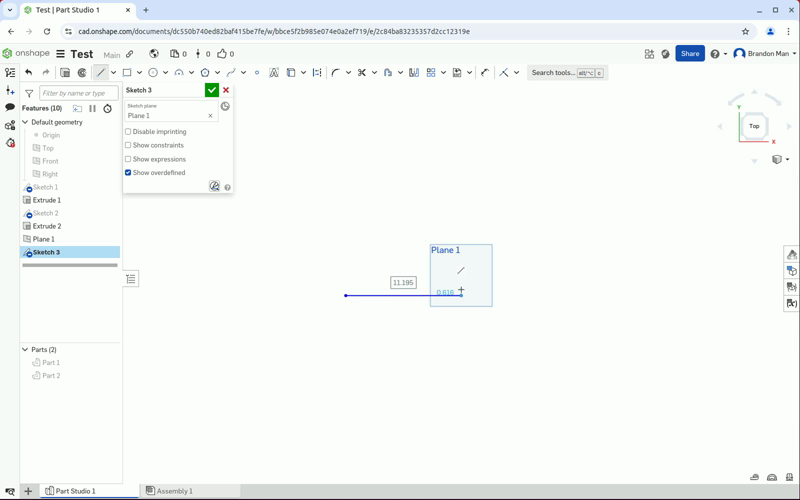
scroll(6)
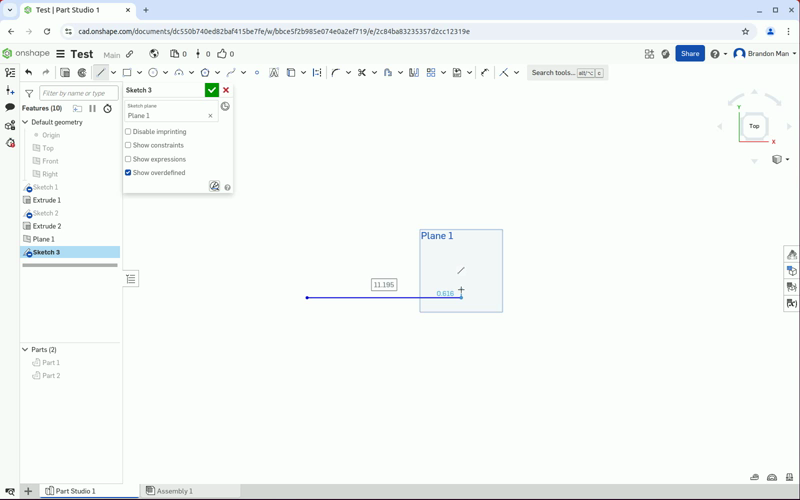
scroll(6)
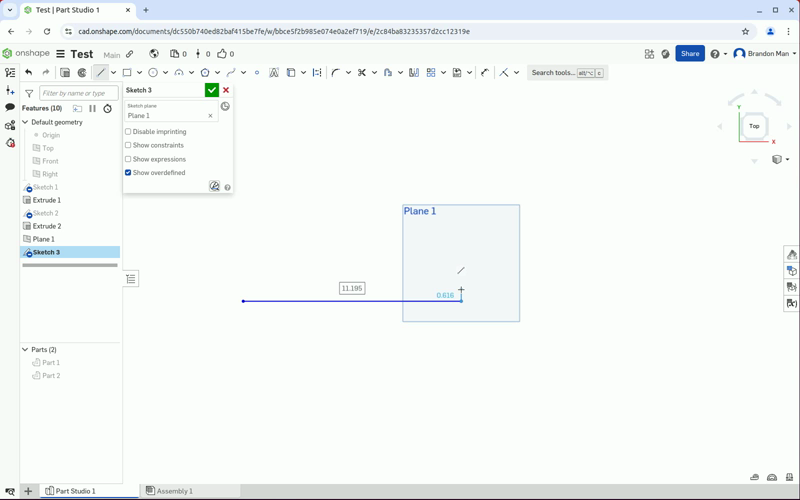
scroll(6)
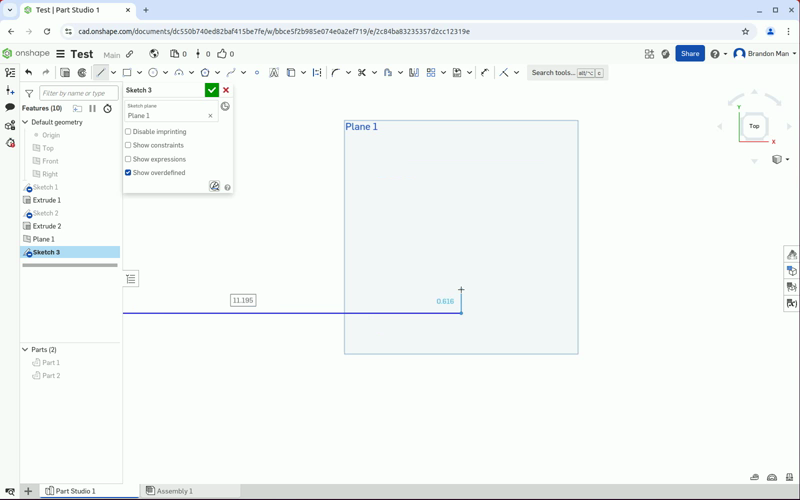
scroll(6)
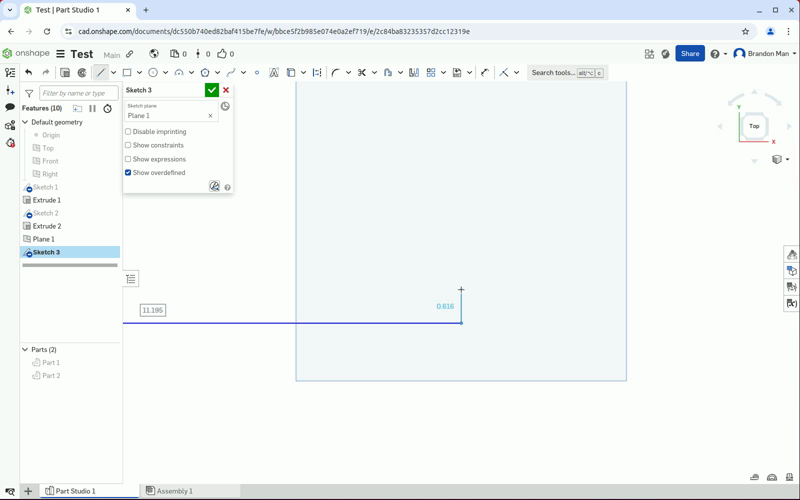
click(461, 289)
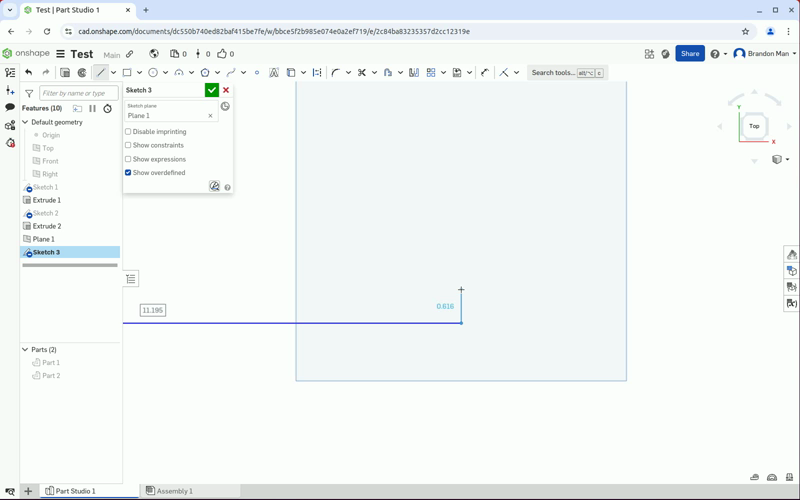
scroll(-6)
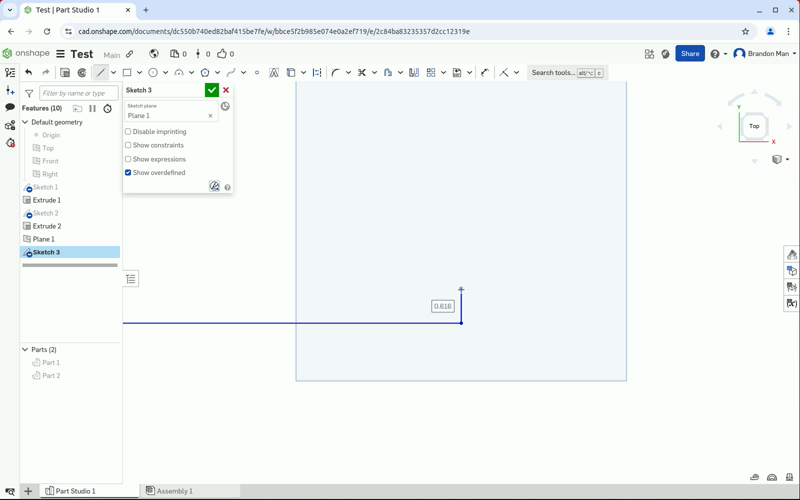
scroll(-6)
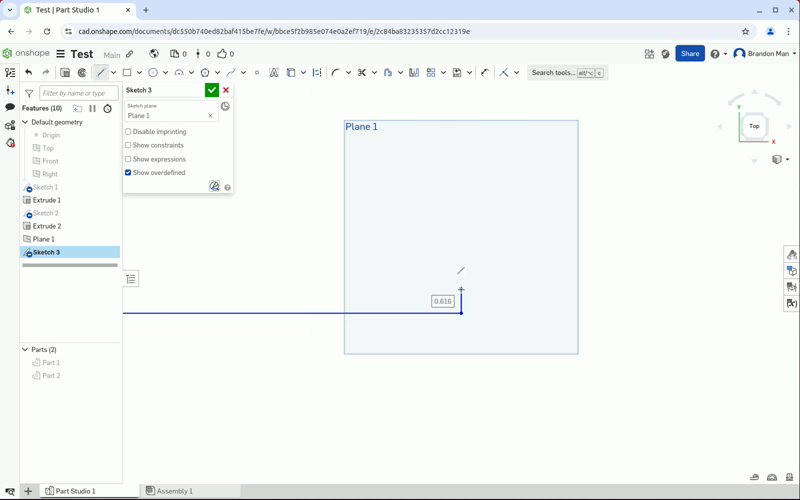
scroll(-6)
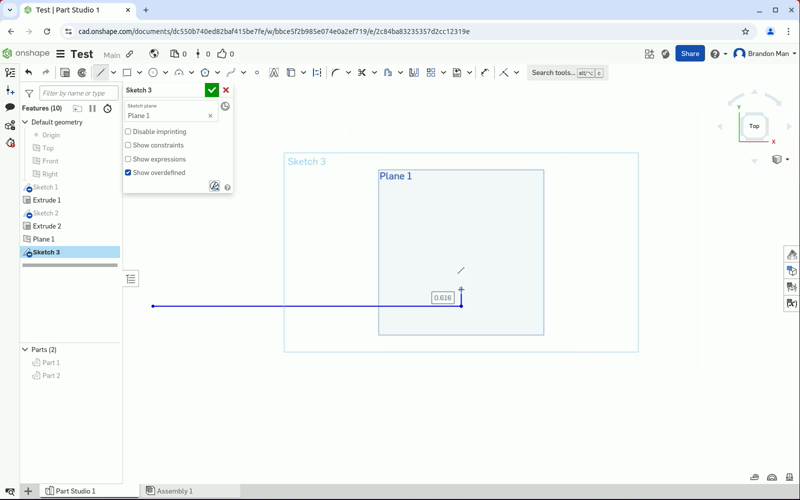
scroll(-6)
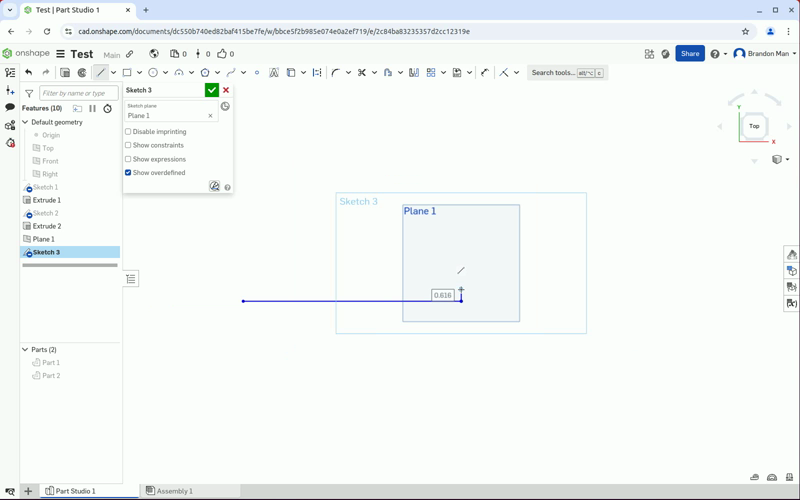
scroll(-6)
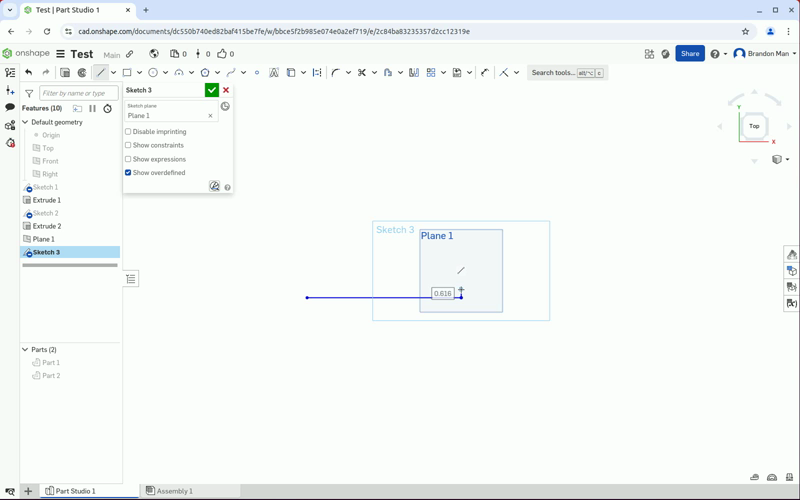
scroll(-6)
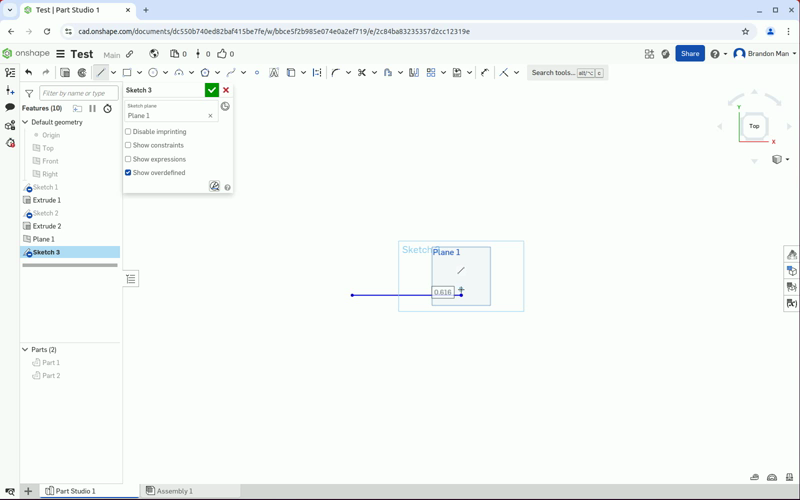
scroll(-6)
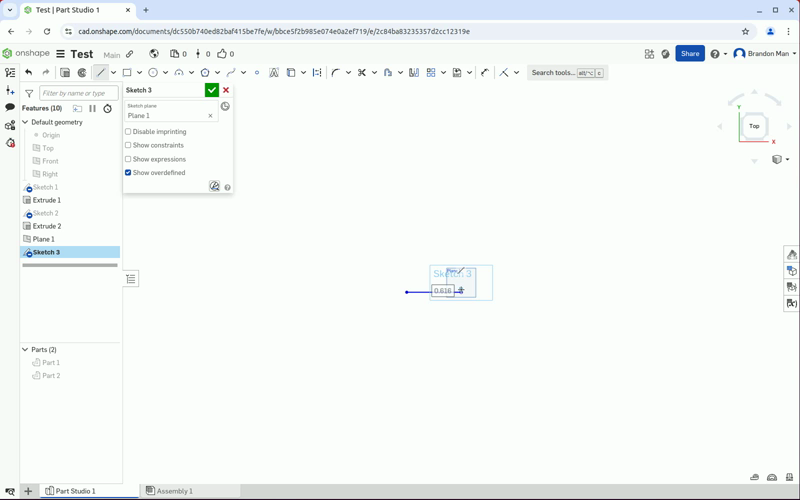
key_up(shift)
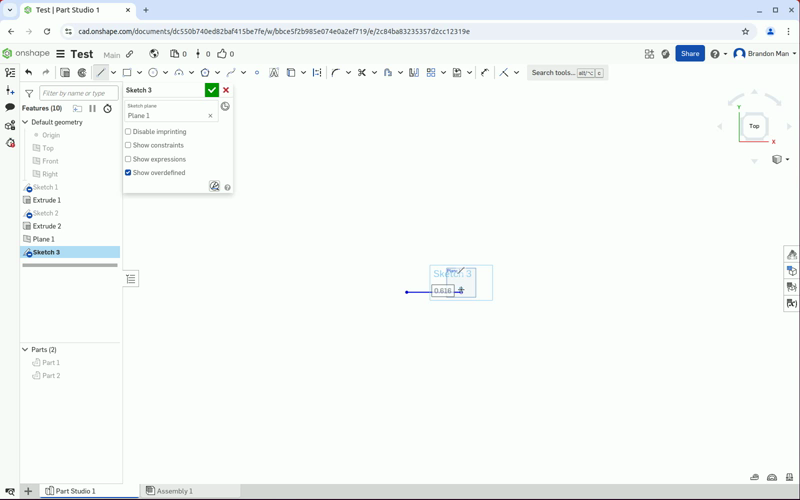
key(esc)
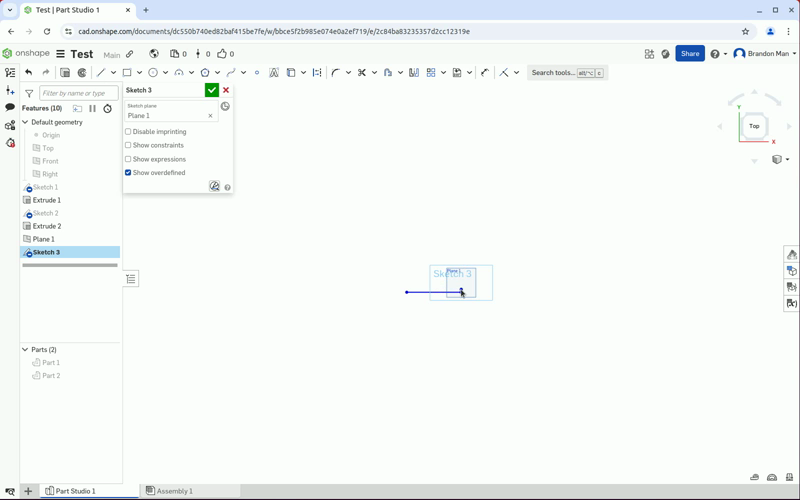
key(a)
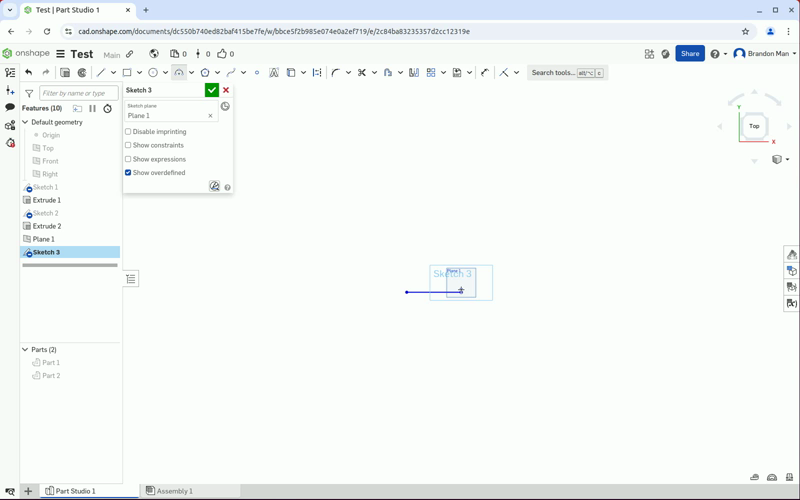
mouse_move(461, 289)
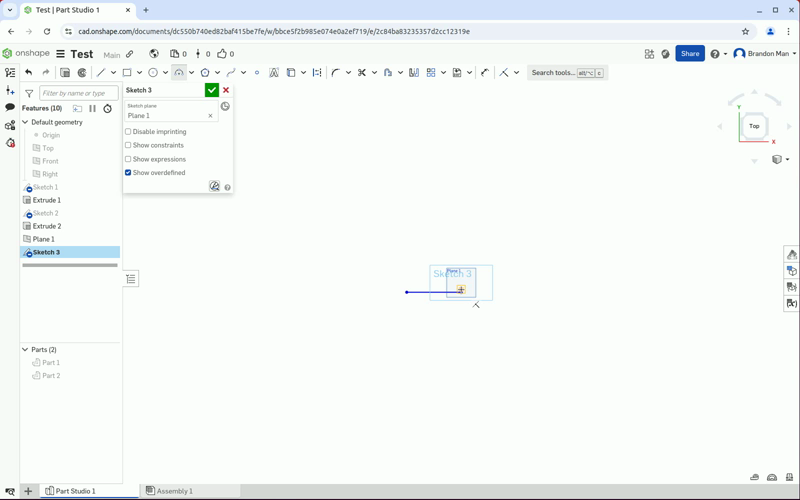
scroll(6)
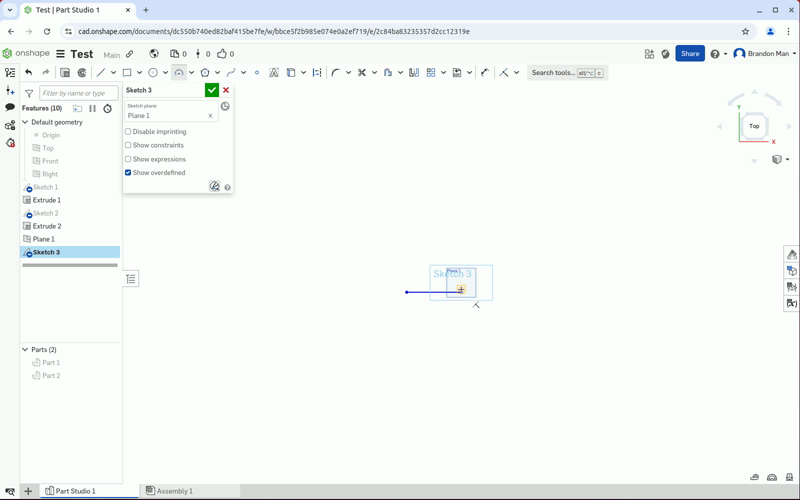
scroll(6)
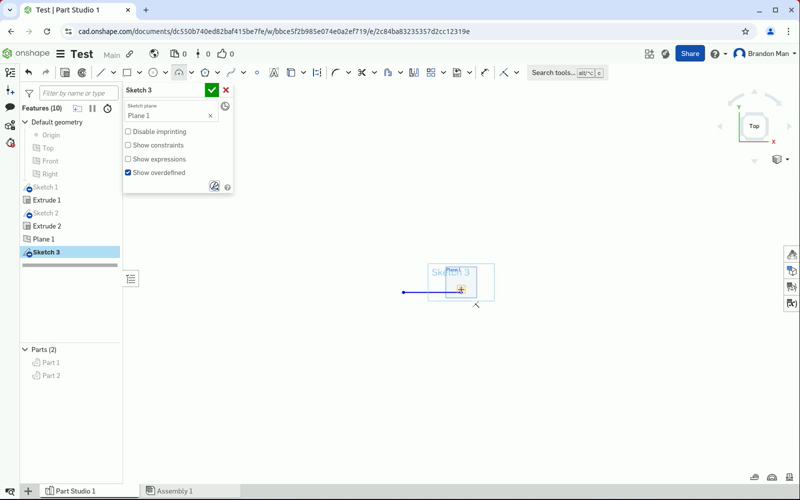
scroll(6)
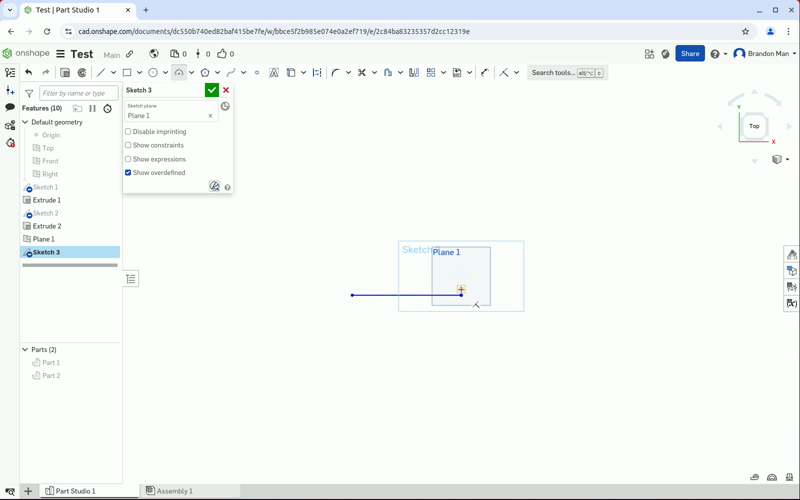
scroll(6)
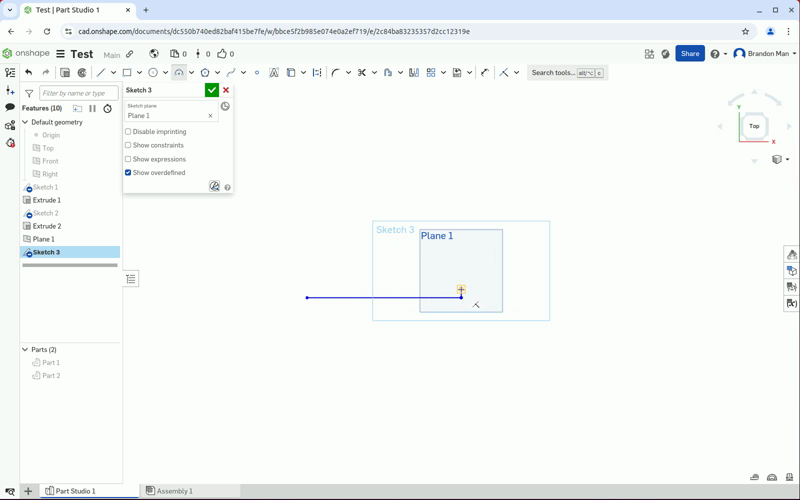
scroll(6)
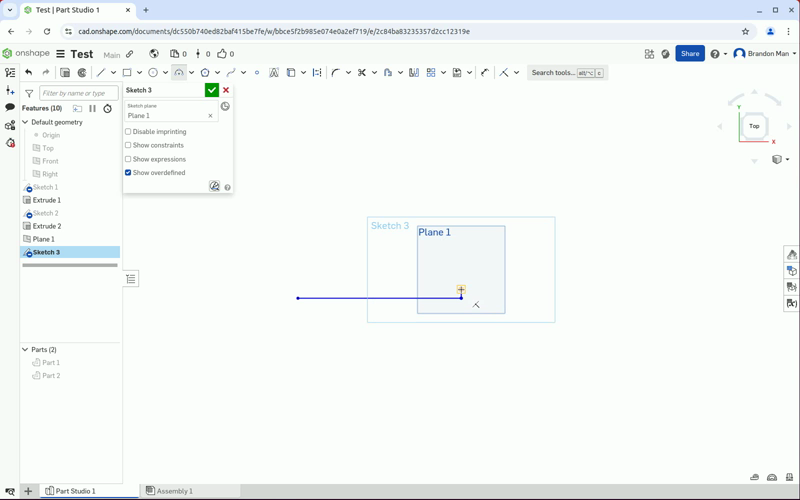
scroll(6)
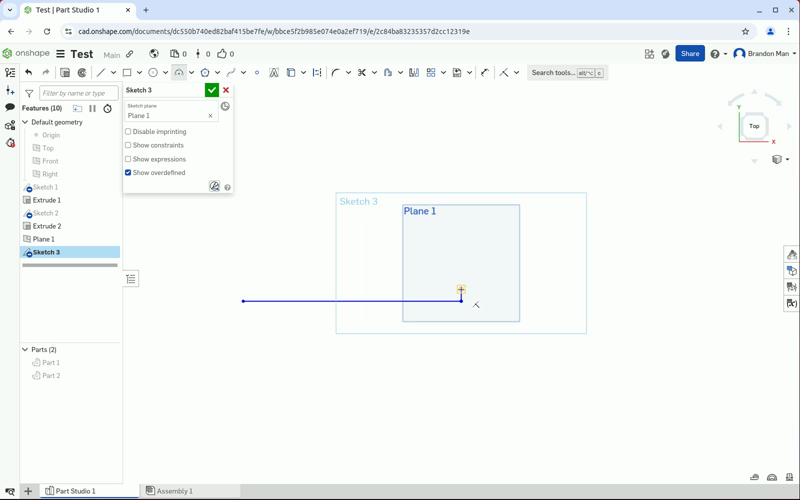
scroll(6)
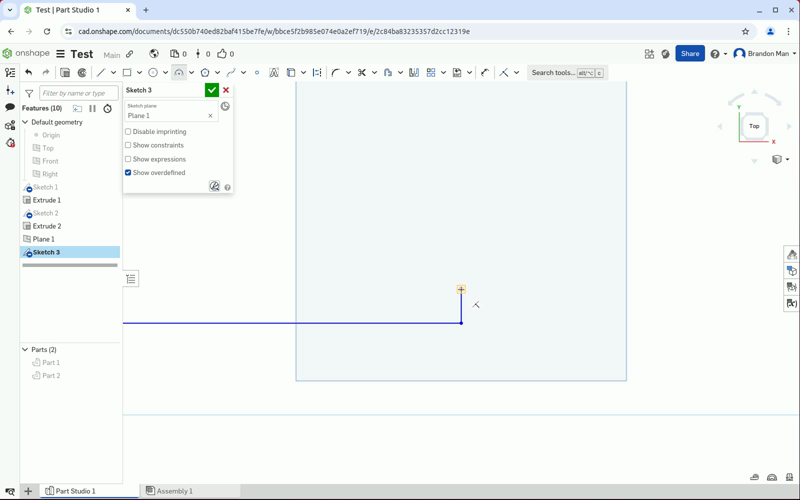
click(461, 289)
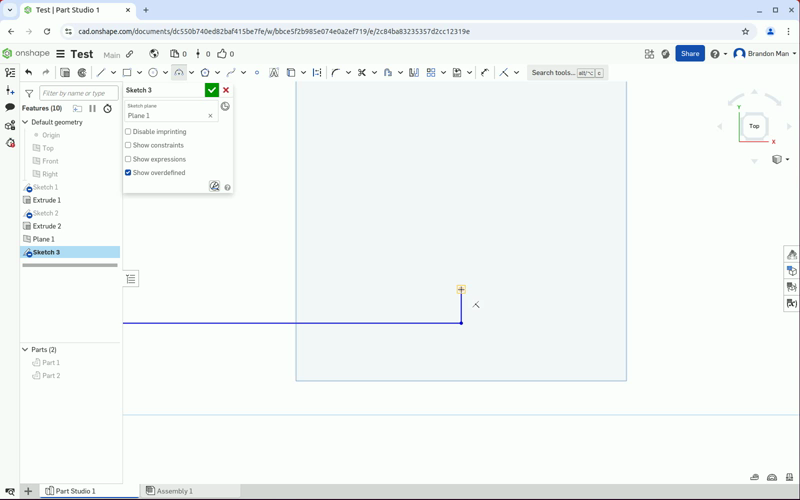
scroll(-6)
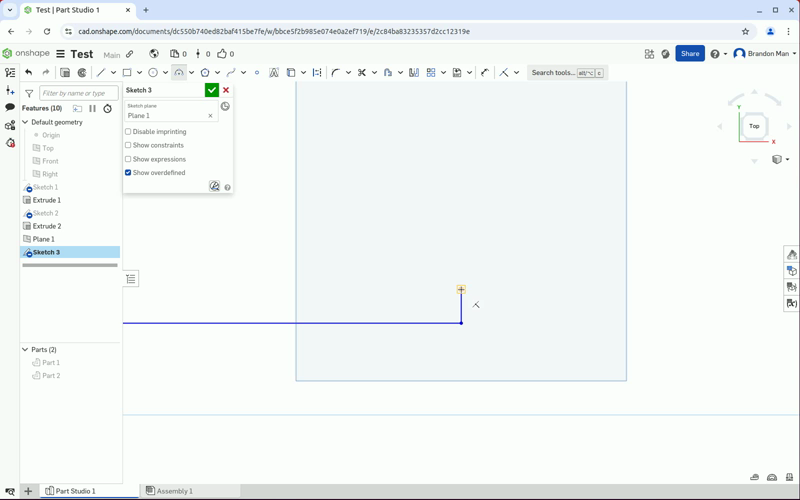
scroll(-6)
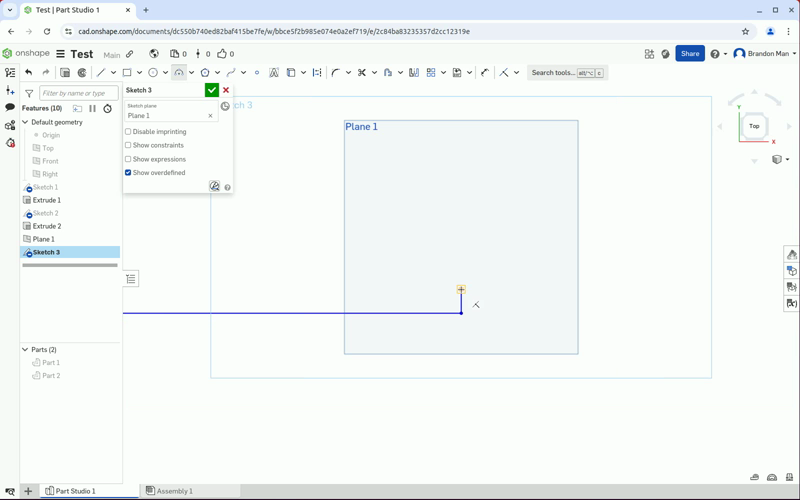
scroll(-6)
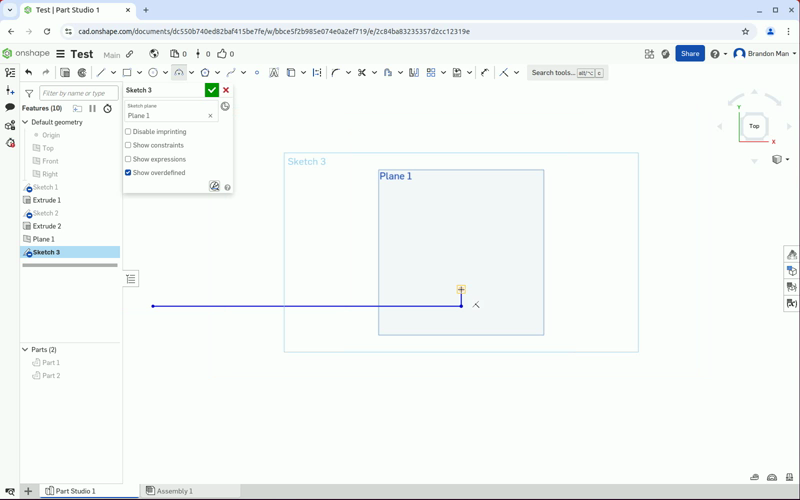
scroll(-6)
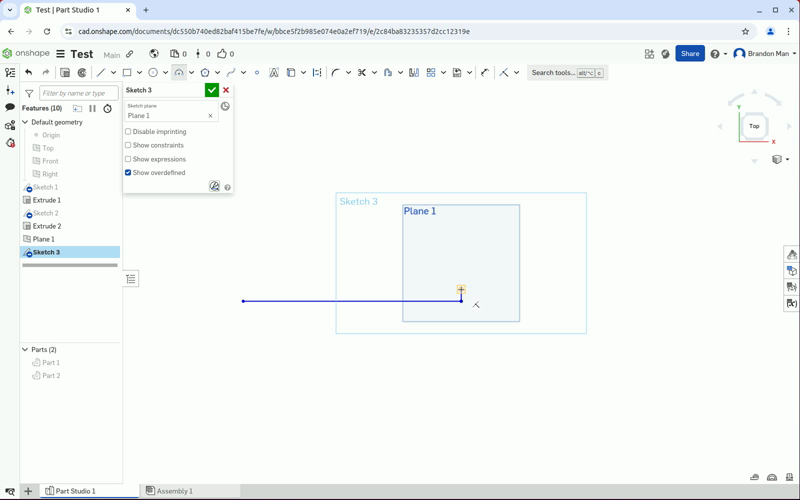
scroll(-6)
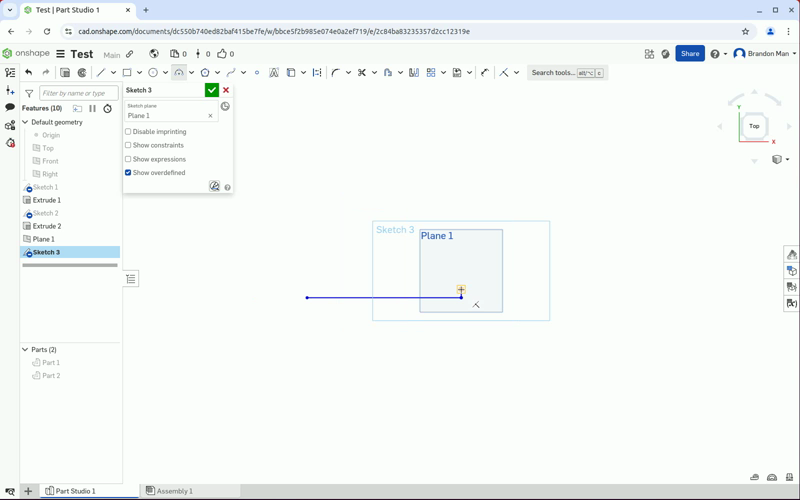
scroll(-6)
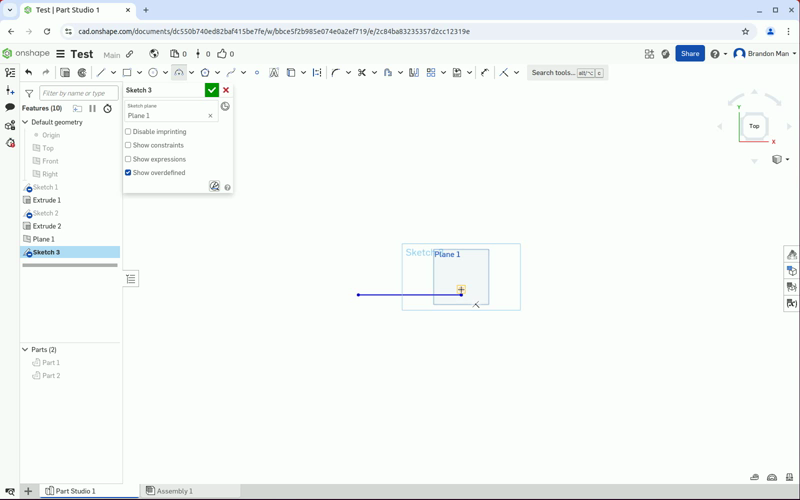
scroll(-6)
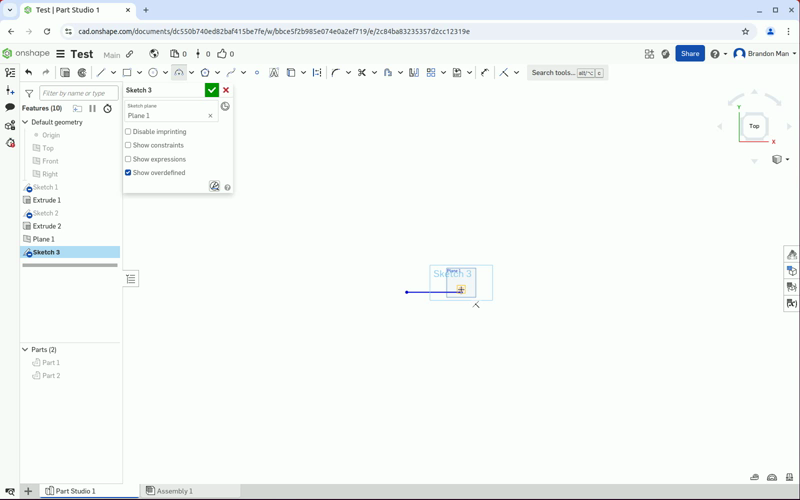
key_down(shift)
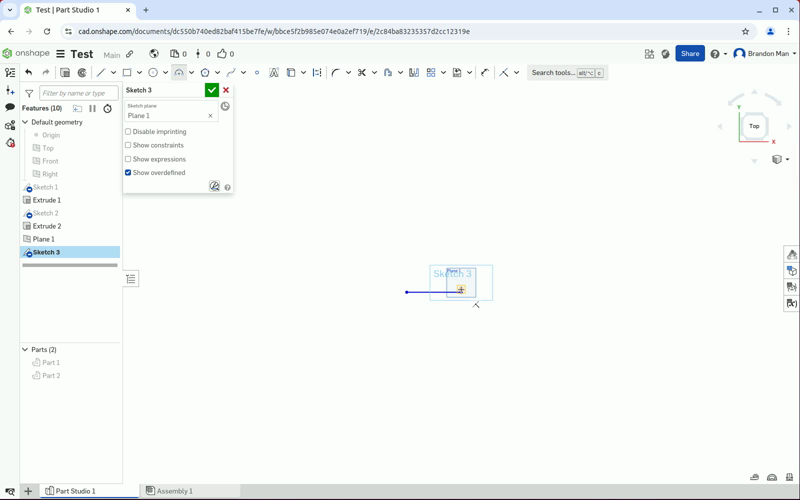
mouse_move(461, 276)
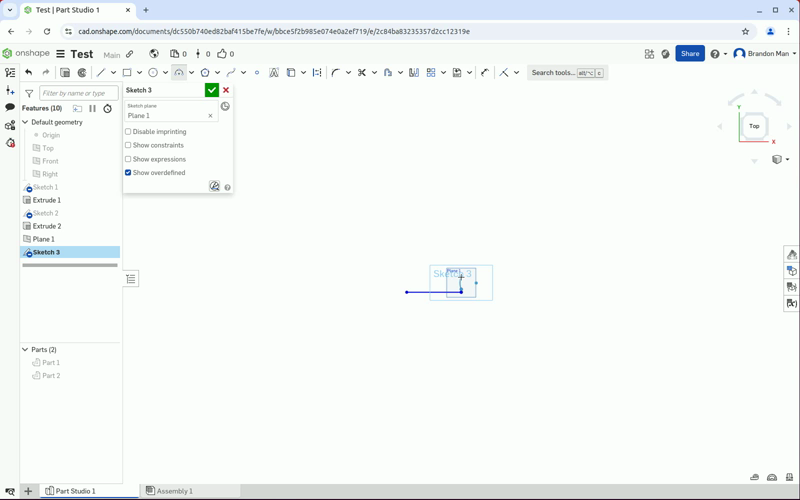
click(461, 276)
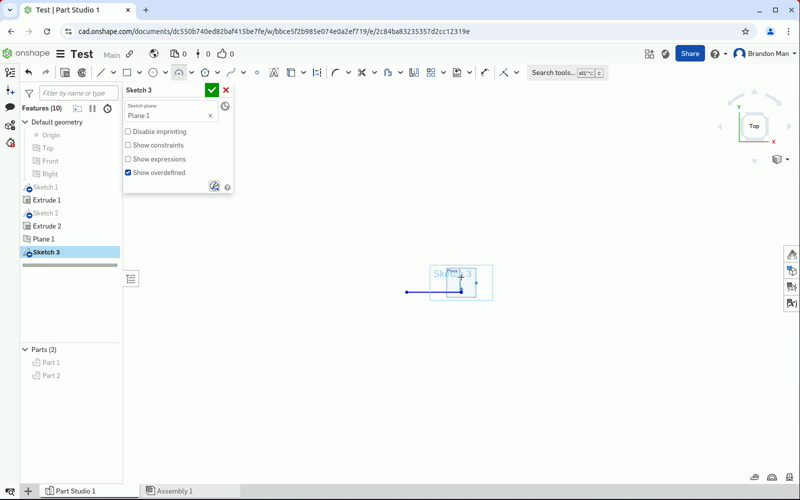
mouse_move(460, 282)
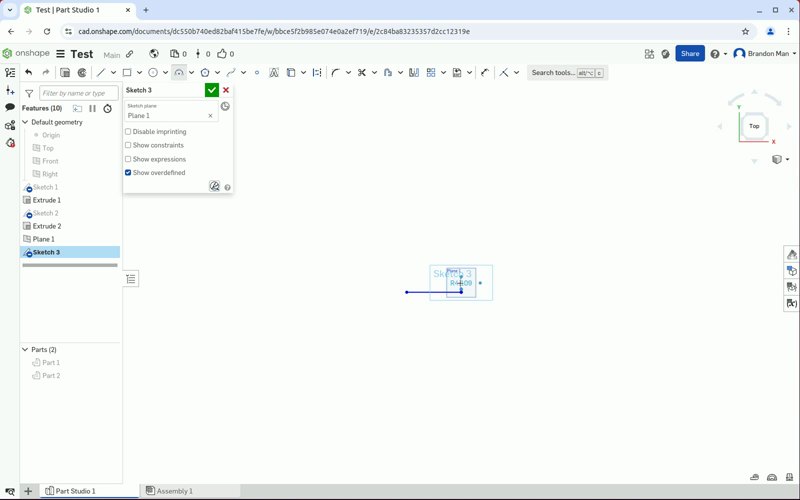
click(460, 282)
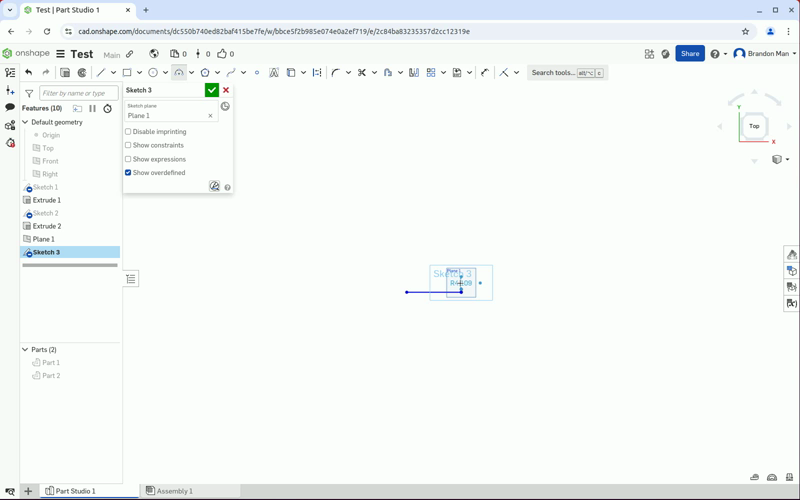
key_up(shift)
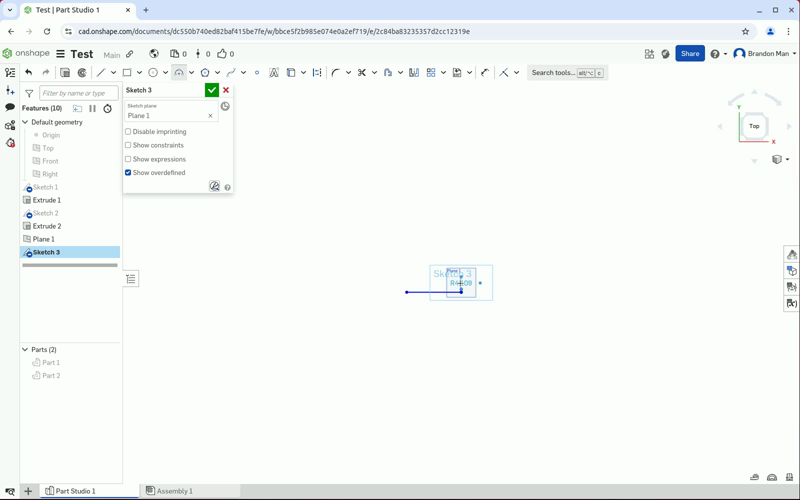
key(esc)
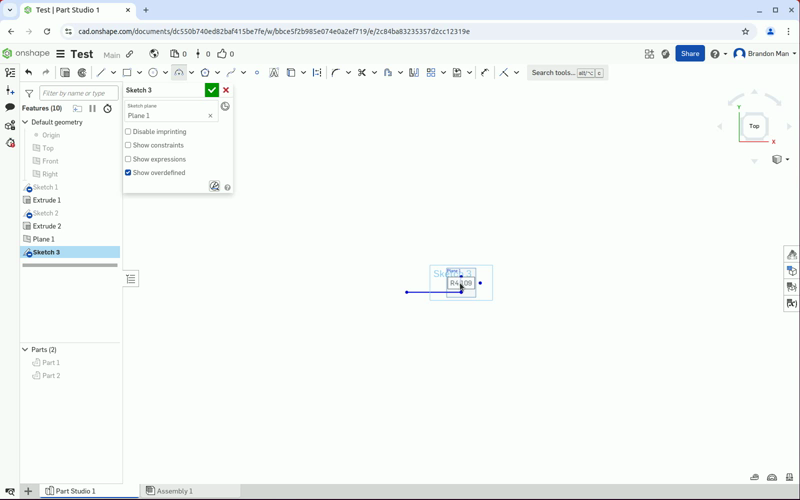
key(l)
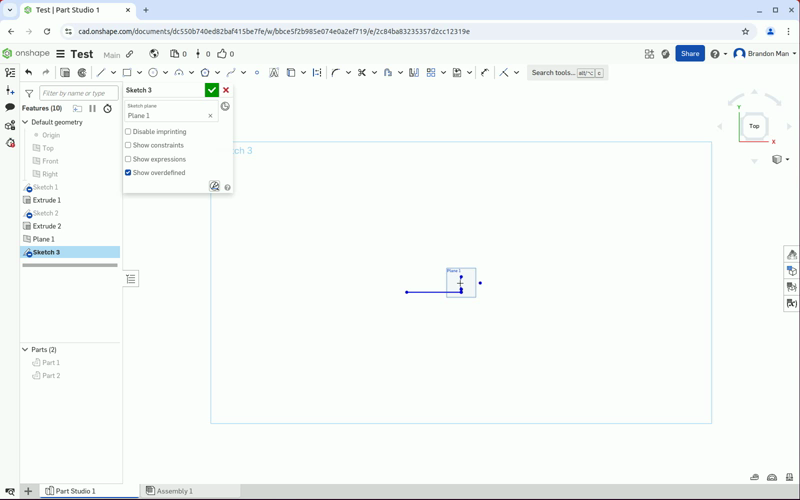
mouse_move(461, 276)
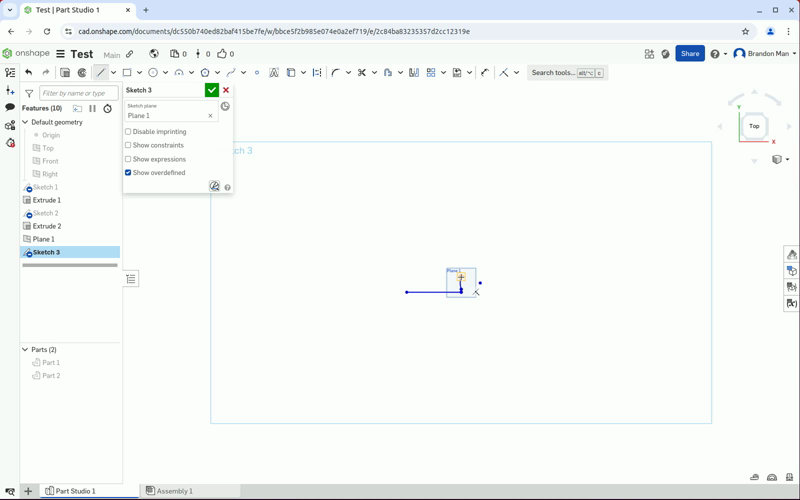
click(461, 276)
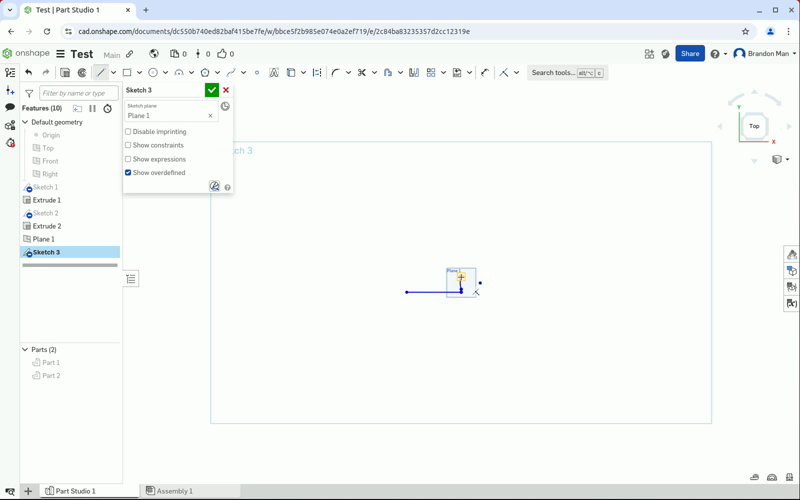
key_down(shift)
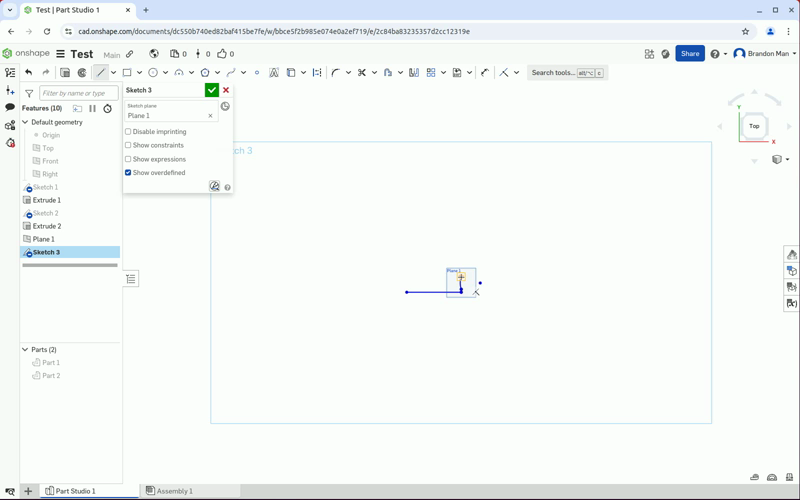
mouse_move(491, 276)
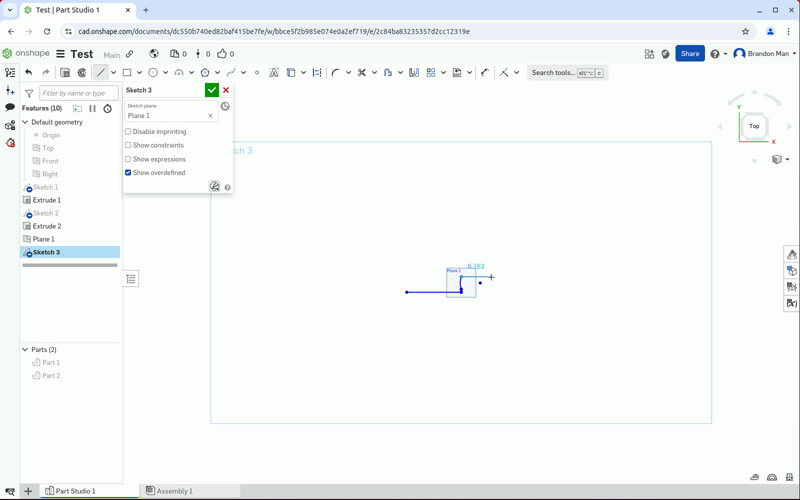
mouse_move(406, 276)
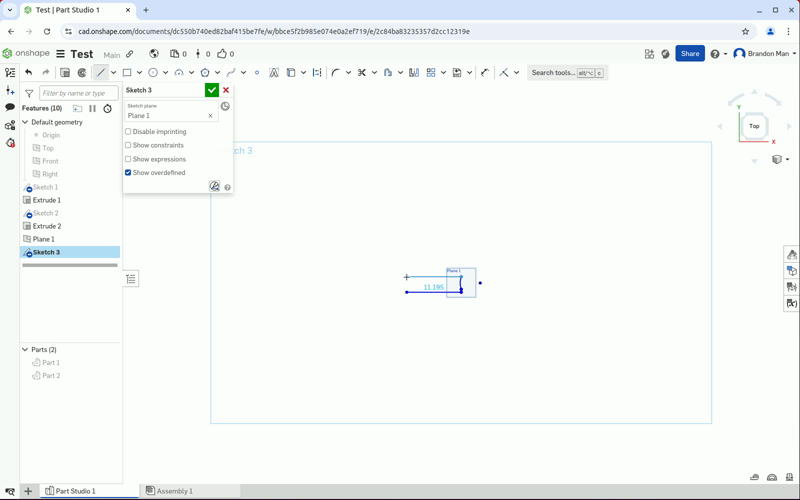
click(406, 276)
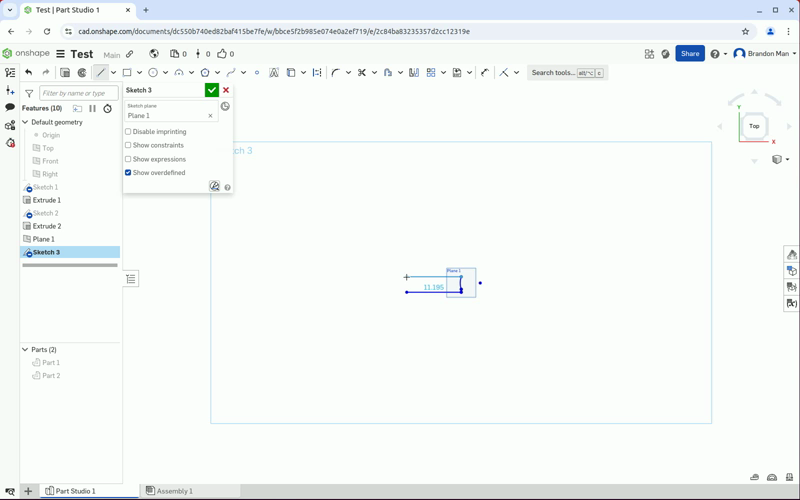
key_up(shift)
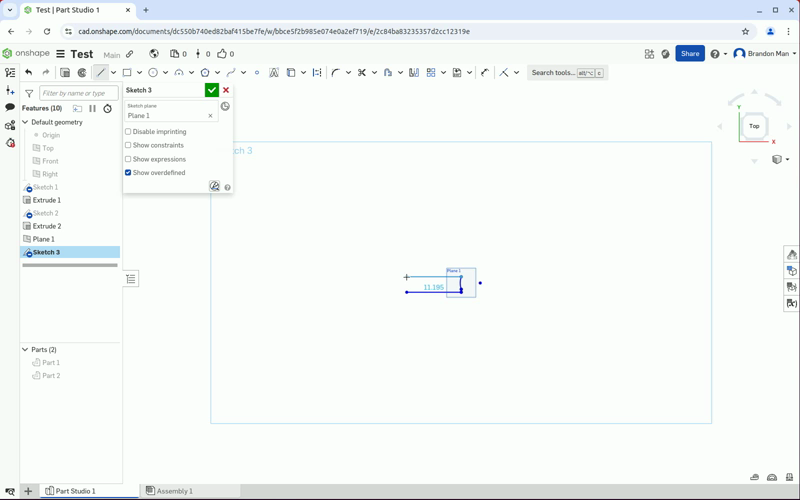
mouse_move(436, 276)
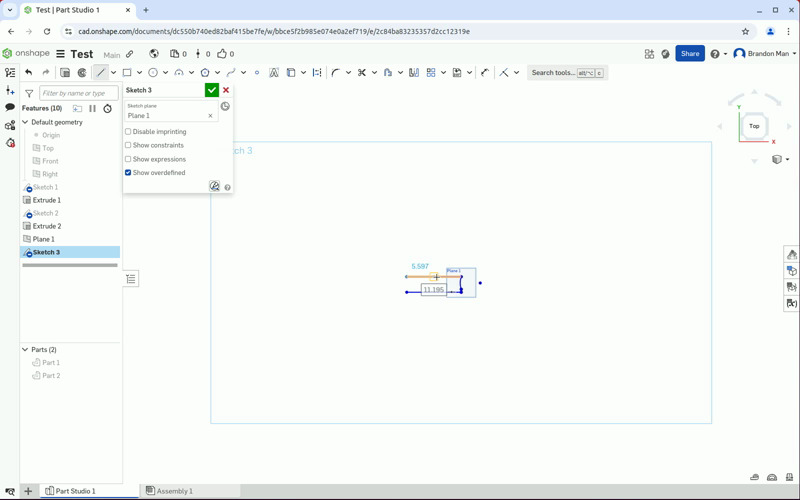
key_down(shift)
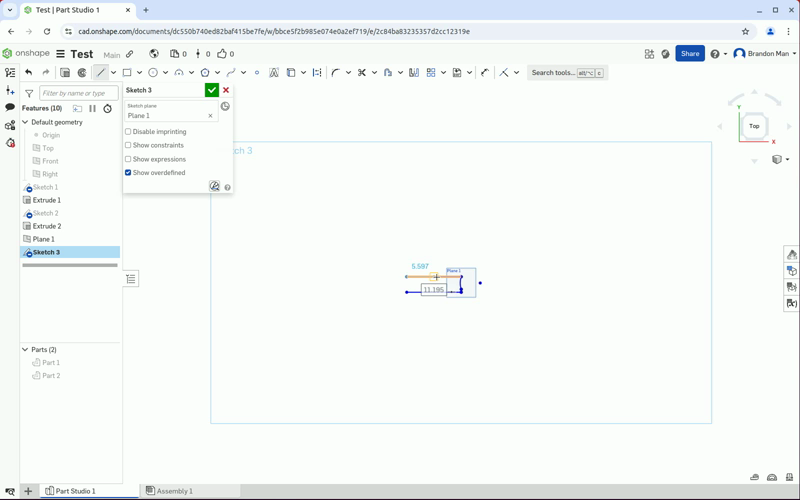
mouse_move(406, 292)
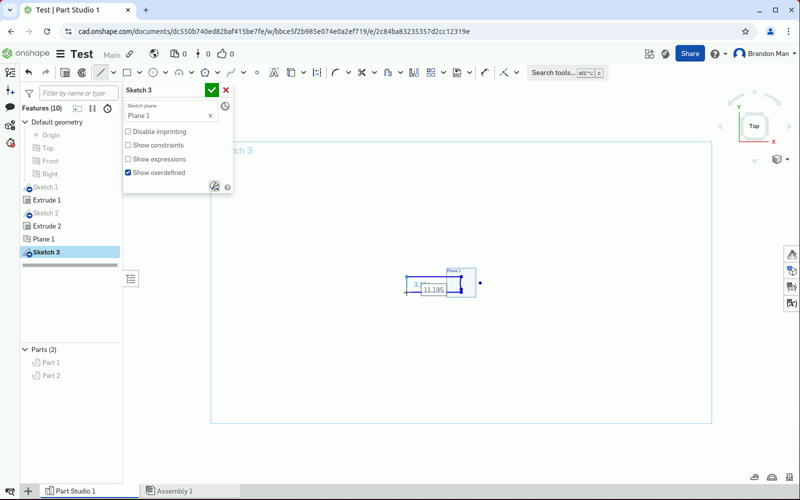
key_up(shift)
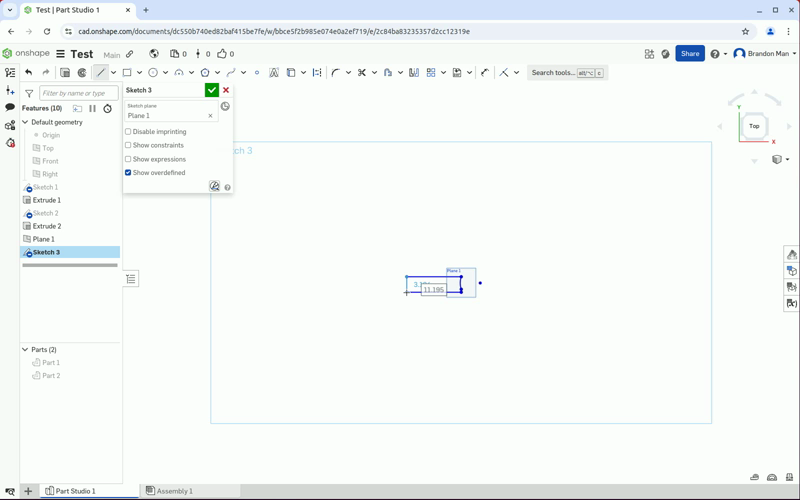
click(406, 292)
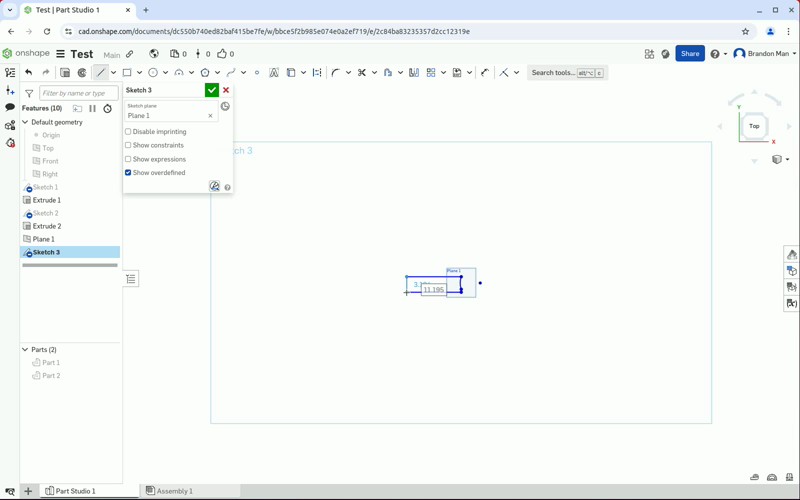
key(esc)
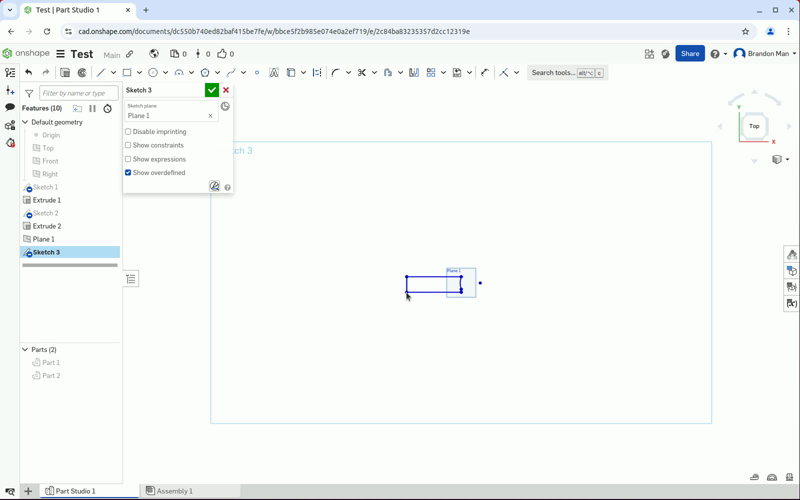
mouse_move(434, 290)
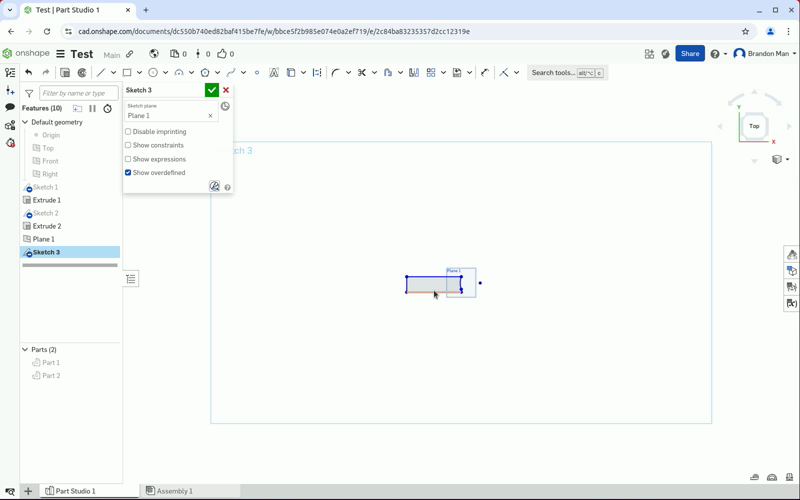
scroll(6)
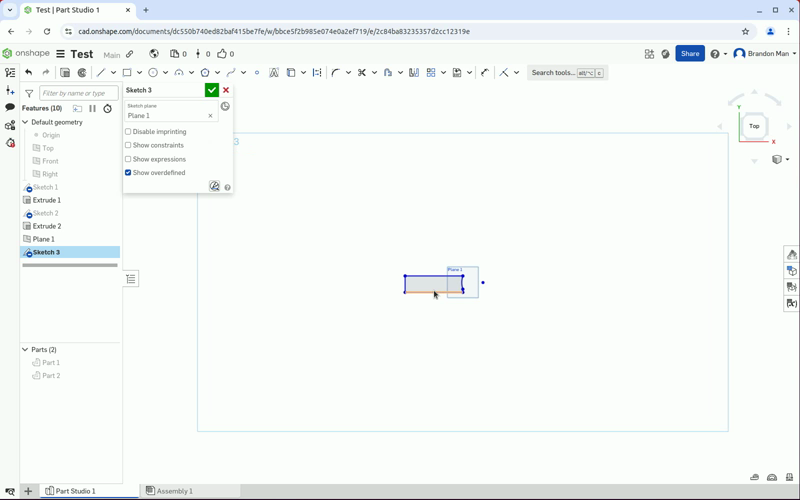
scroll(6)
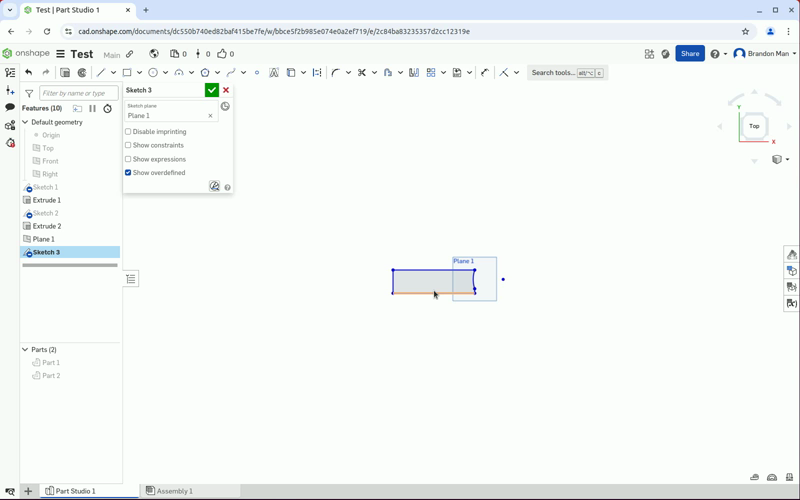
scroll(6)
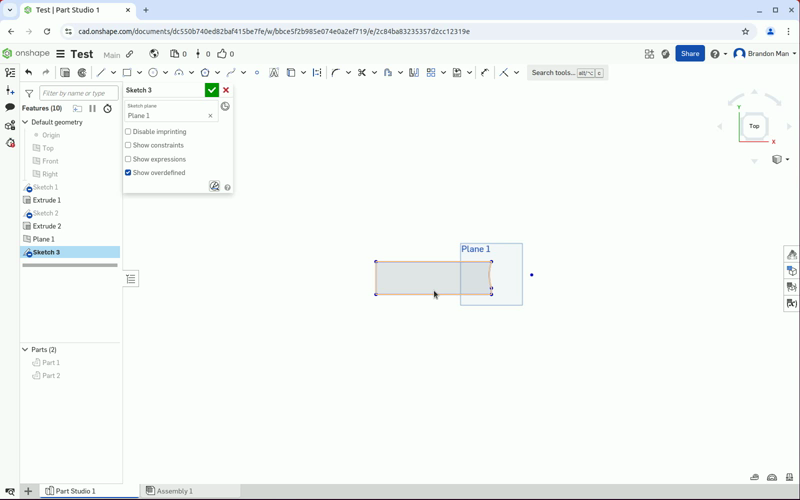
scroll(6)
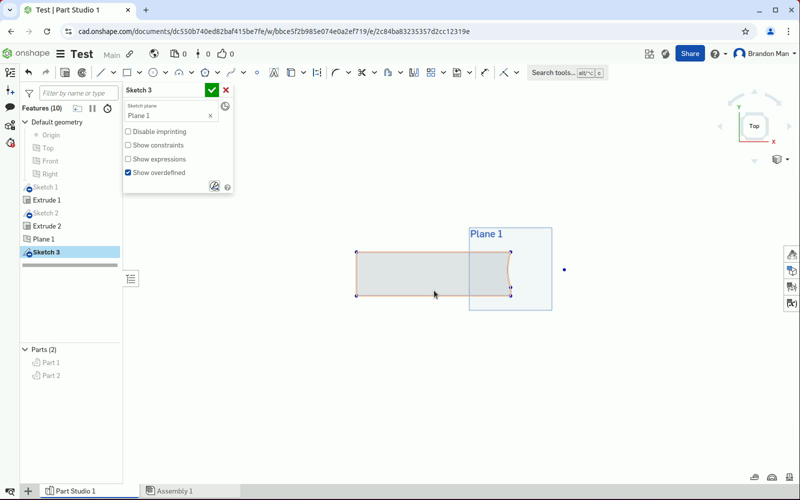
scroll(6)
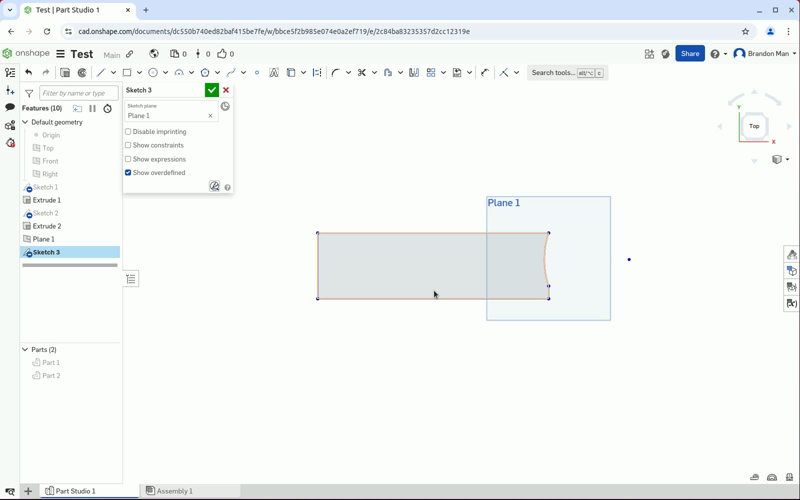
scroll(6)
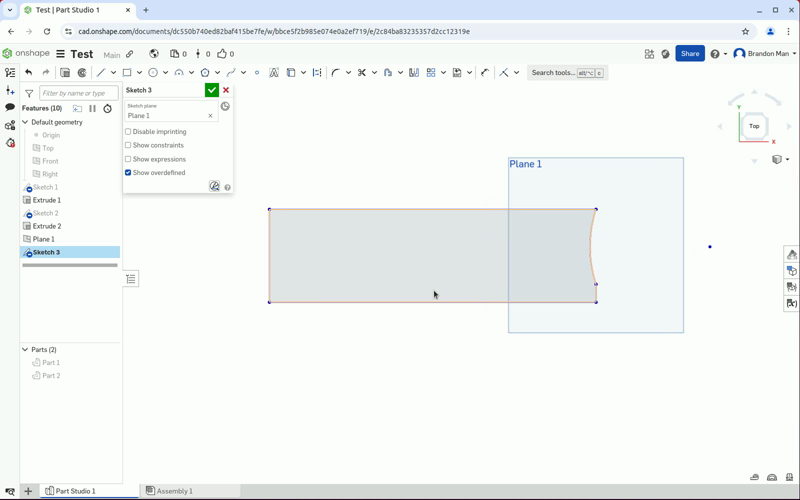
scroll(6)
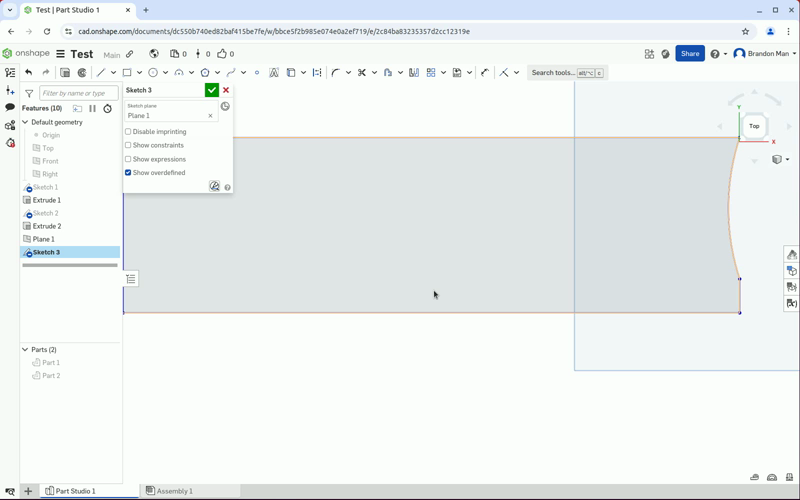
click(434, 290)
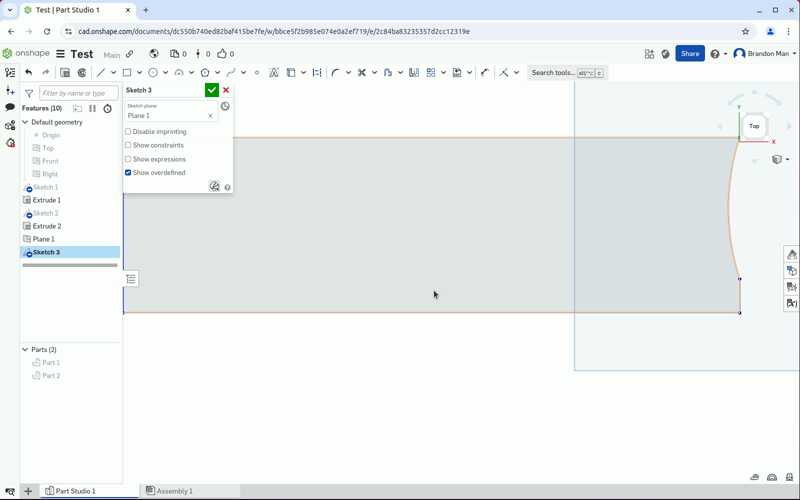
scroll(-6)
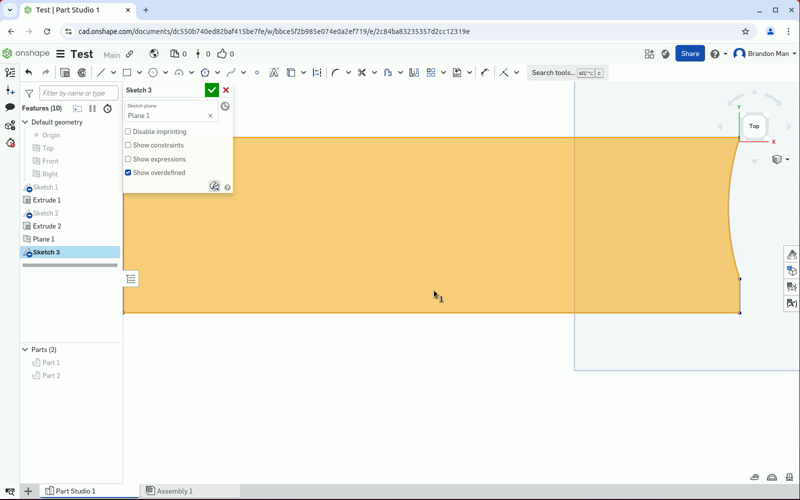
scroll(-6)
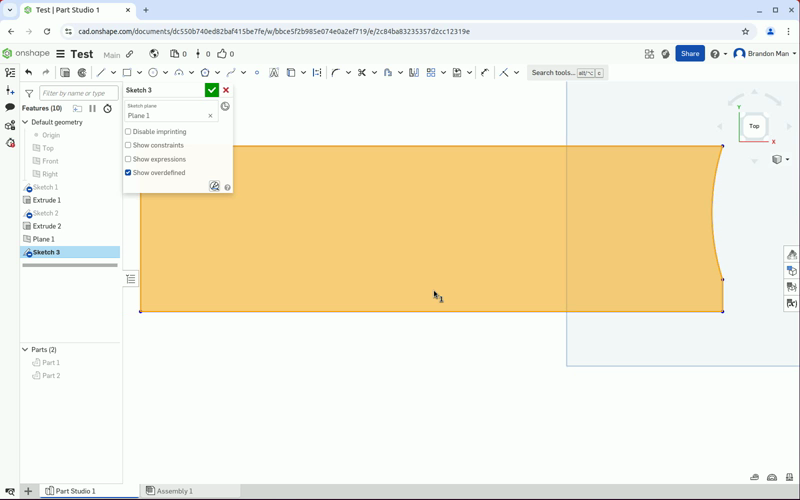
scroll(-6)
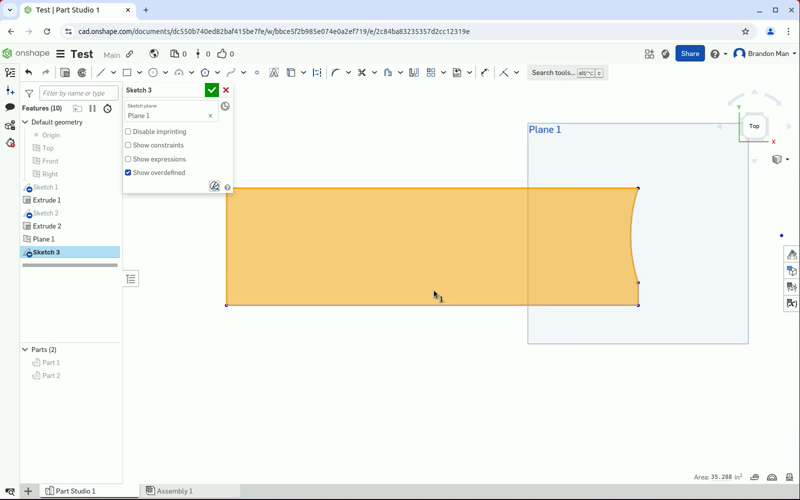
scroll(-6)
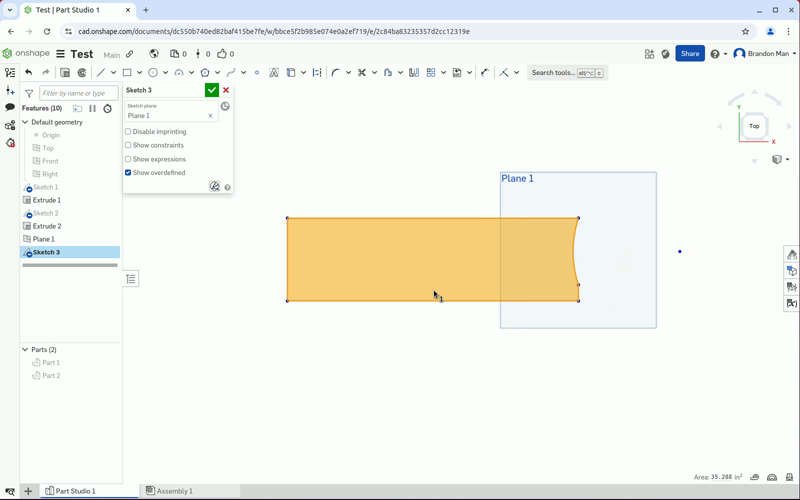
scroll(-6)
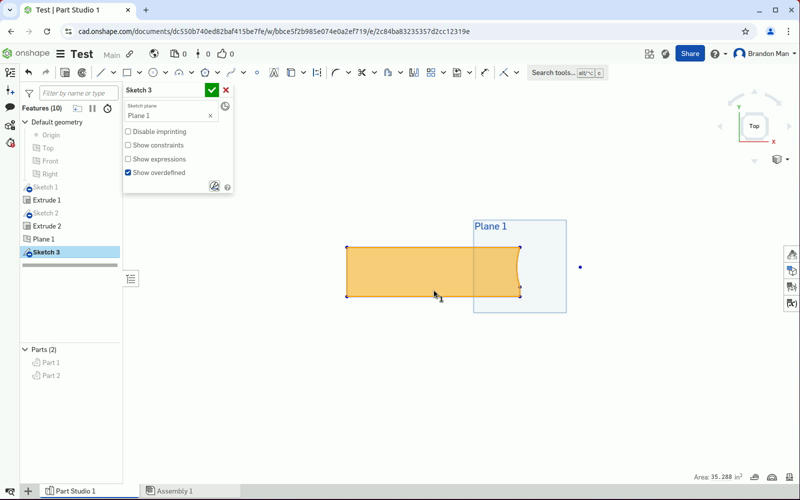
scroll(-6)
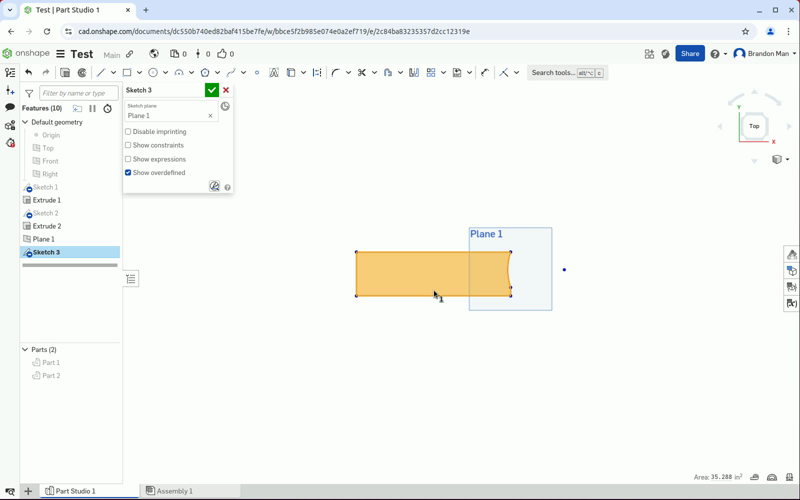
scroll(-6)
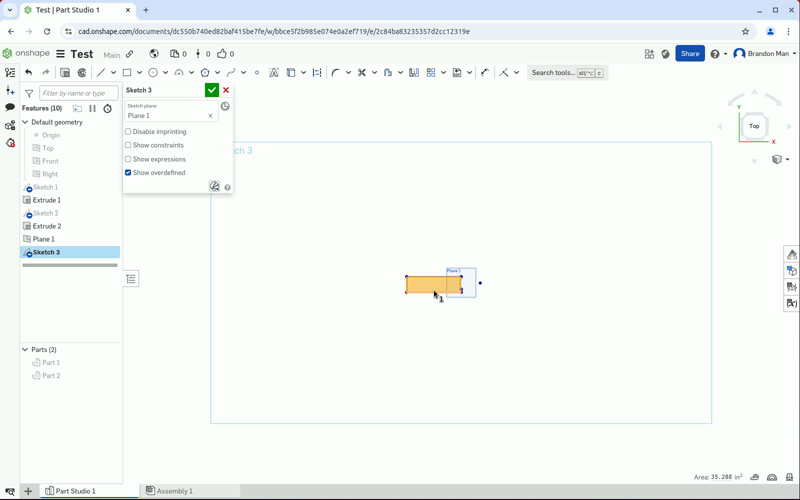
mouse_move(73, 352)
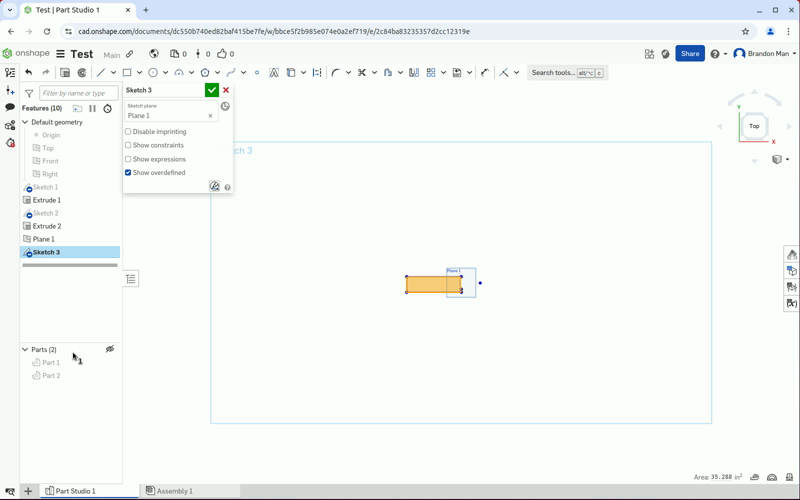
key(shift+y)
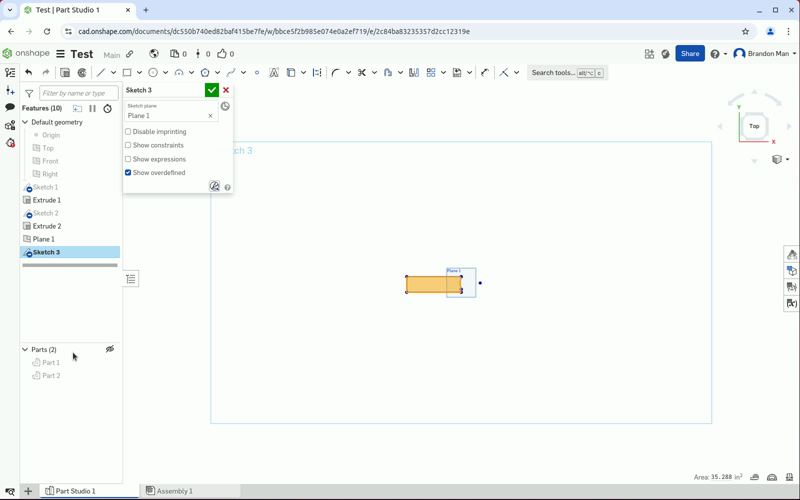
key(shift+e)
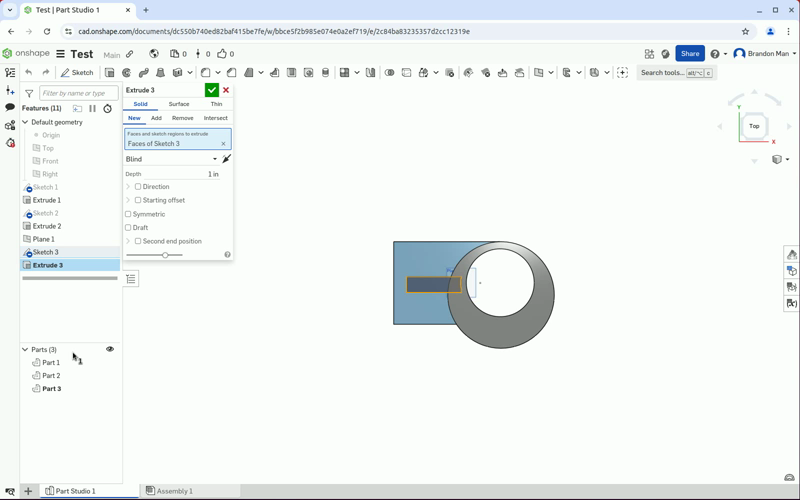
mouse_move(143, 106)
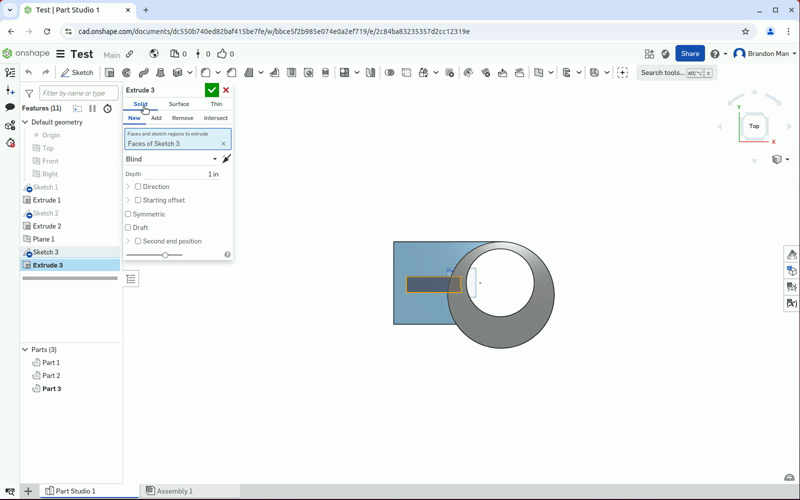
click(143, 106)
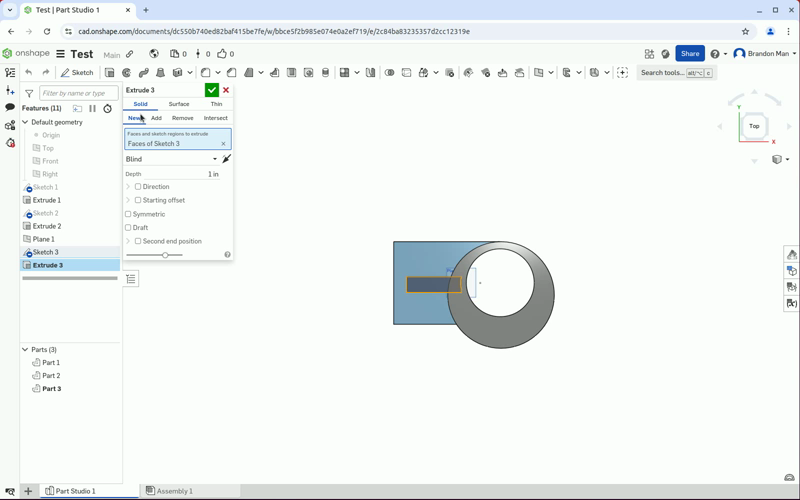
mouse_move(137, 120)
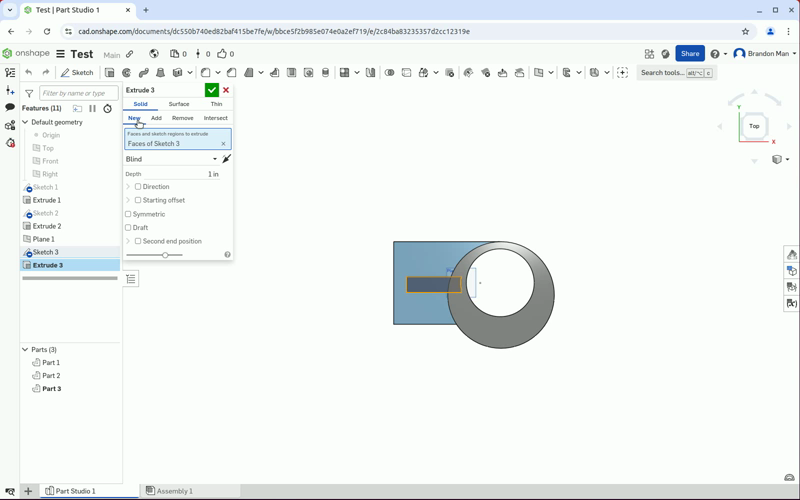
click(137, 120)
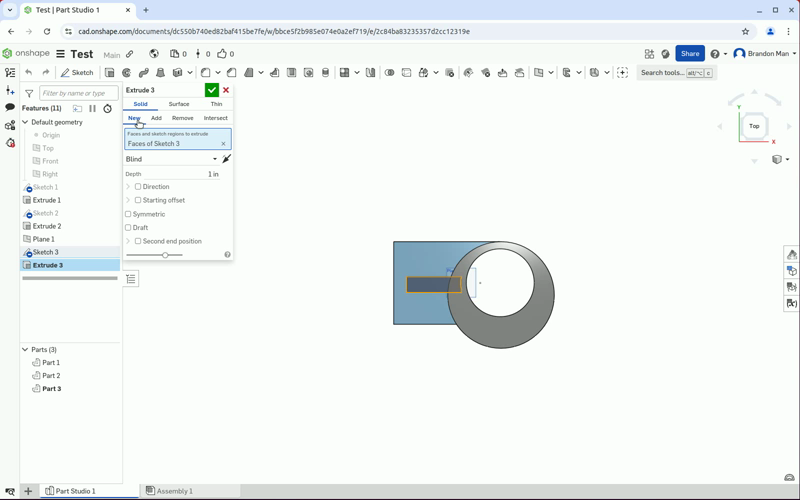
key(tab, 4)
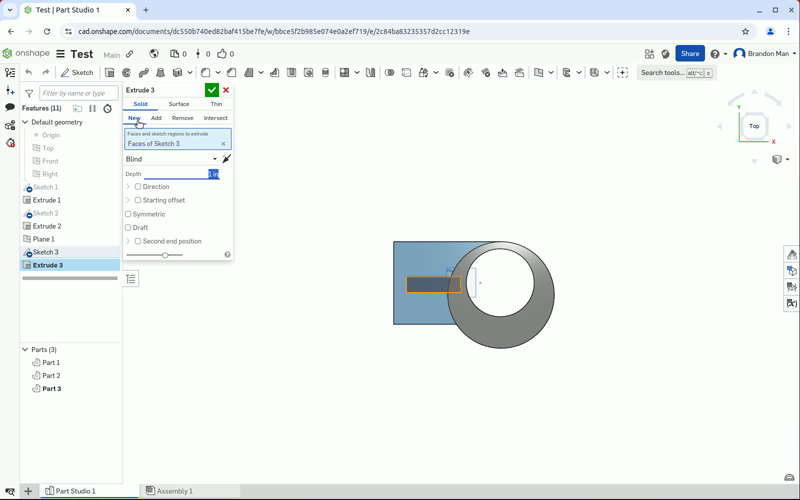
text(9.388)
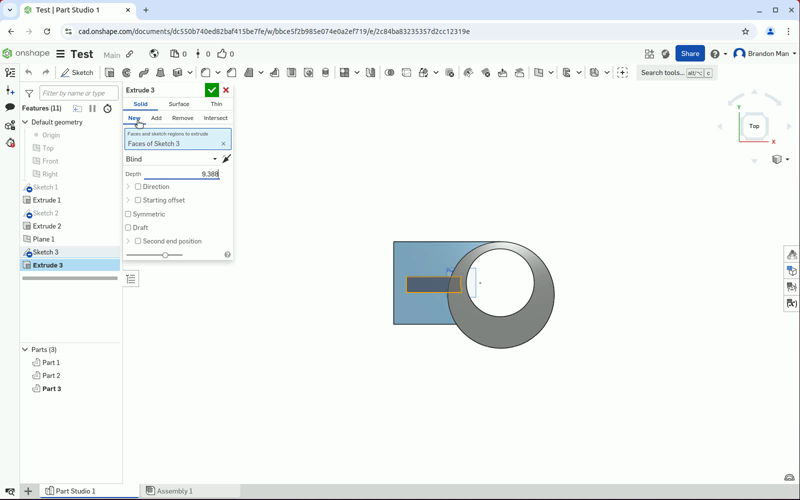
key(enter)
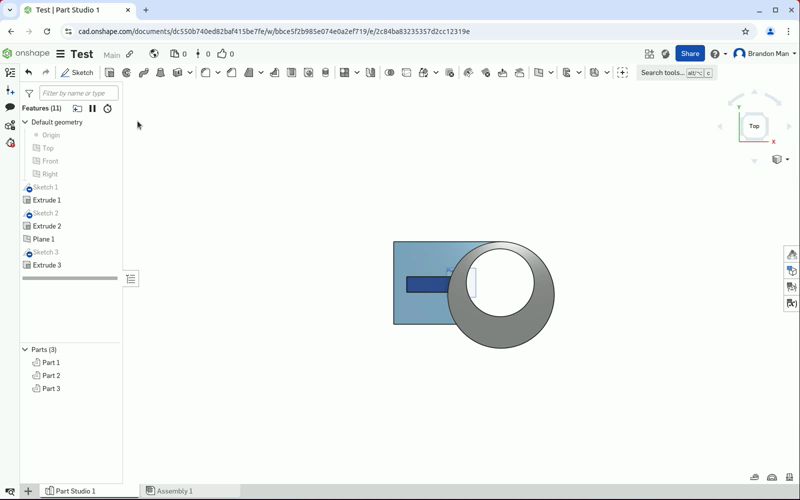
key(shift+h)
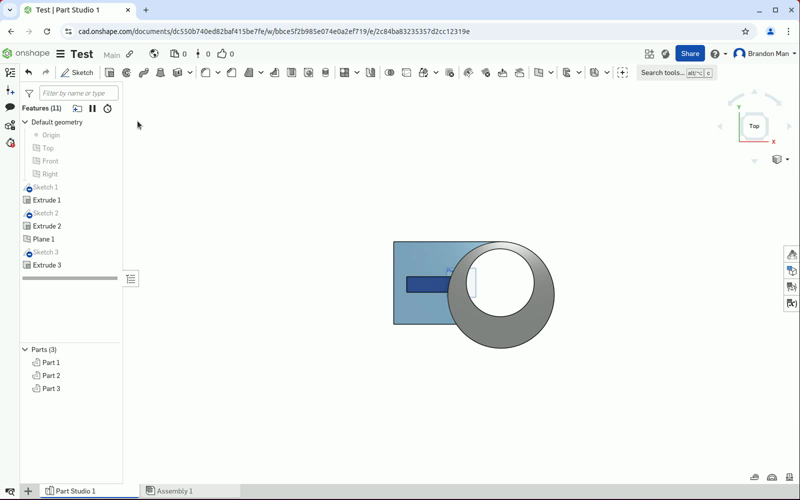
key(shift+h)
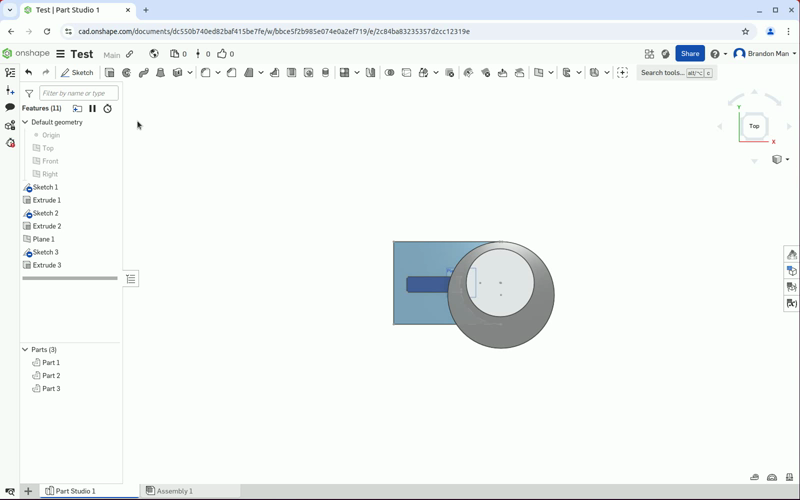
key(shift+7)
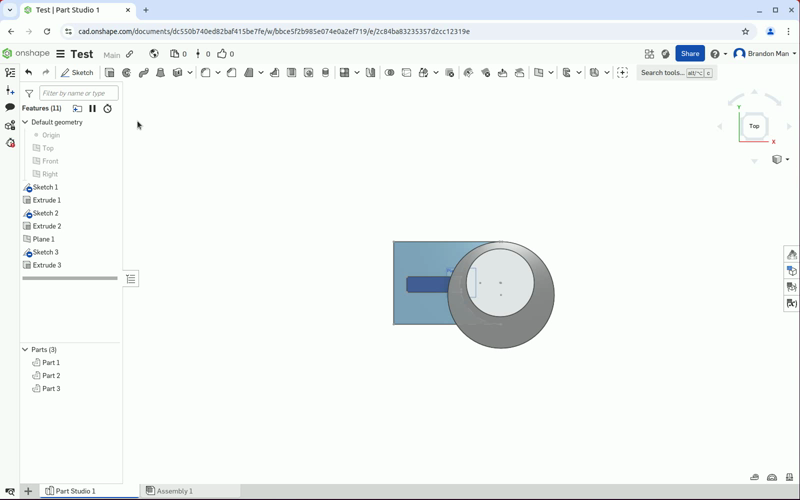
key(up, 3)
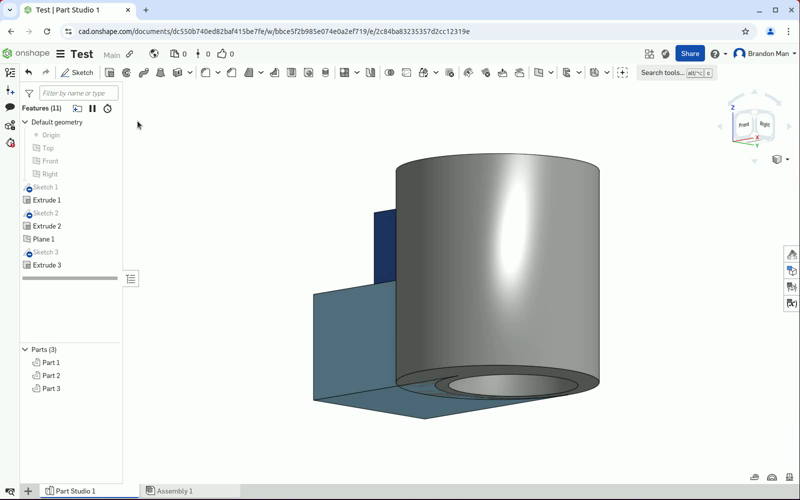
key(left, 3)
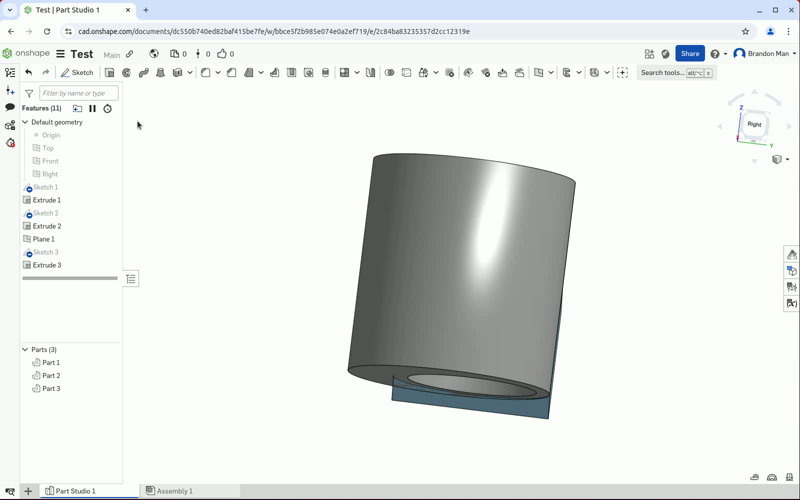
key(right, 3)
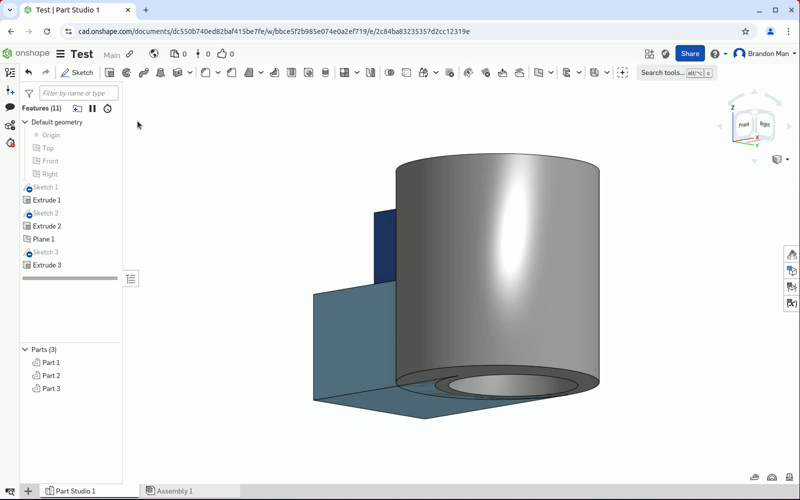
key(down, 3)
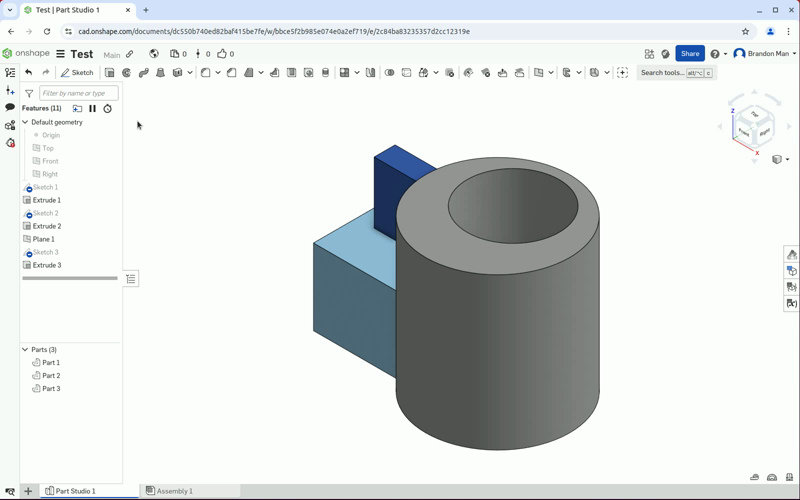
mouse_move(73, 189)
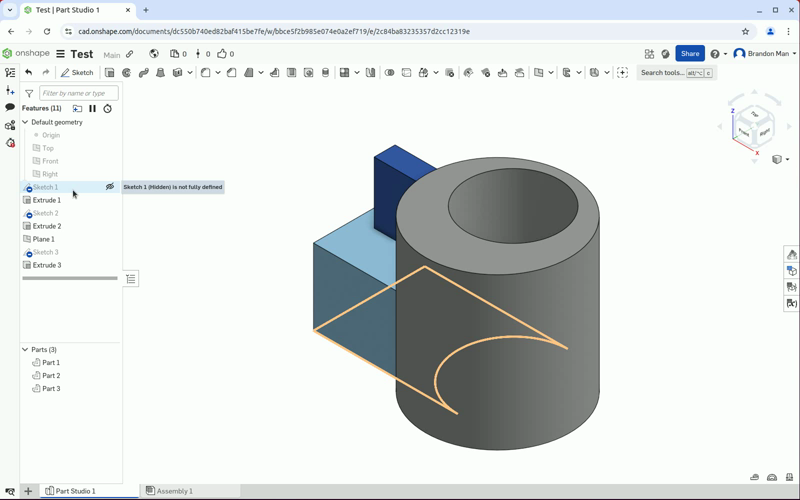
click(73, 189)